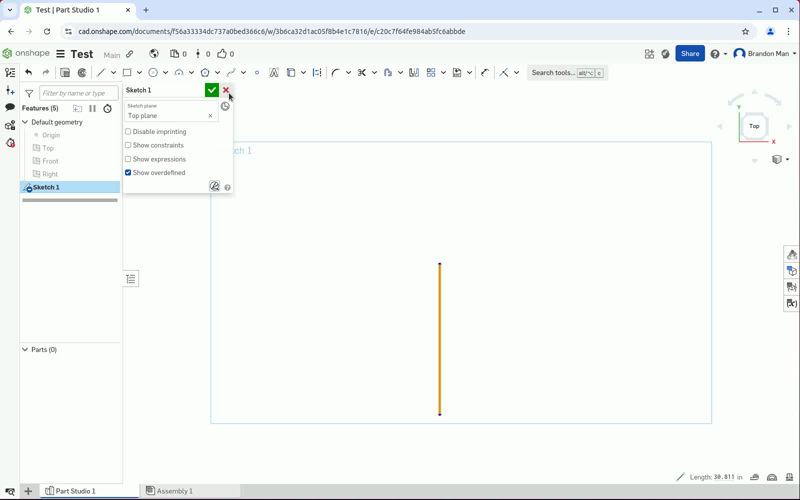
key(shift+h)
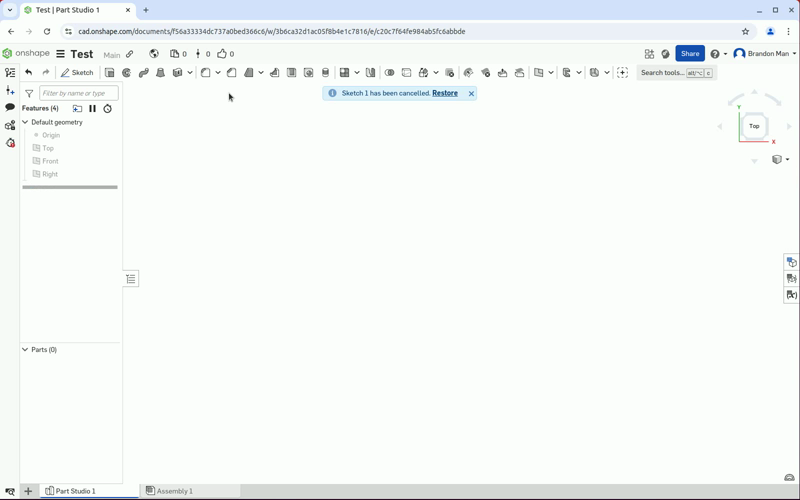
mouse_move(73, 352)
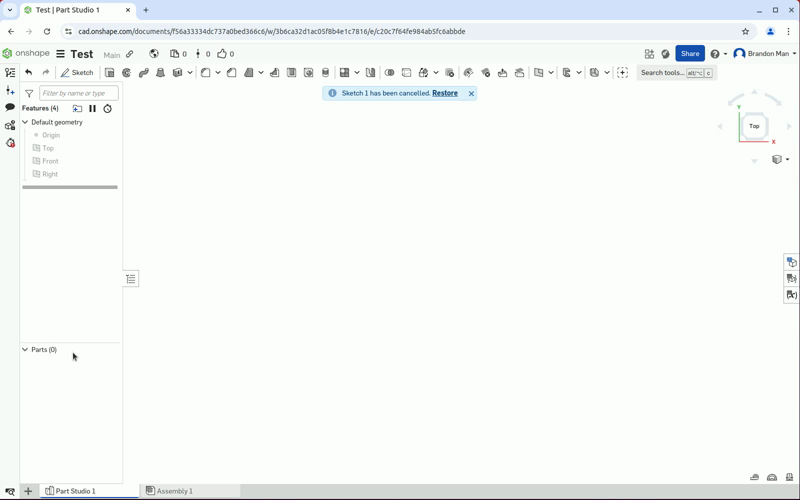
key(y)
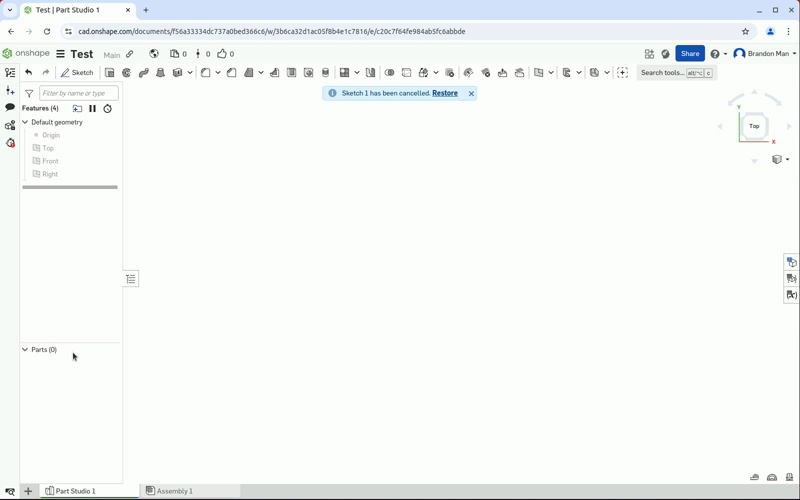
key(shift+p)
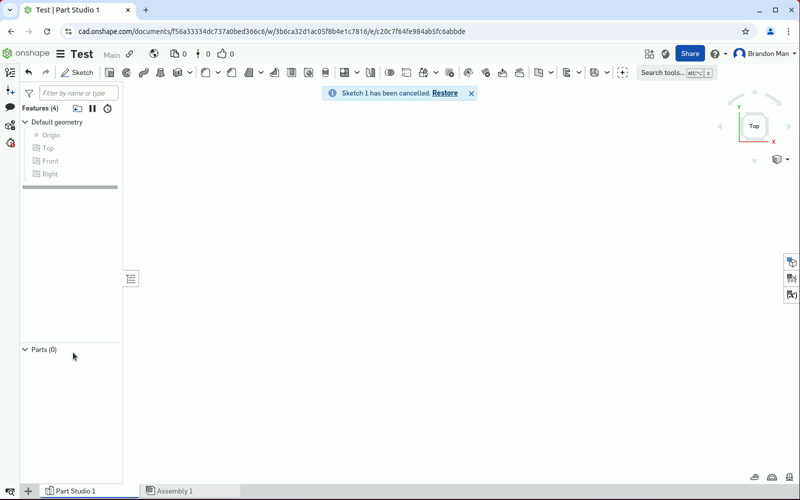
key(space)
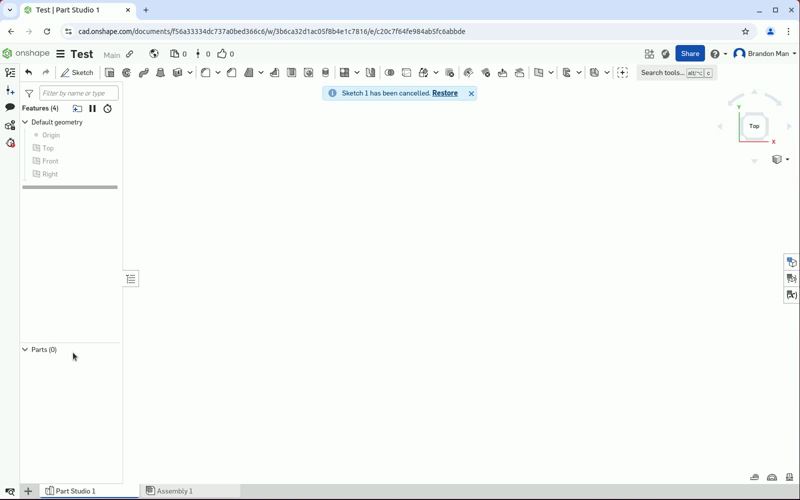
key_down(shift)
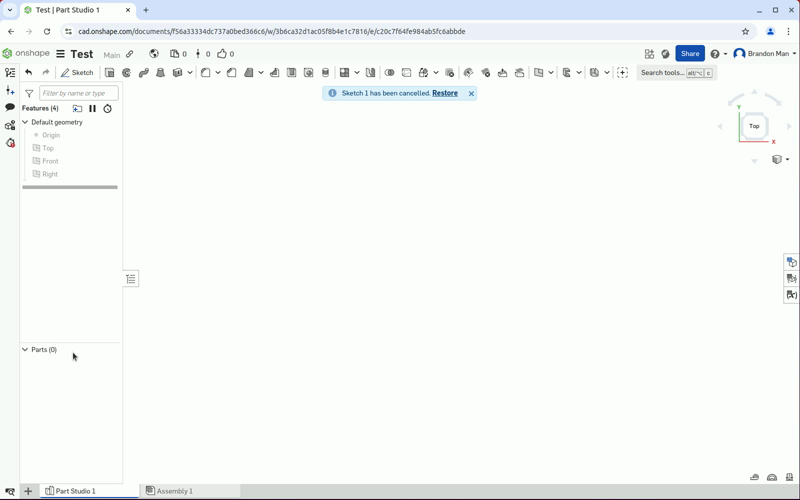
key(up)
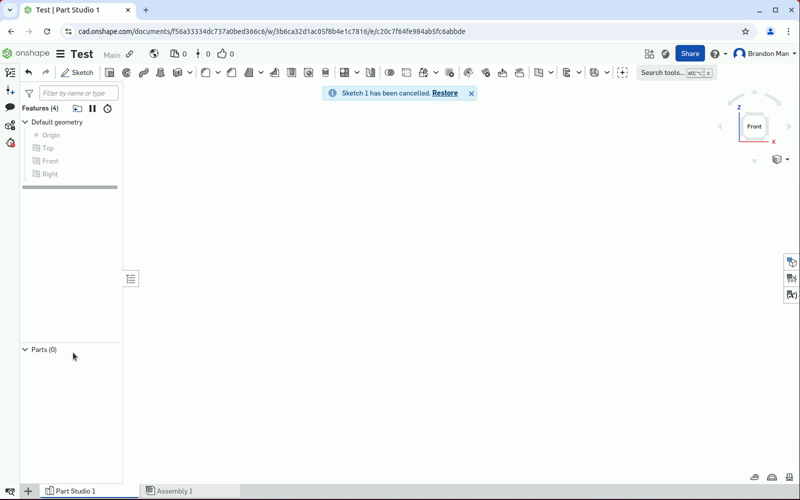
key_up(shift)
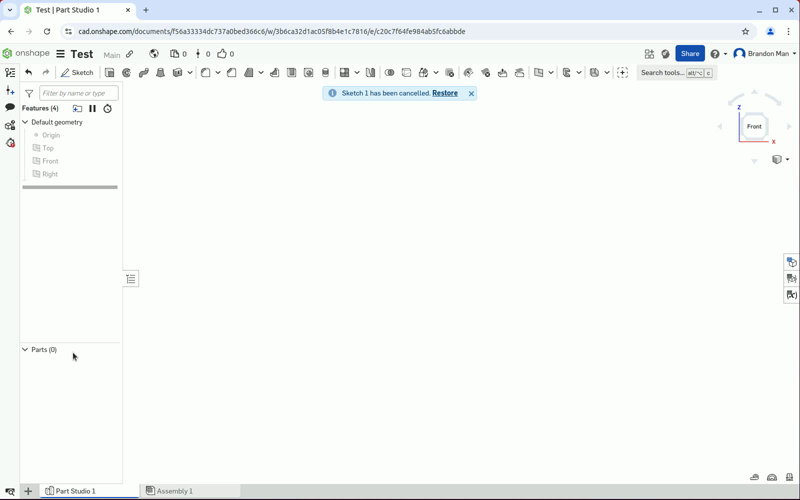
mouse_move(73, 352)
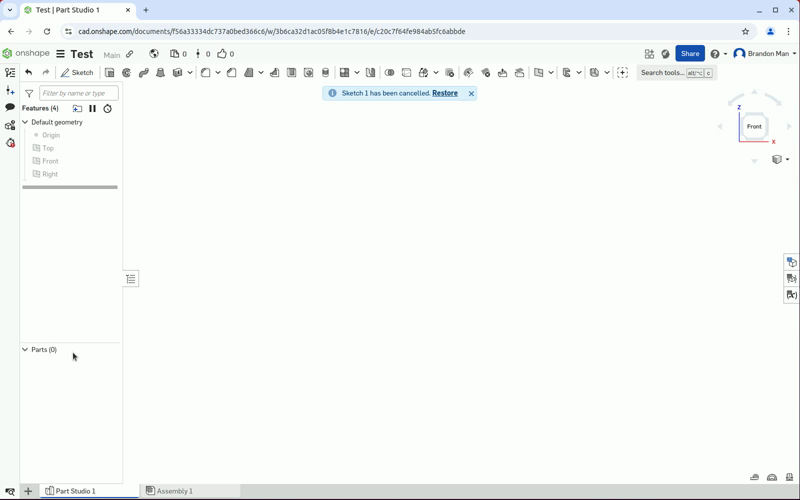
key(shift+y)
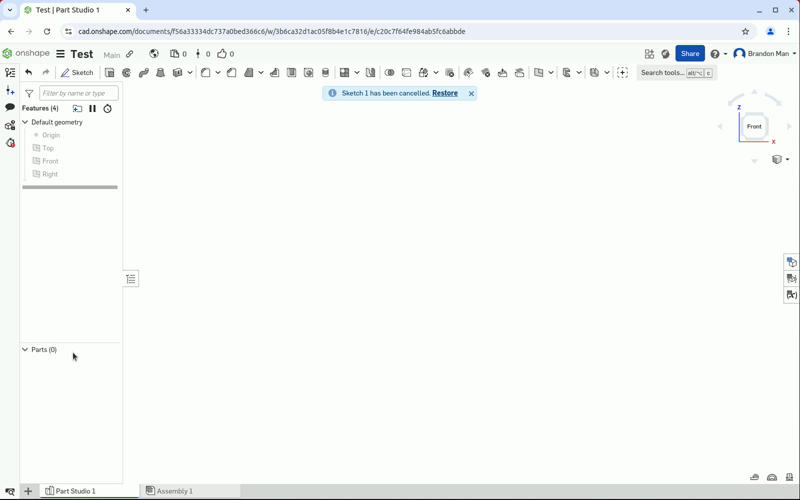
key(shift+s)
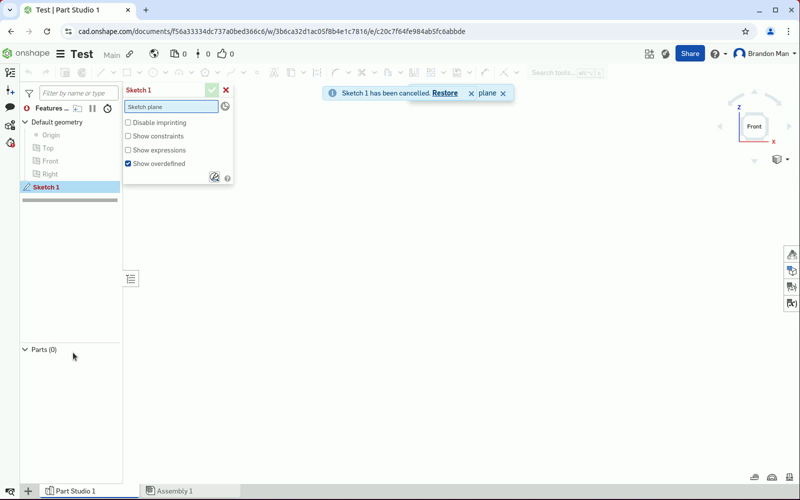
mouse_move(73, 163)
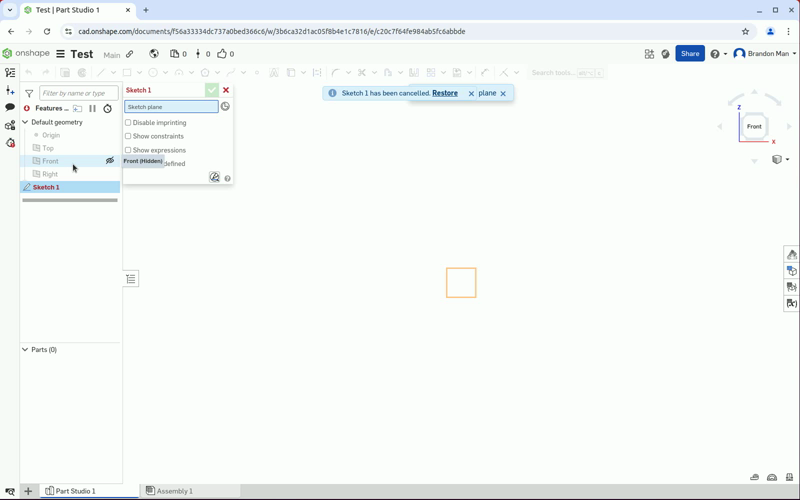
click(73, 163)
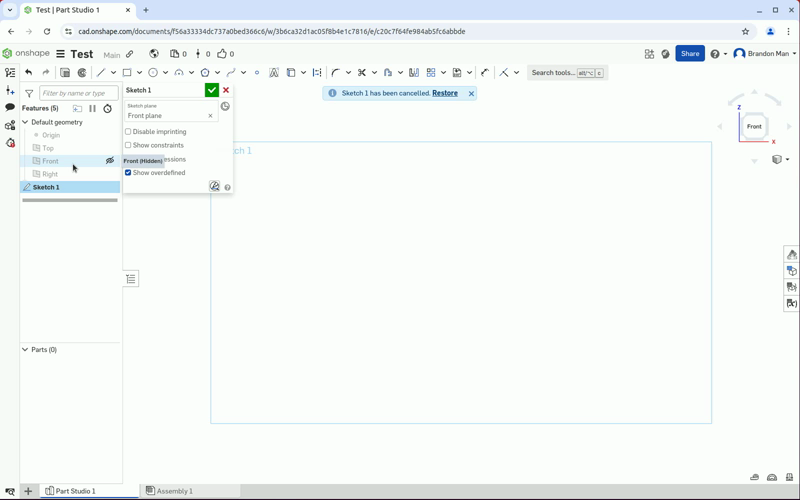
mouse_move(73, 352)
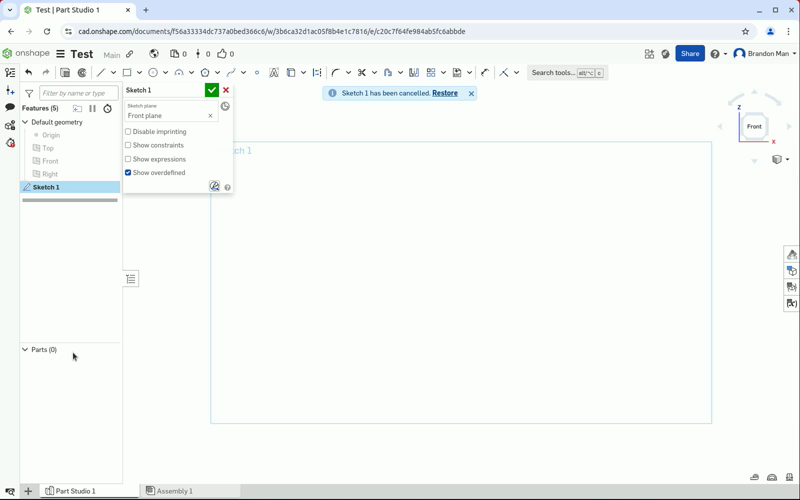
key(y)
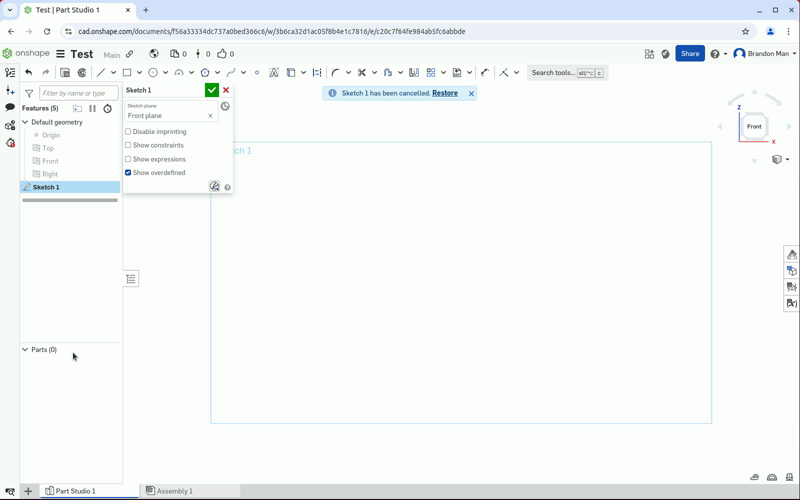
key(l)
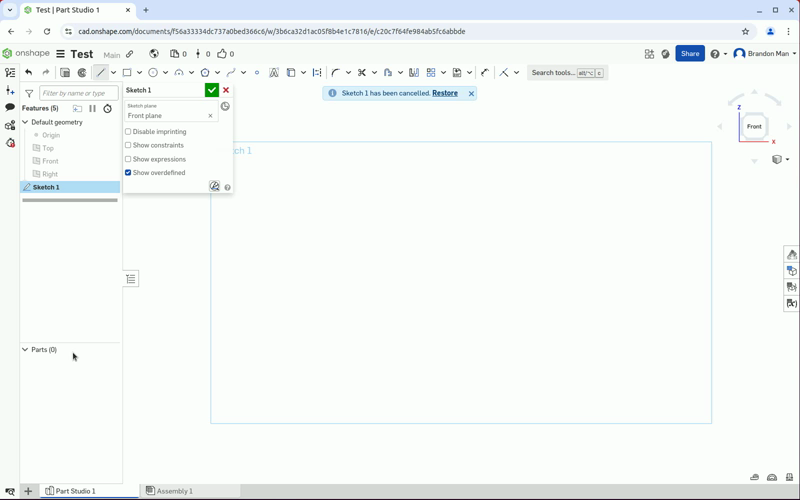
key_down(shift)
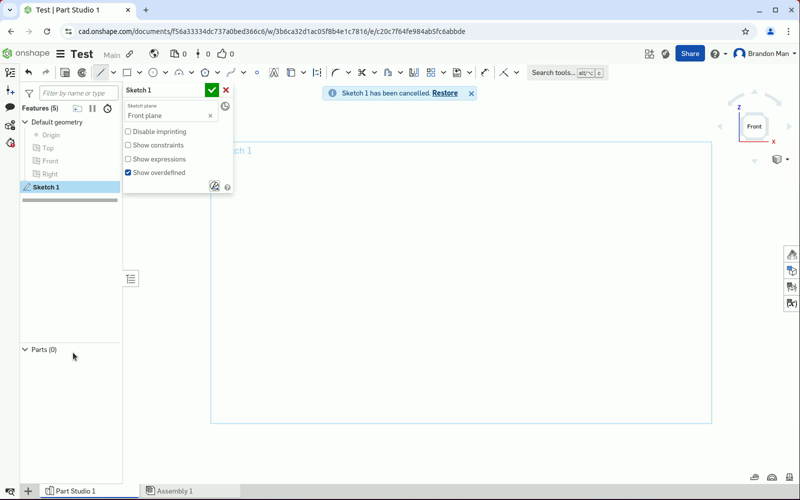
mouse_move(404, 339)
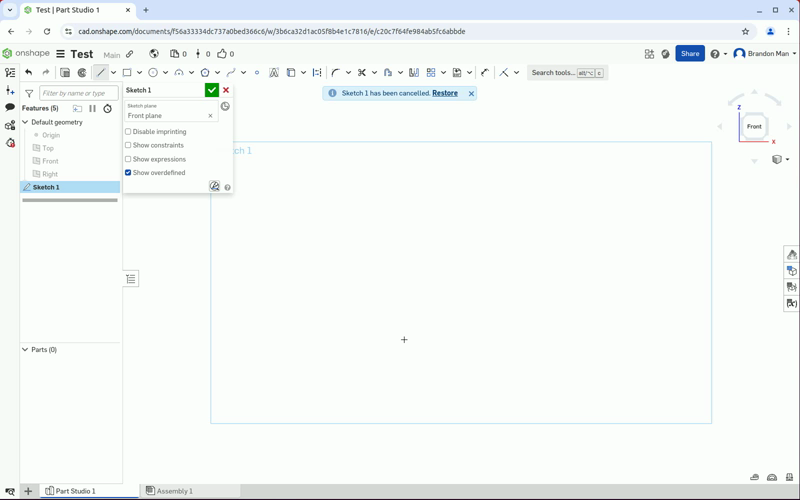
click(404, 339)
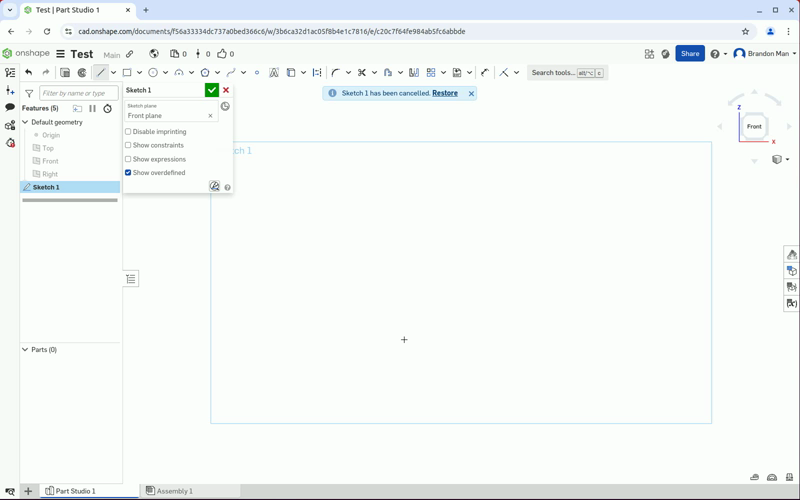
key_up(shift)
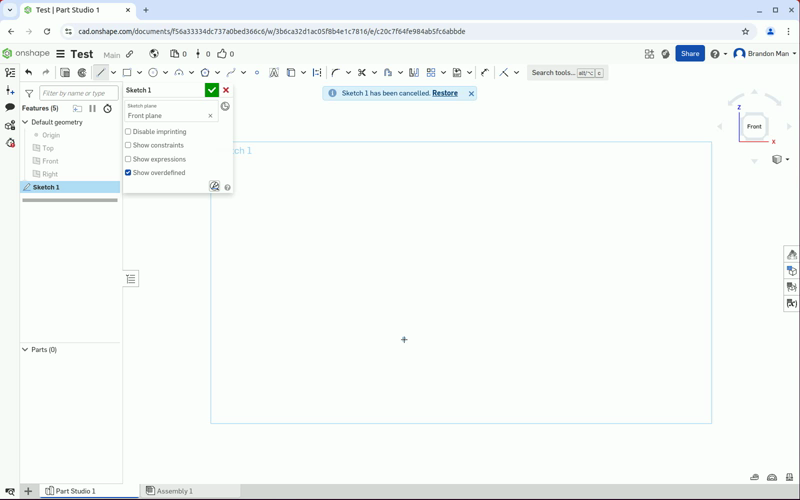
key_down(shift)
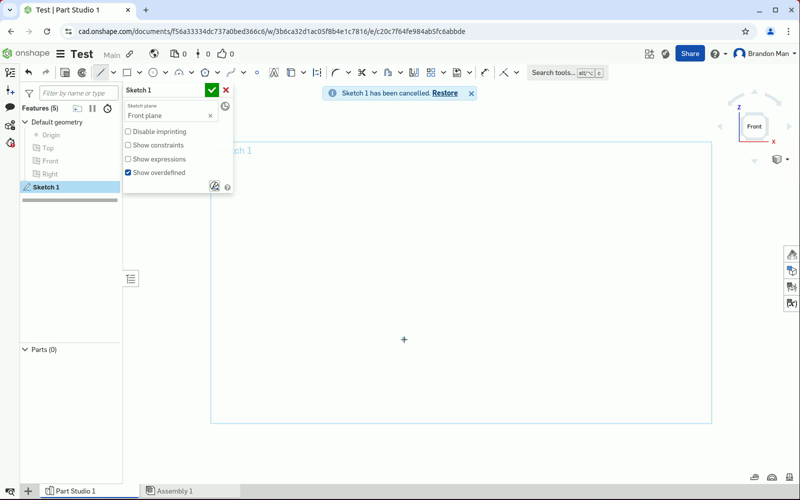
mouse_move(516, 339)
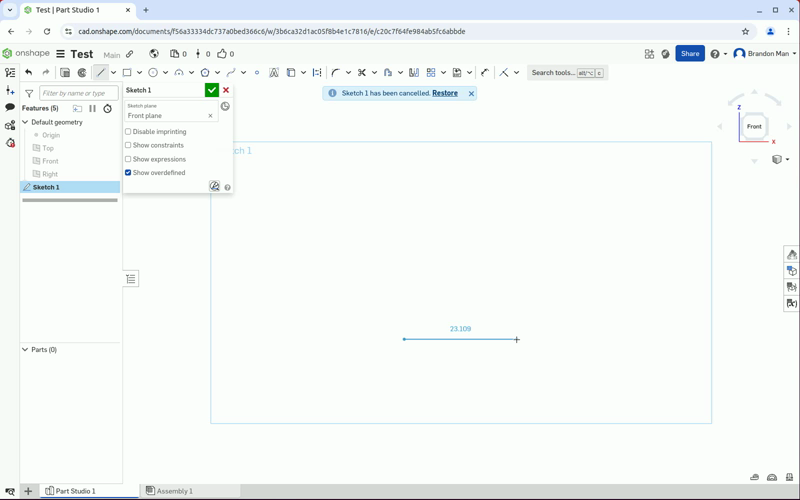
click(516, 339)
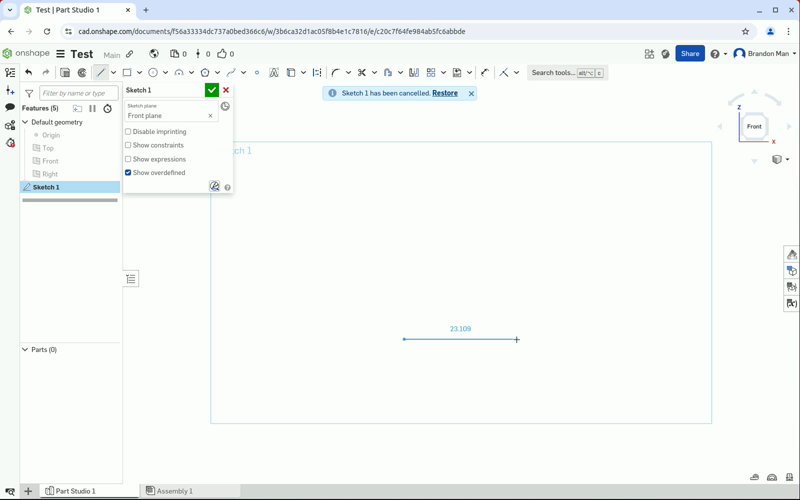
key_up(shift)
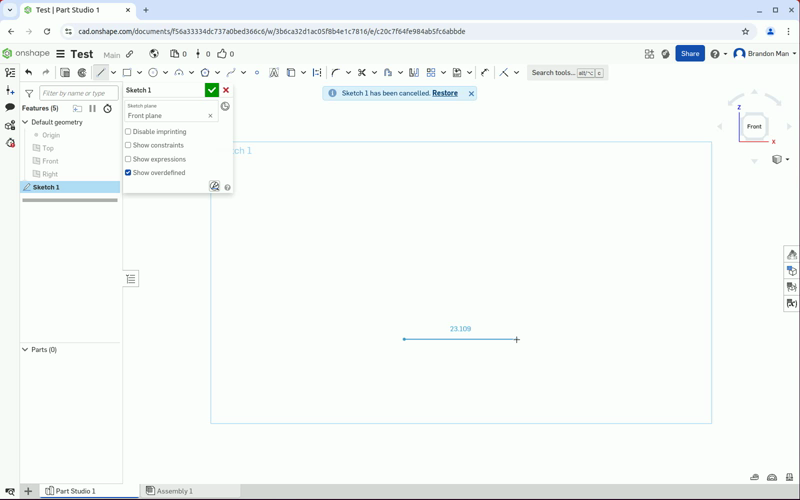
key_down(shift)
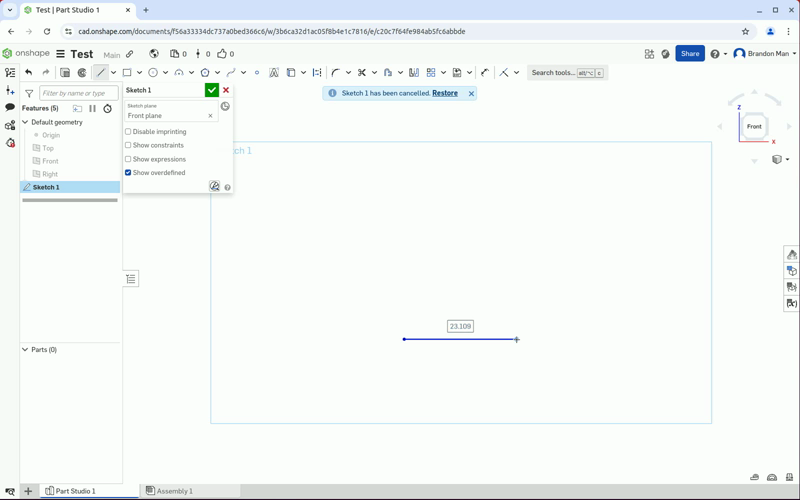
mouse_move(516, 226)
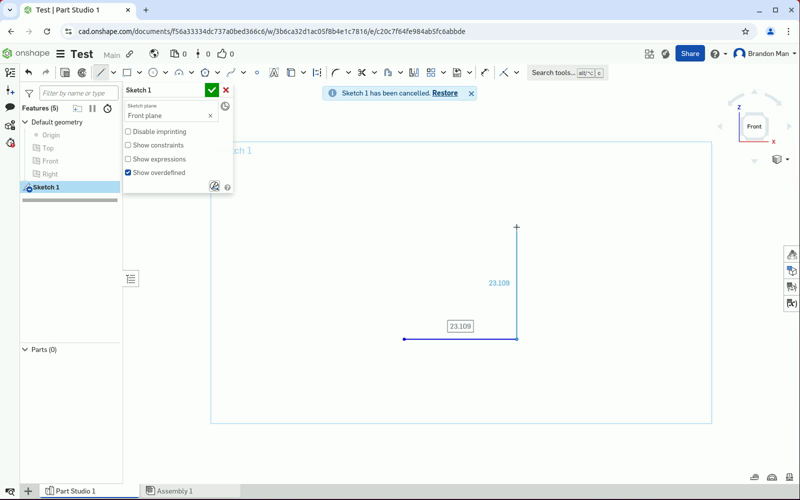
click(516, 226)
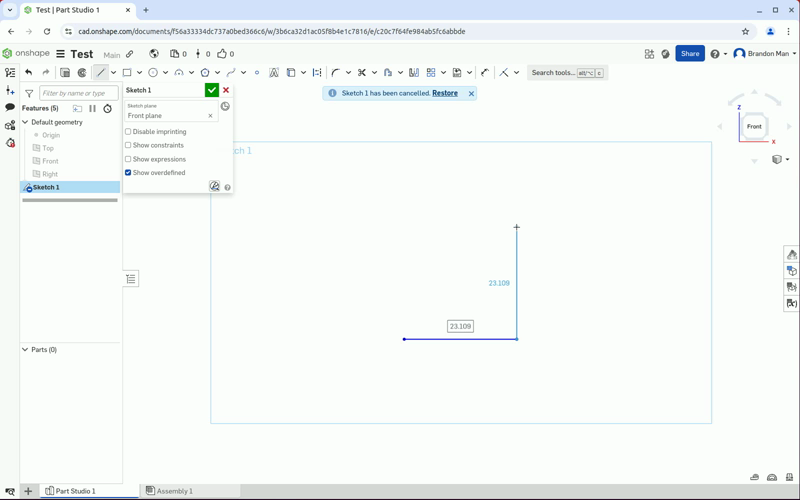
key_up(shift)
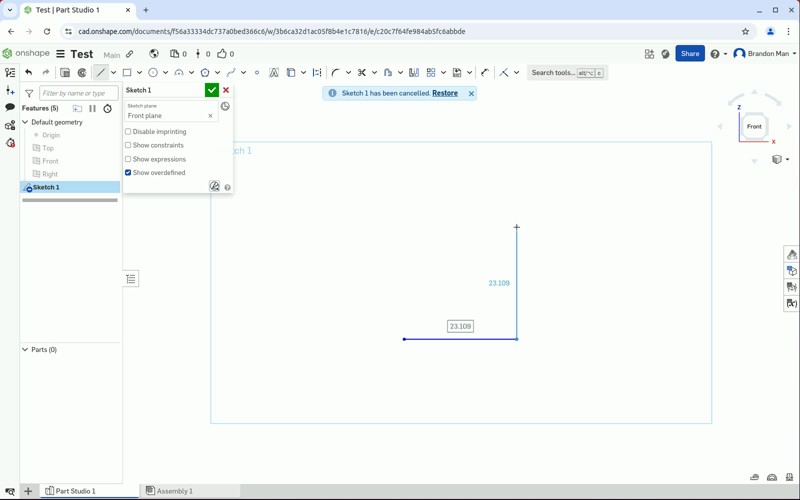
key_down(shift)
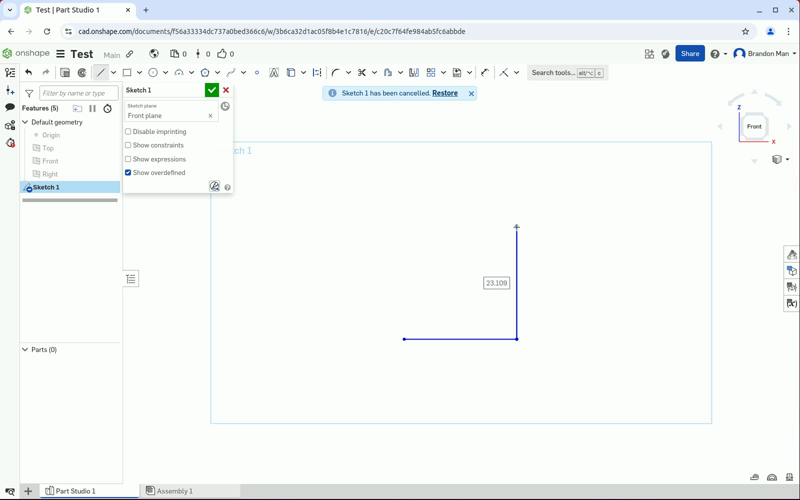
mouse_move(404, 226)
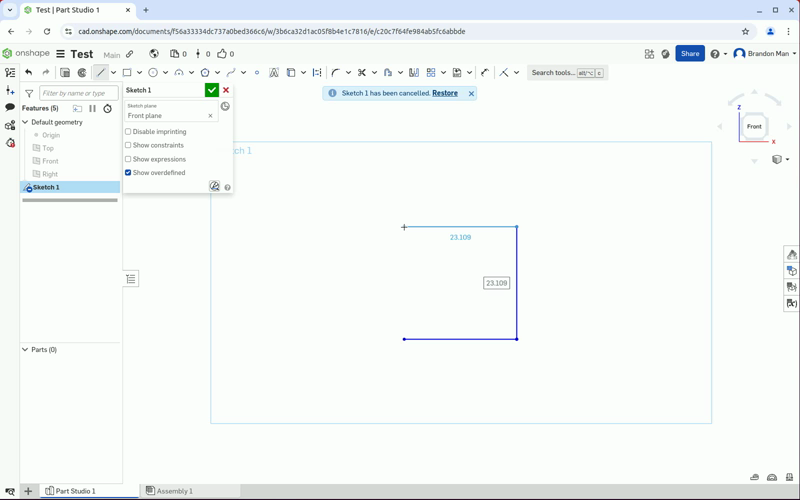
click(404, 226)
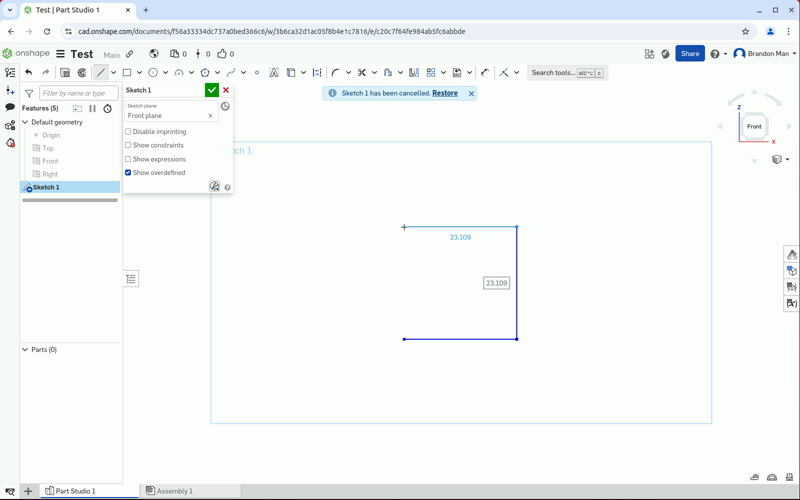
key_up(shift)
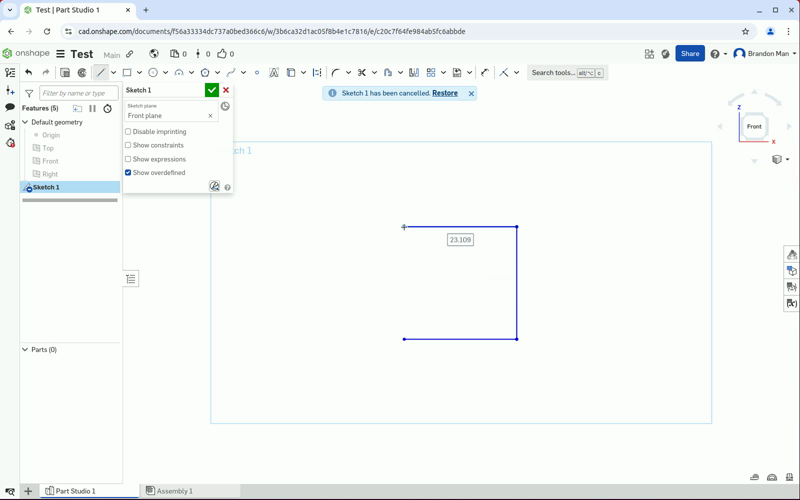
key_down(shift)
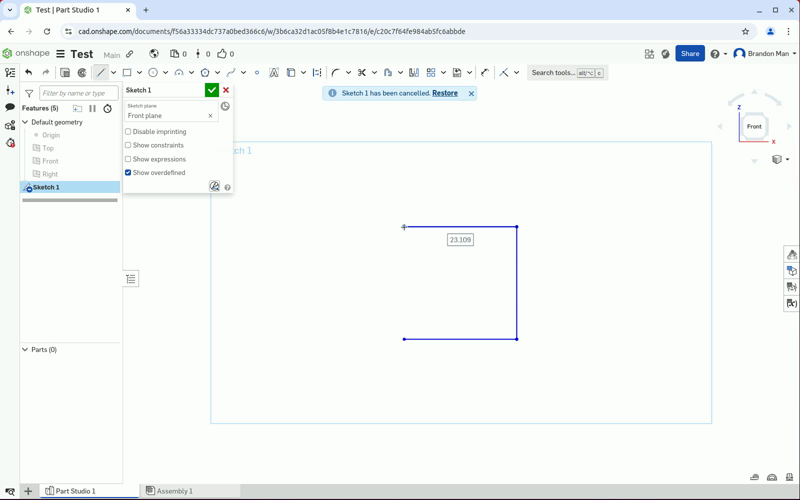
mouse_move(404, 339)
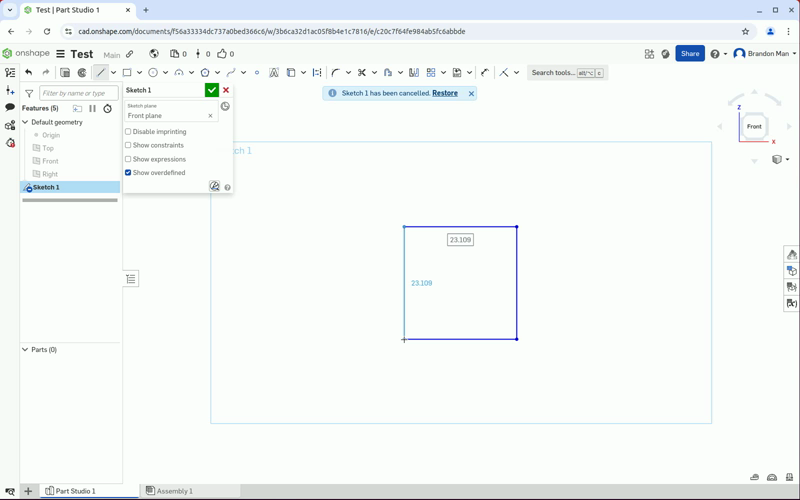
key_up(shift)
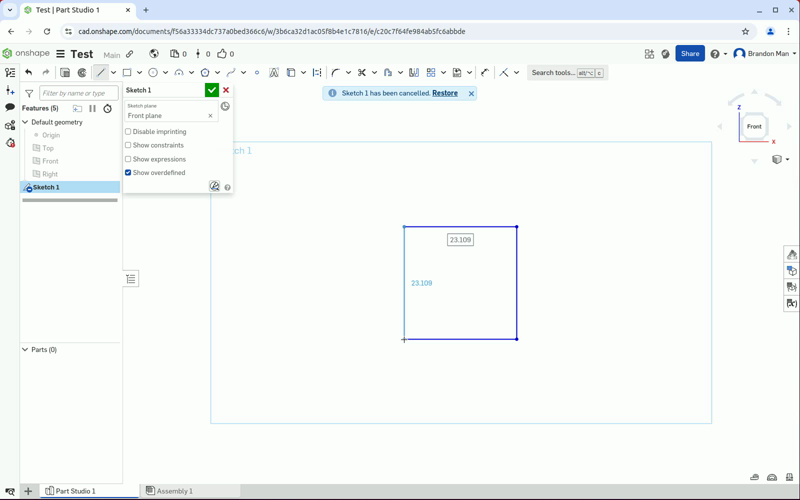
click(404, 339)
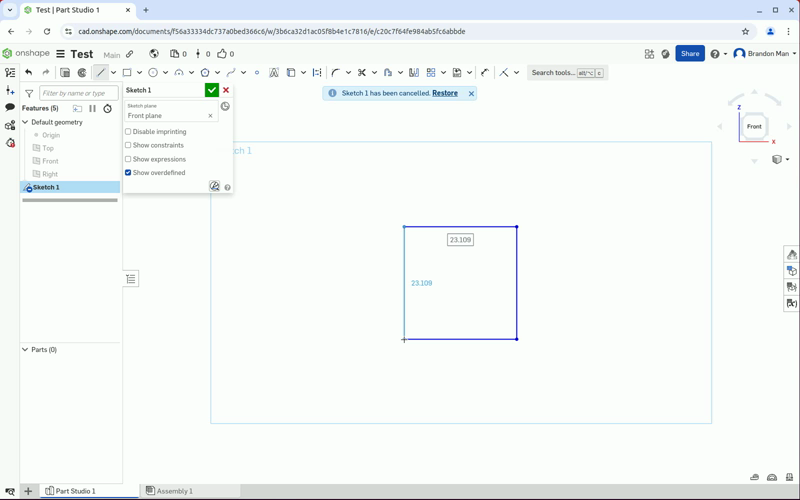
key(esc)
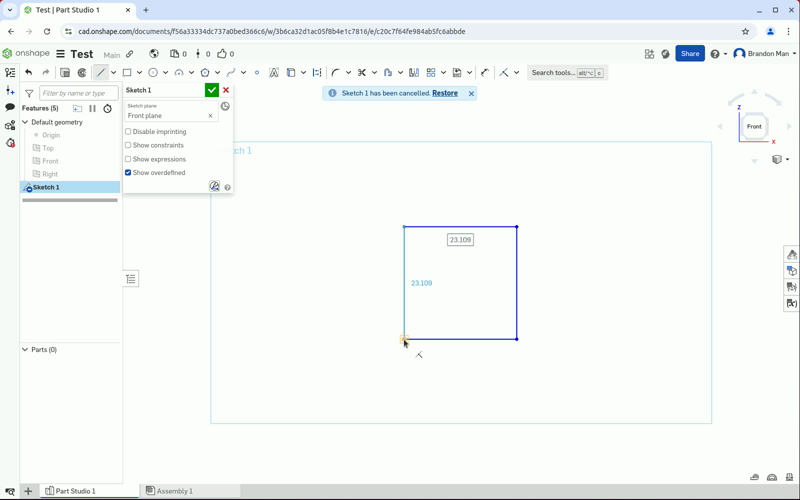
mouse_move(504, 292)
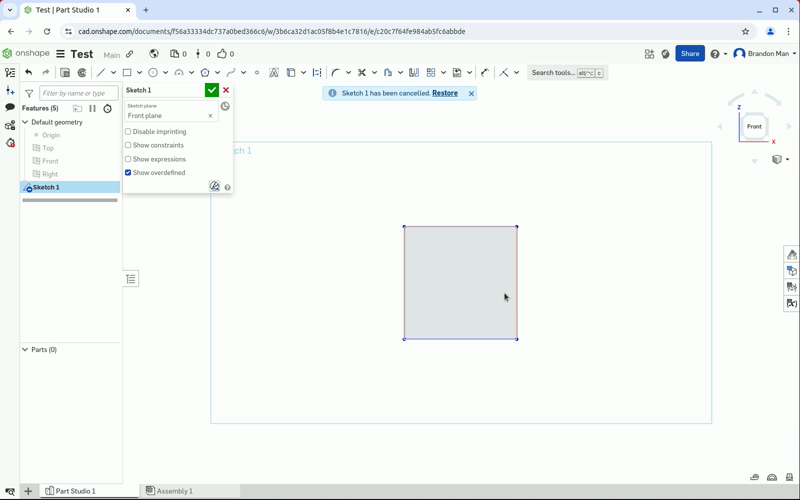
click(504, 292)
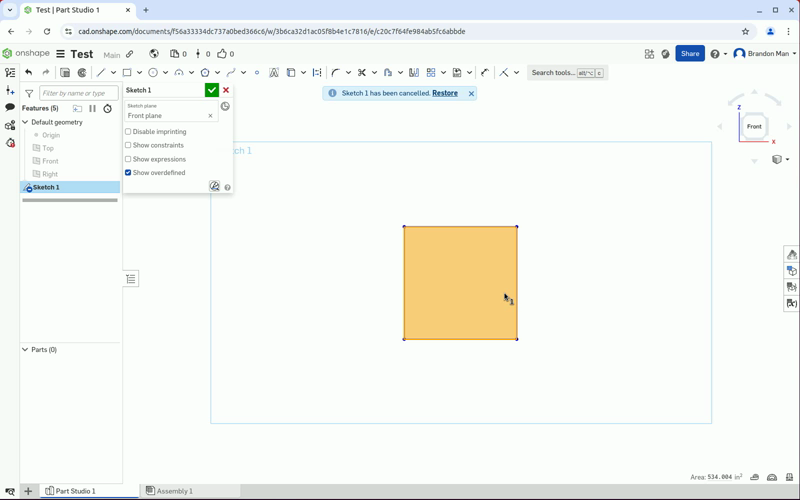
mouse_move(73, 352)
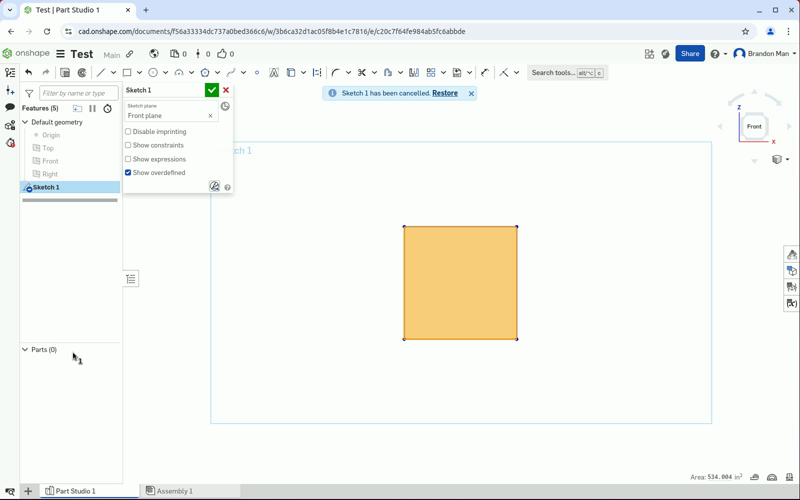
key(shift+y)
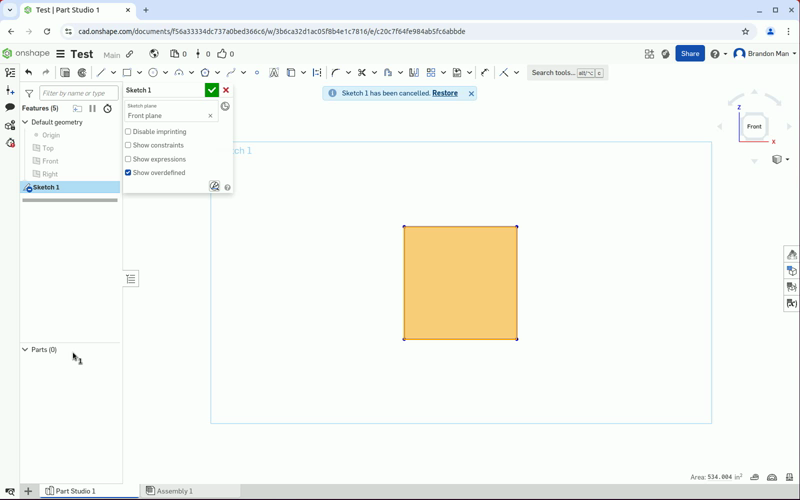
key(shift+e)
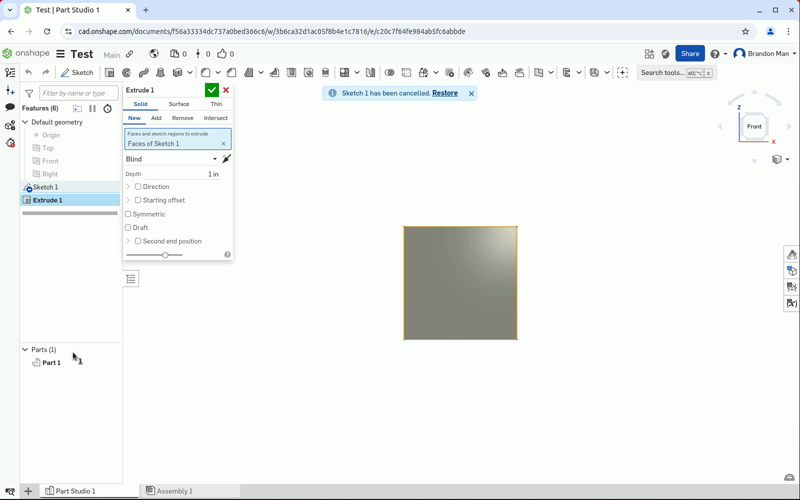
mouse_move(143, 106)
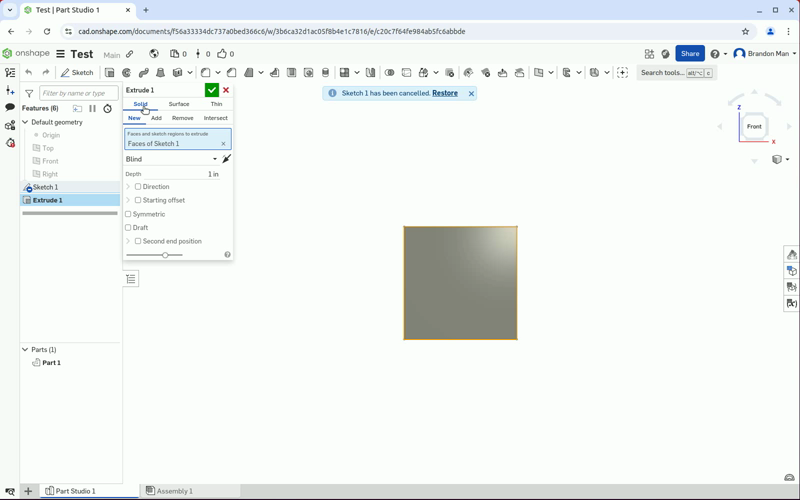
click(143, 106)
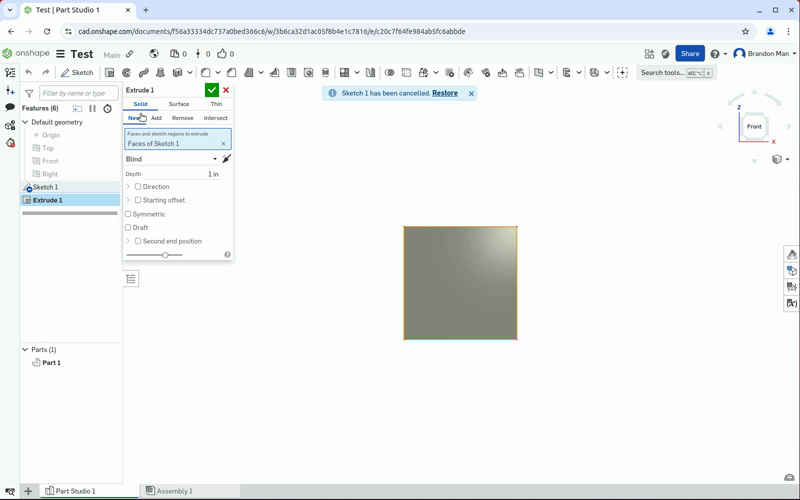
mouse_move(137, 120)
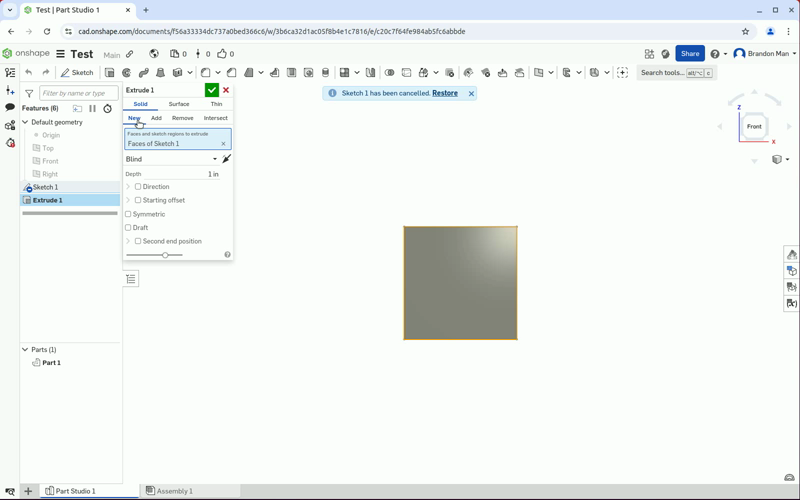
click(137, 120)
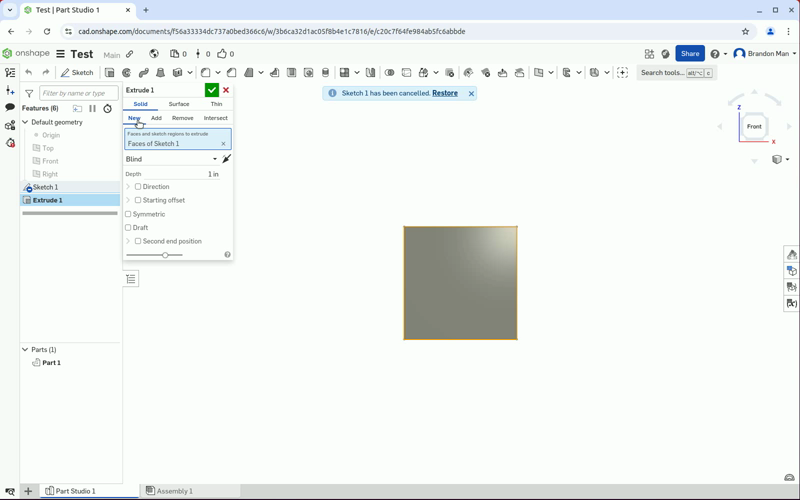
key(tab, 4)
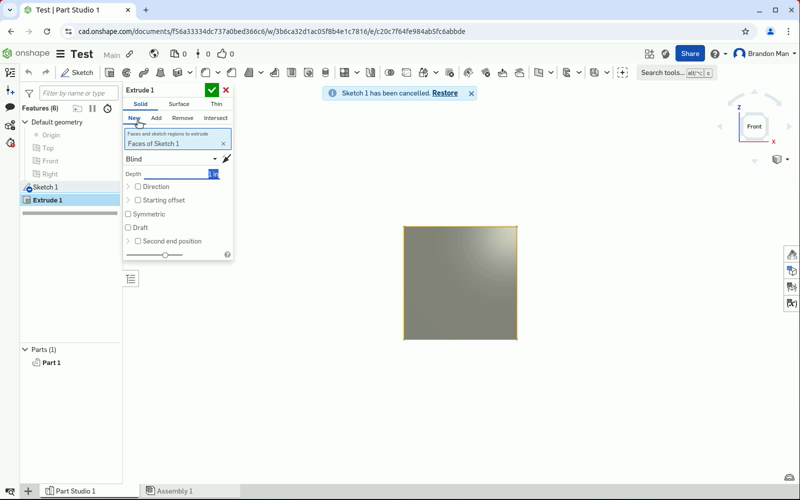
text(23.108)
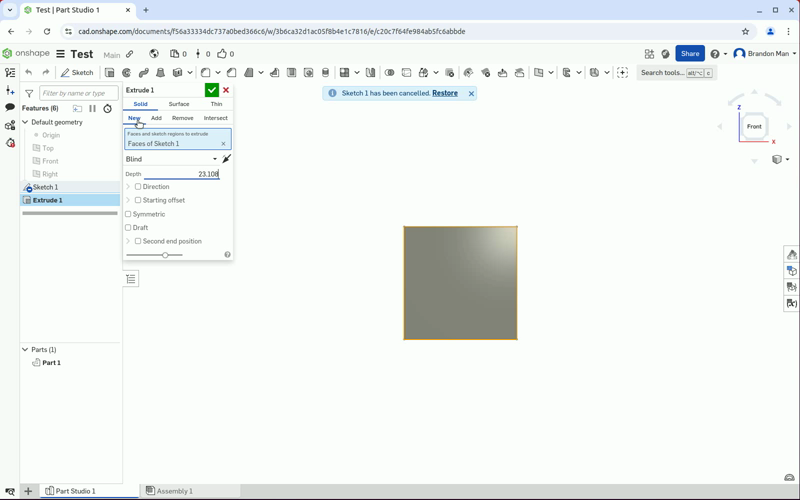
key(enter)
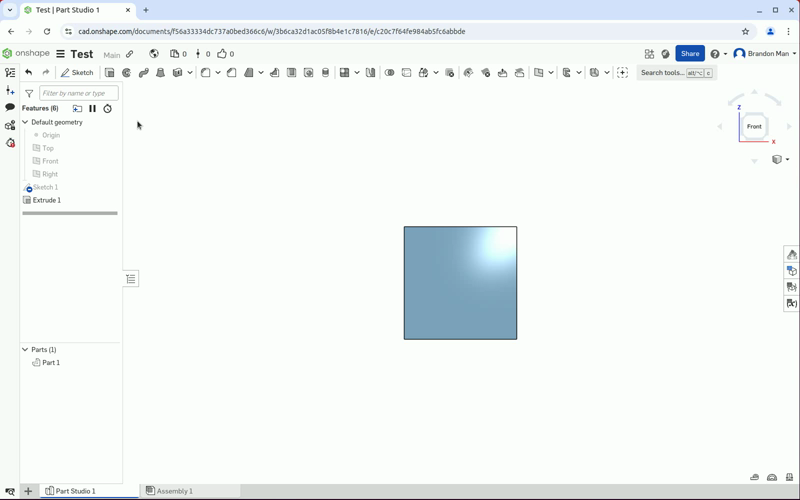
key(shift+h)
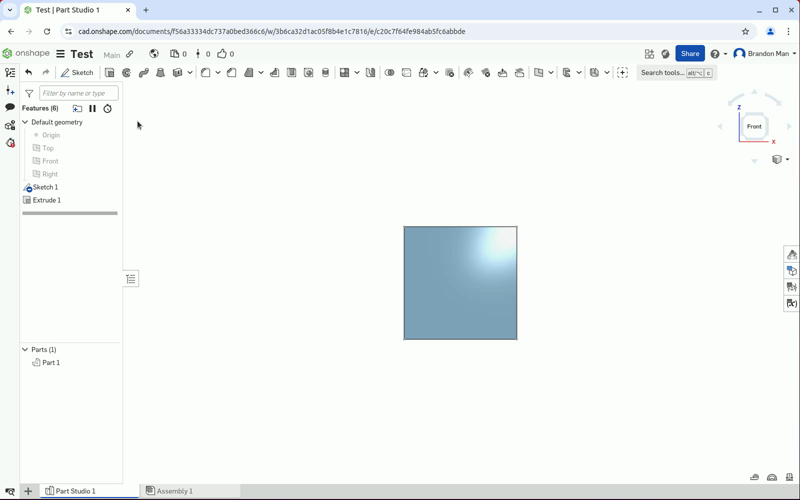
key(shift+h)
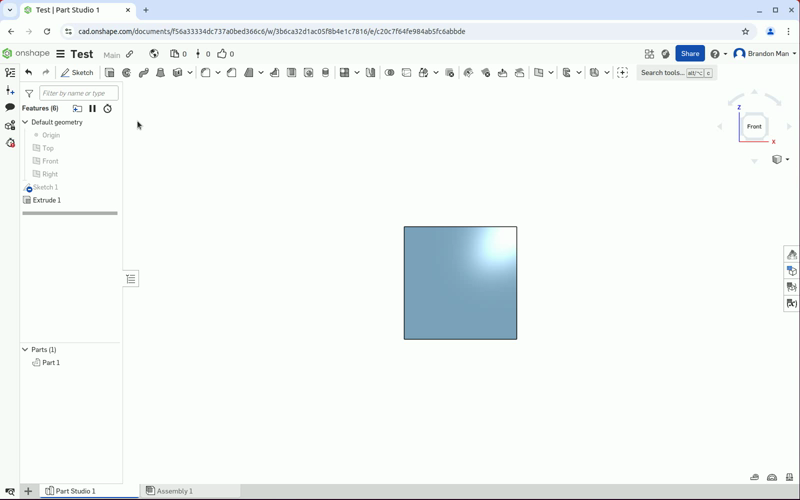
mouse_move(73, 189)
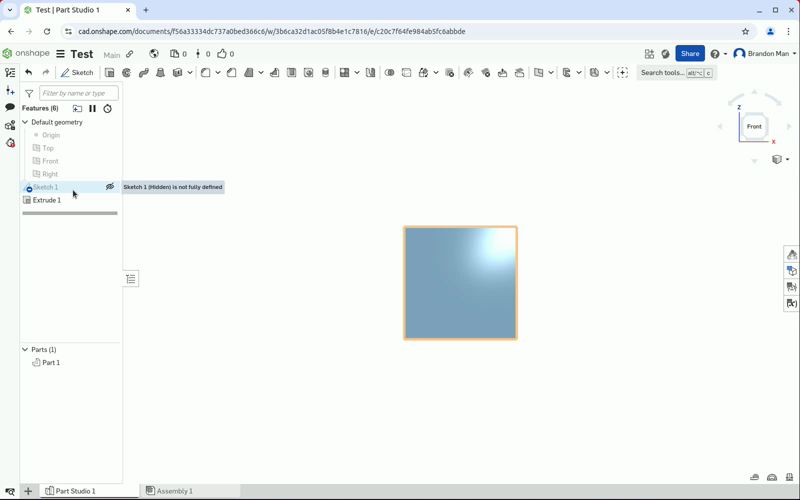
click(73, 189)
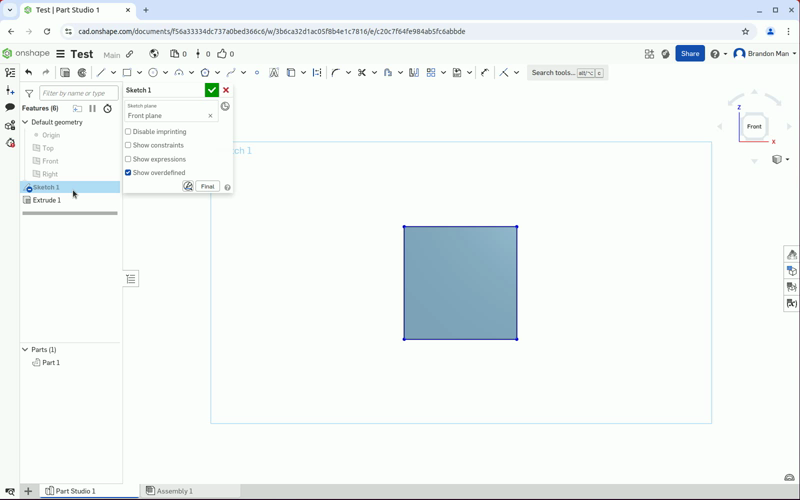
mouse_move(229, 92)
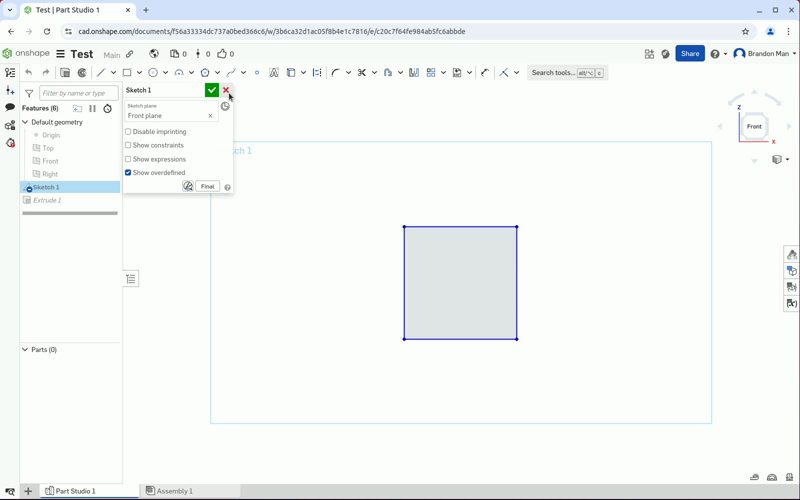
click(229, 92)
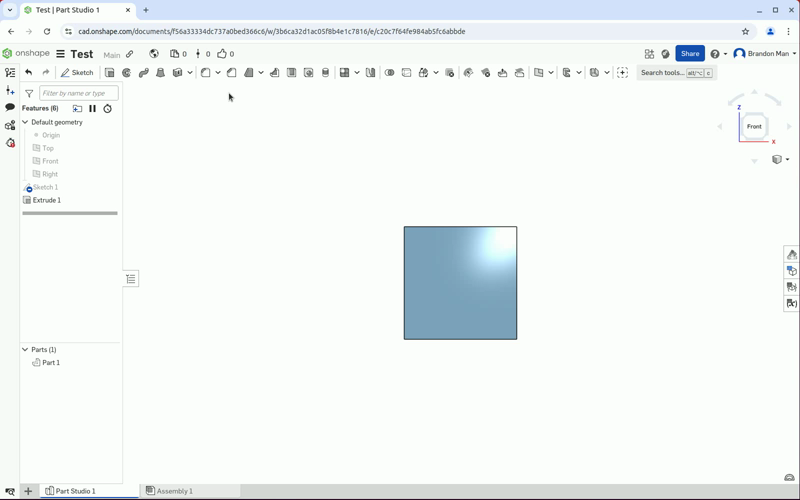
mouse_move(541, 75)
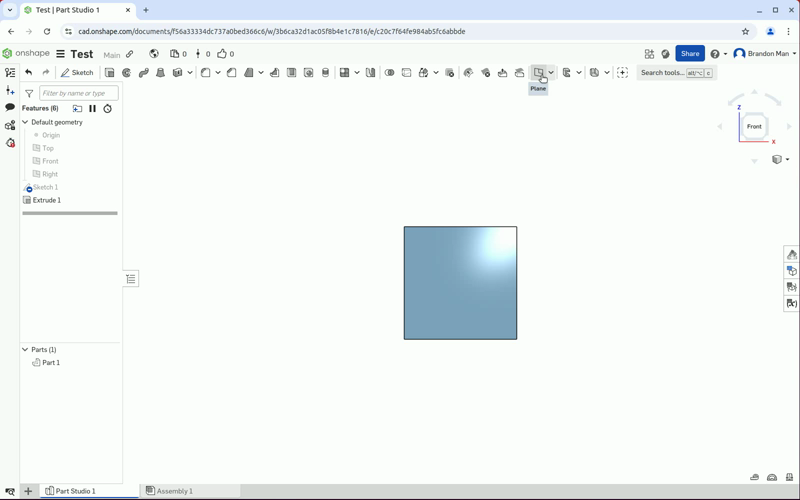
click(541, 75)
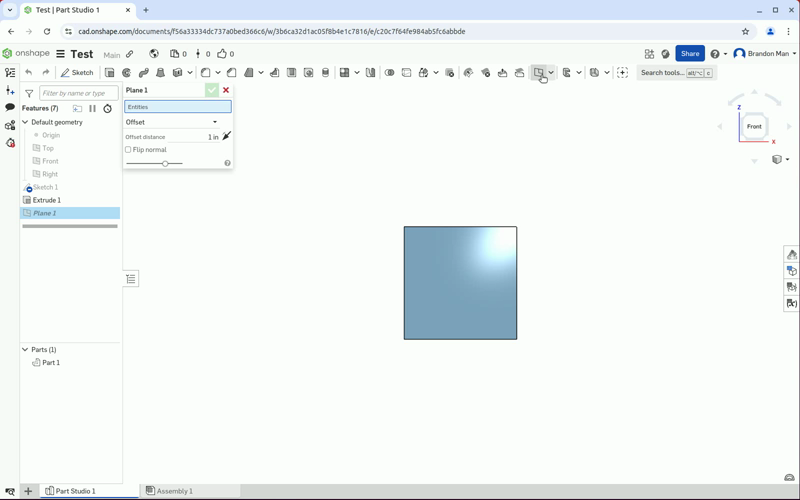
mouse_move(73, 163)
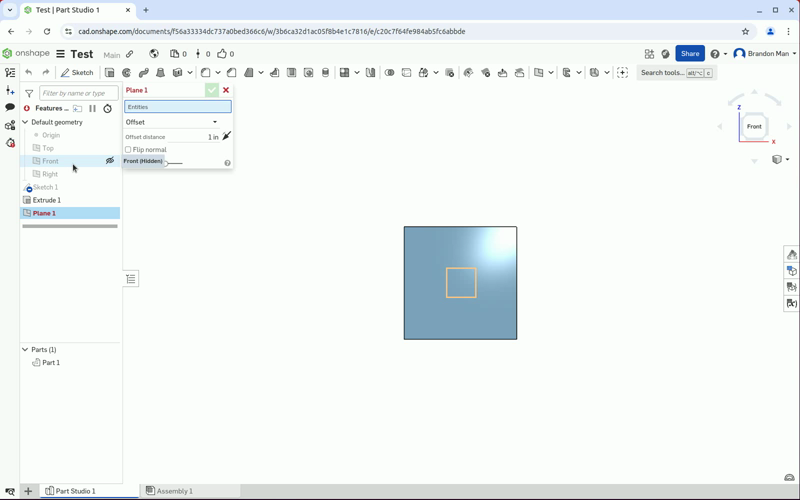
click(73, 163)
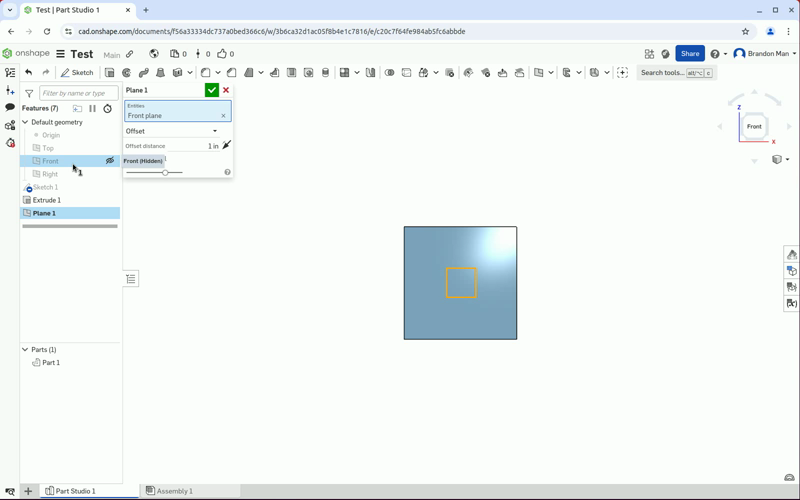
key(tab, 2)
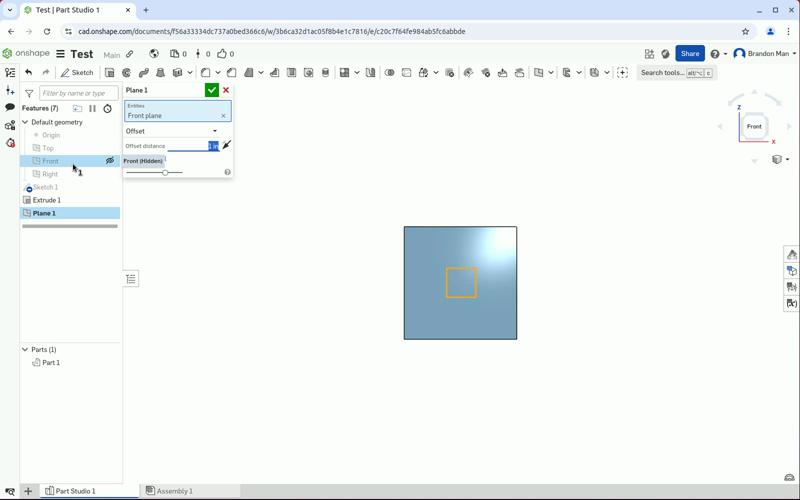
text(23.108)
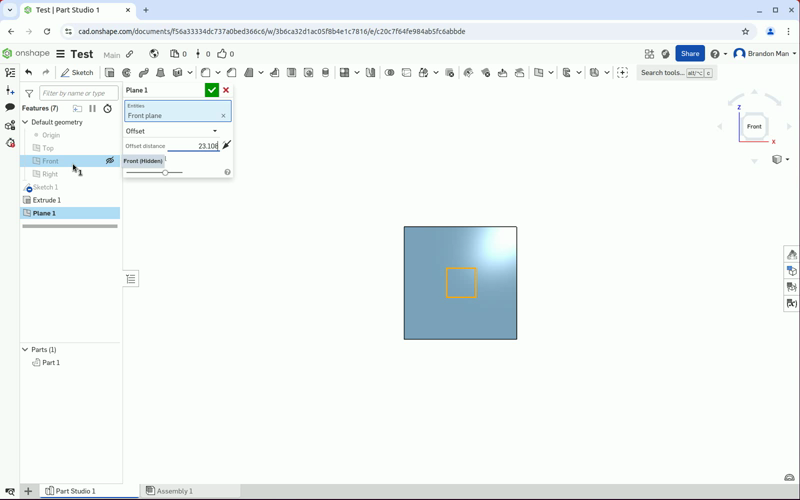
key(enter, 2)
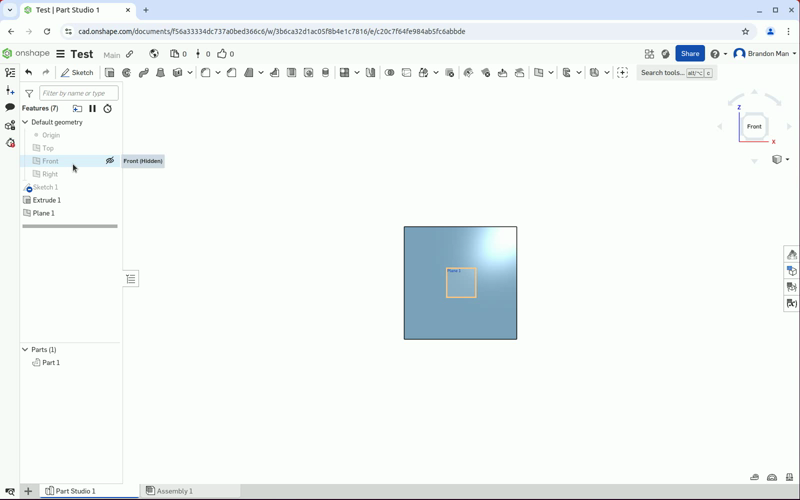
key(shift+s)
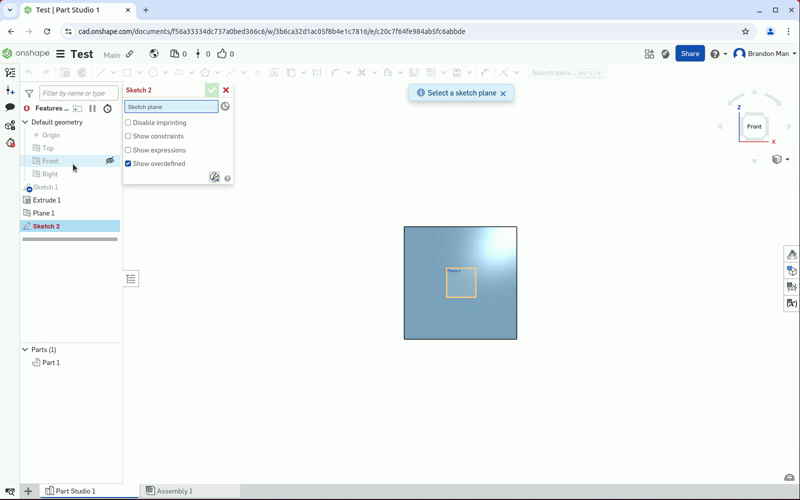
mouse_move(73, 215)
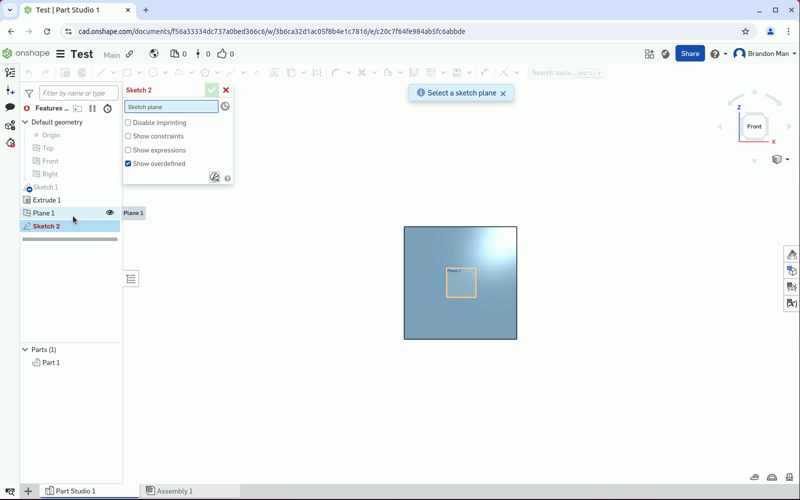
click(73, 215)
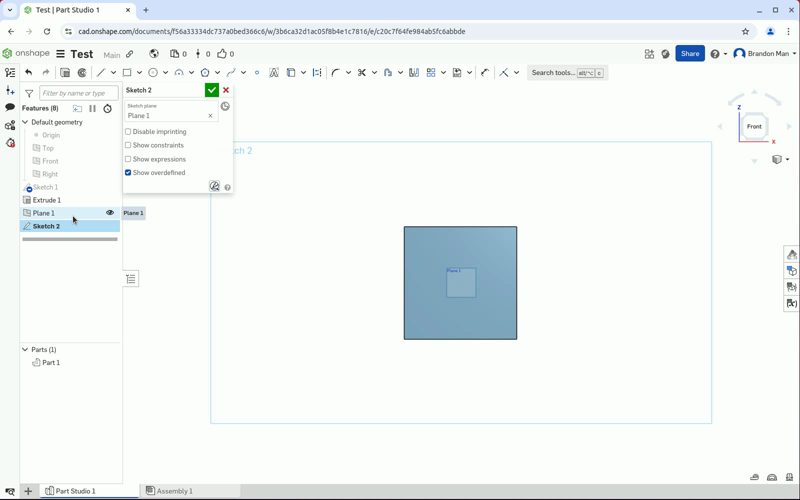
mouse_move(73, 352)
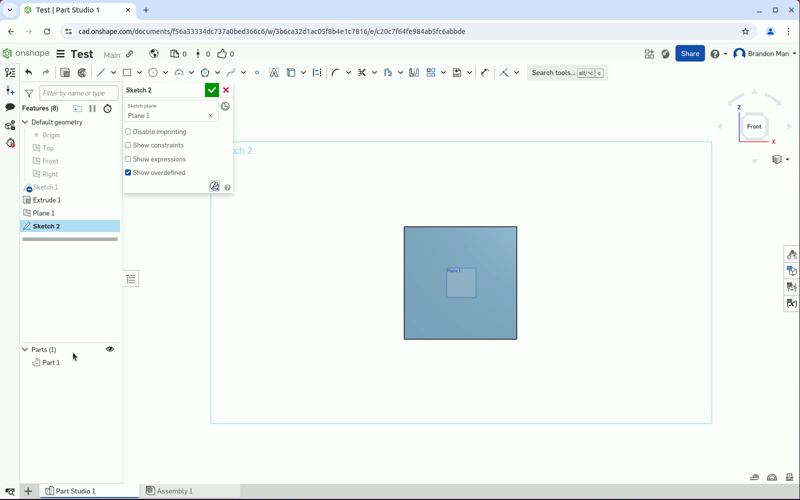
key(y)
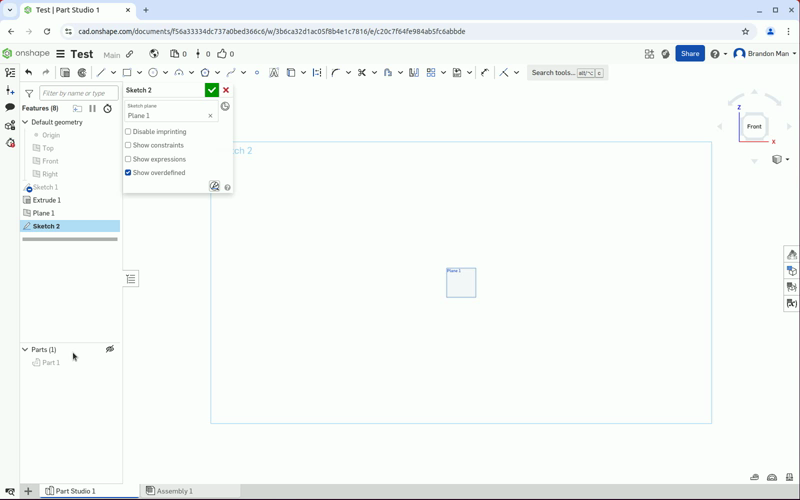
key(l)
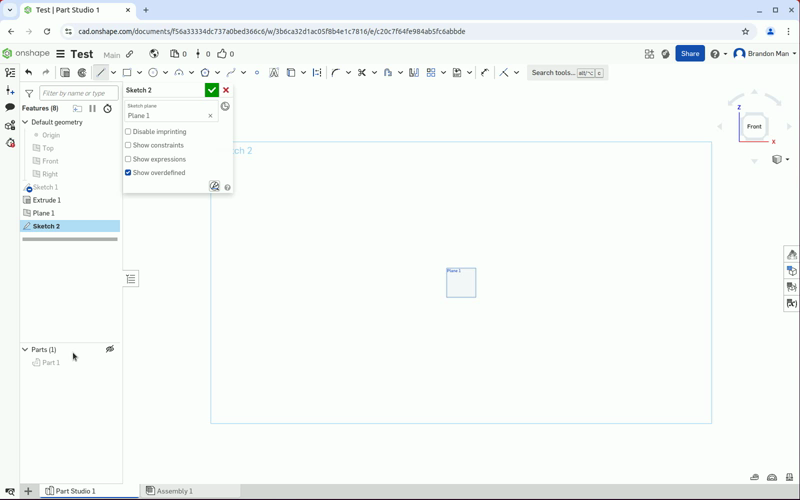
key_down(shift)
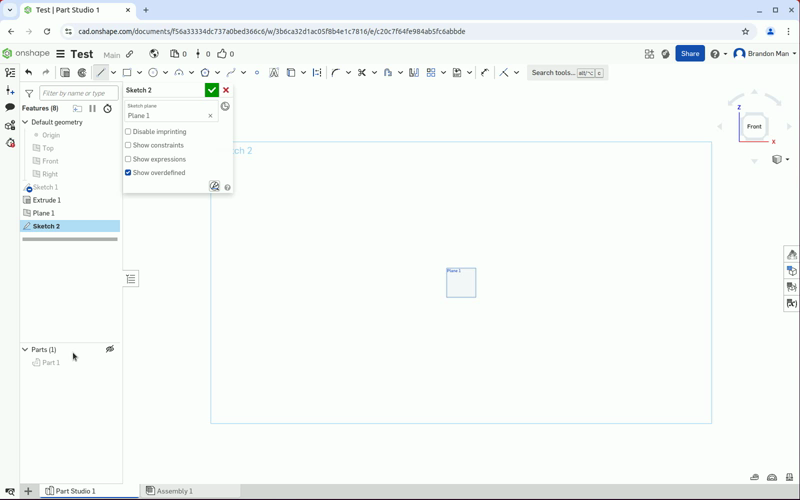
mouse_move(441, 301)
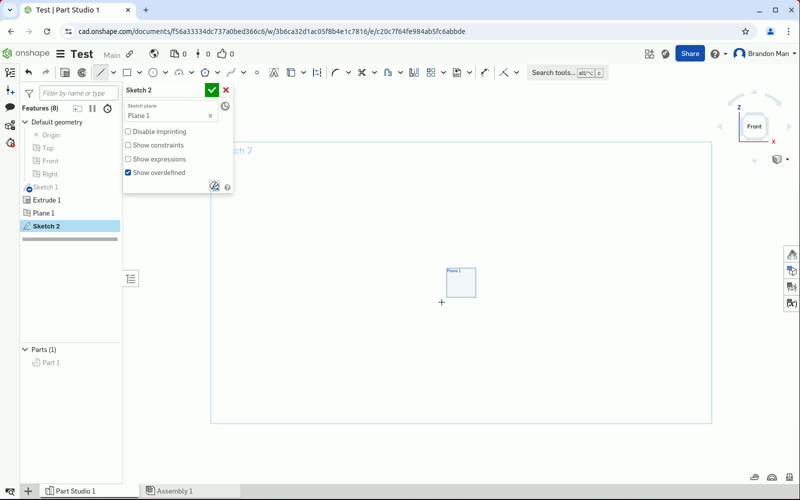
click(441, 301)
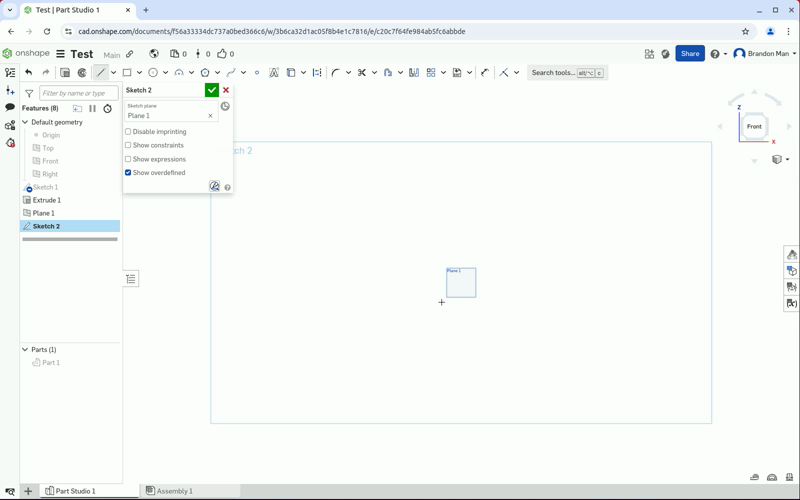
key_up(shift)
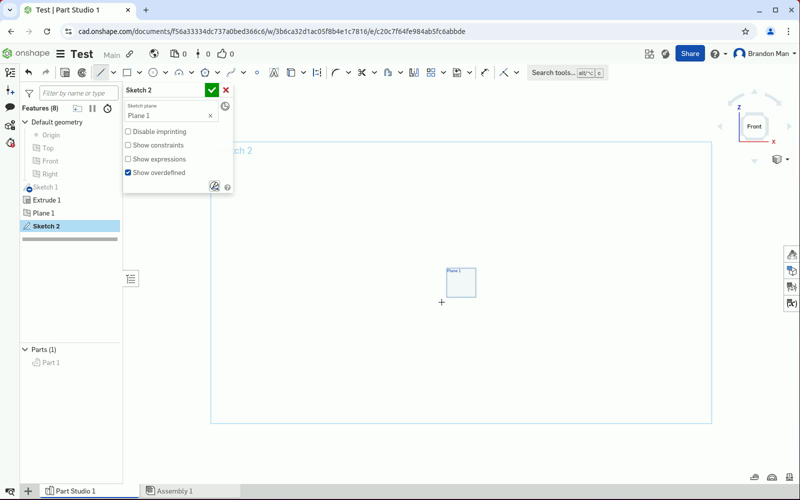
key_down(shift)
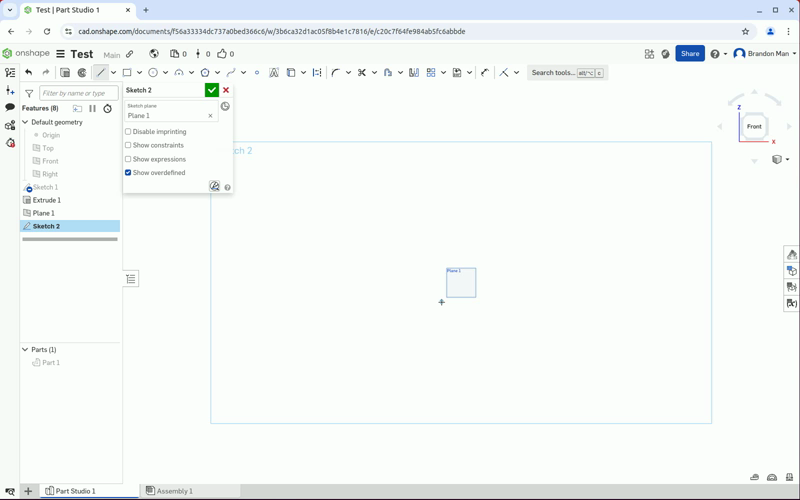
mouse_move(471, 301)
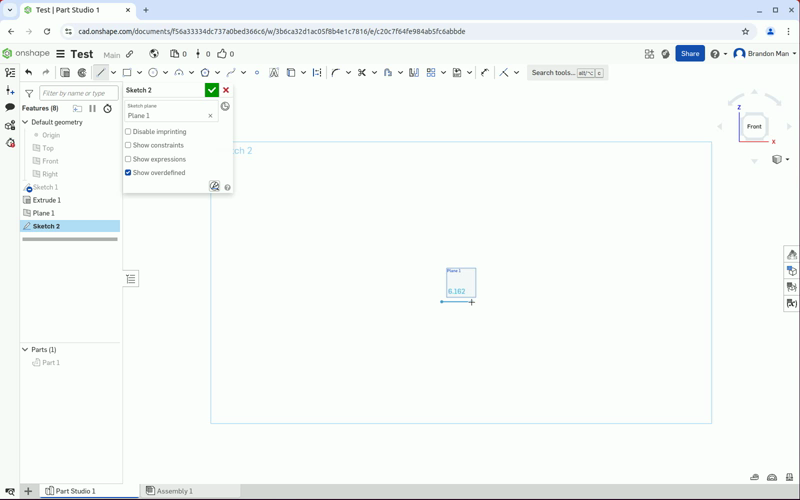
mouse_move(480, 301)
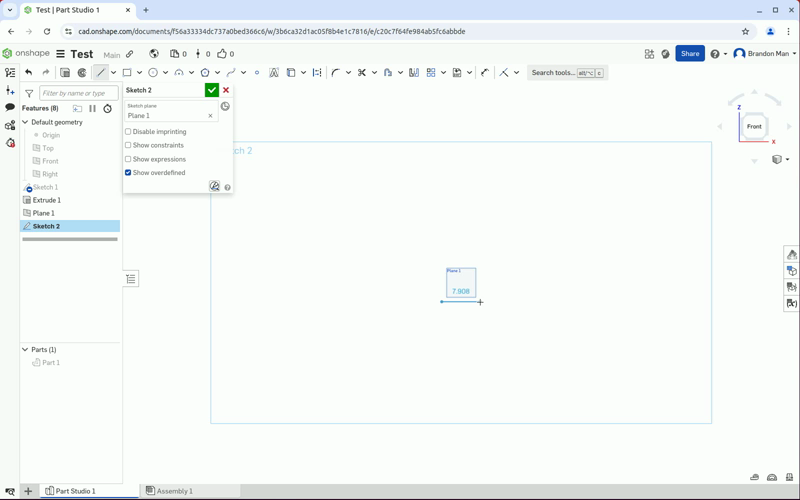
click(480, 301)
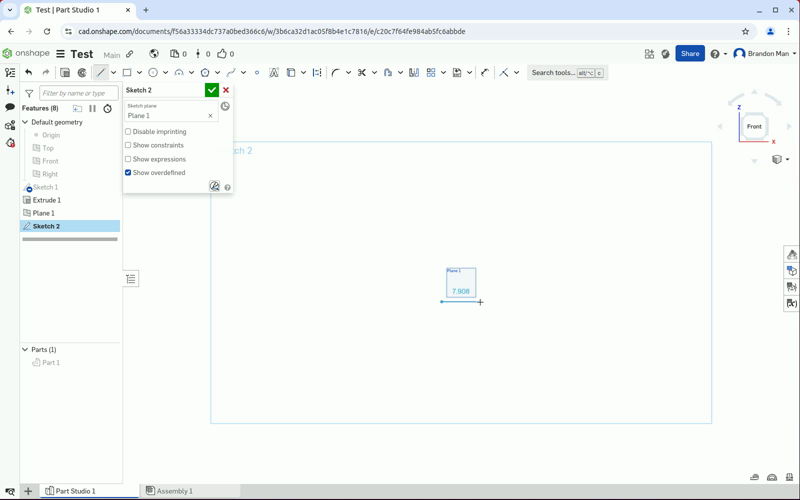
key_up(shift)
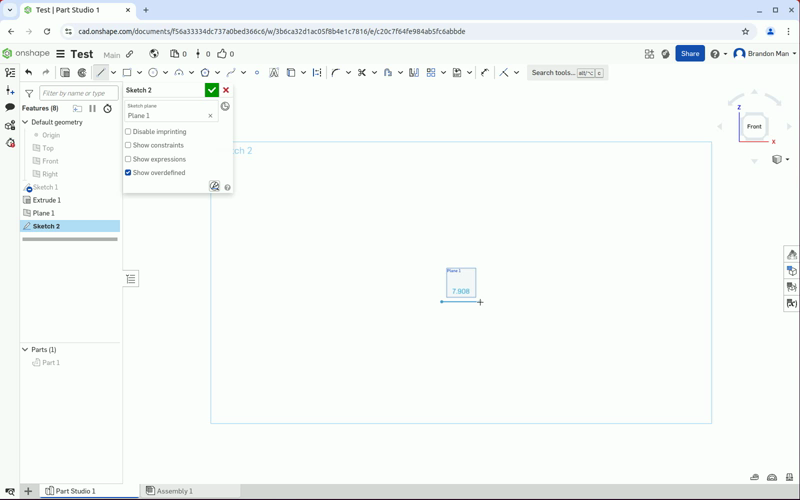
key_down(shift)
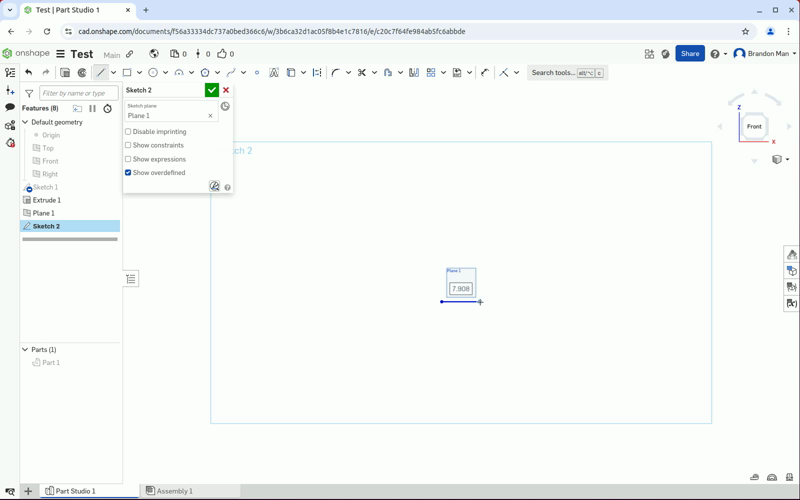
mouse_move(510, 301)
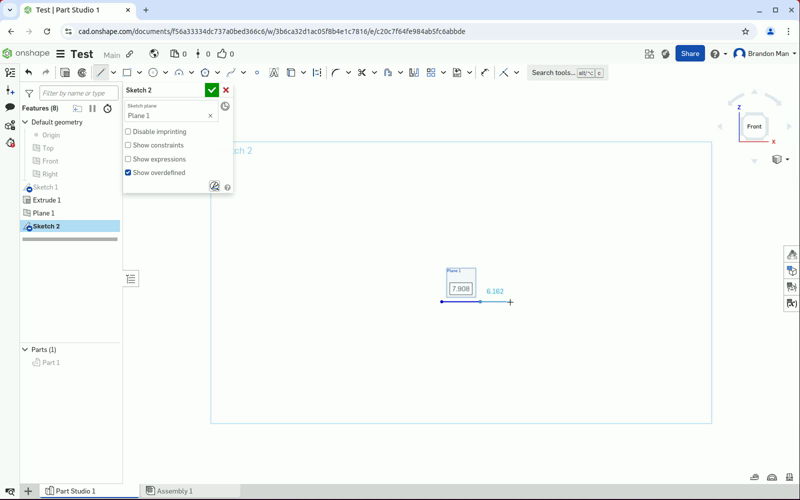
mouse_move(480, 263)
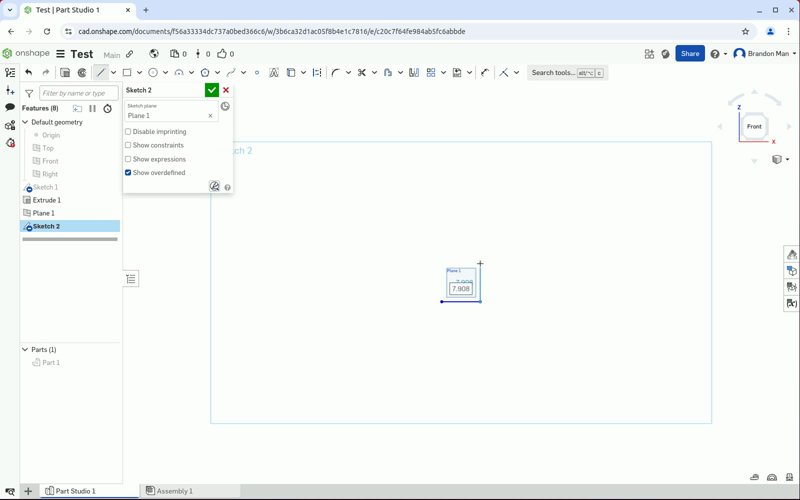
click(480, 263)
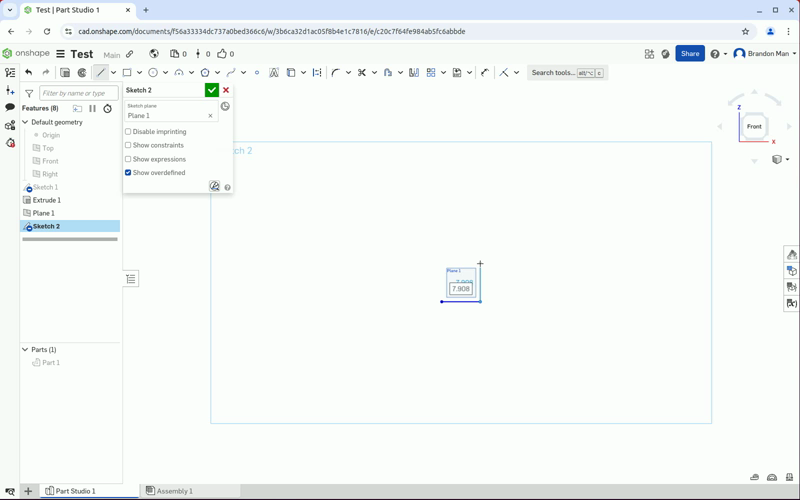
key_up(shift)
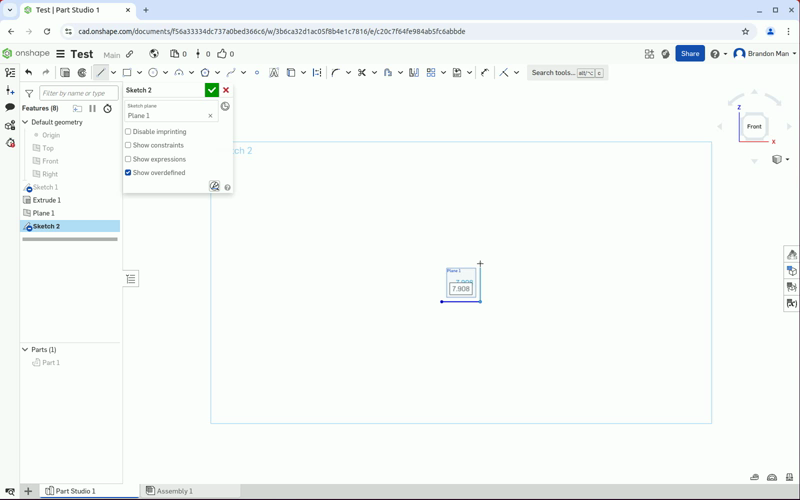
key_down(shift)
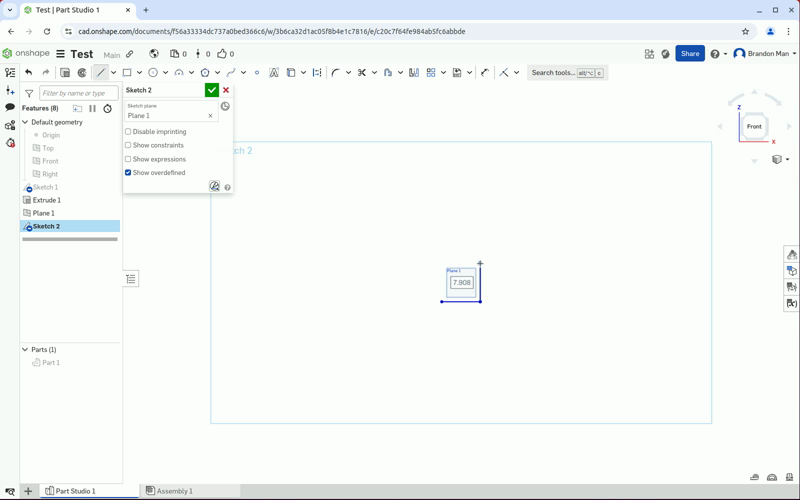
mouse_move(510, 263)
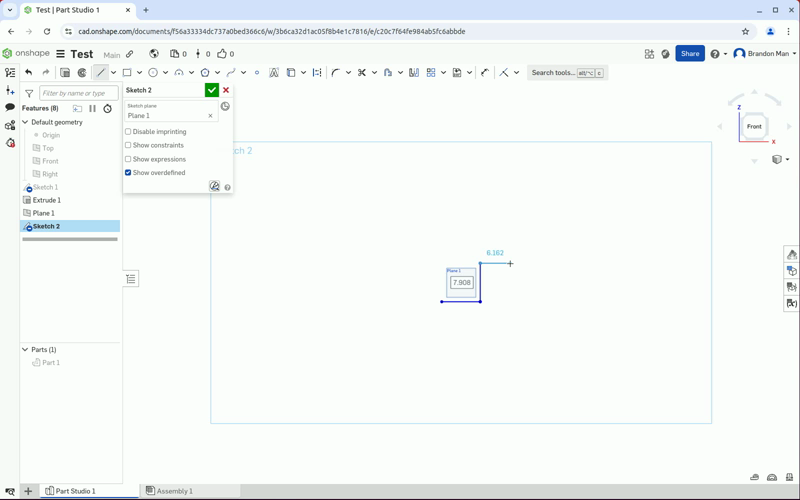
mouse_move(441, 263)
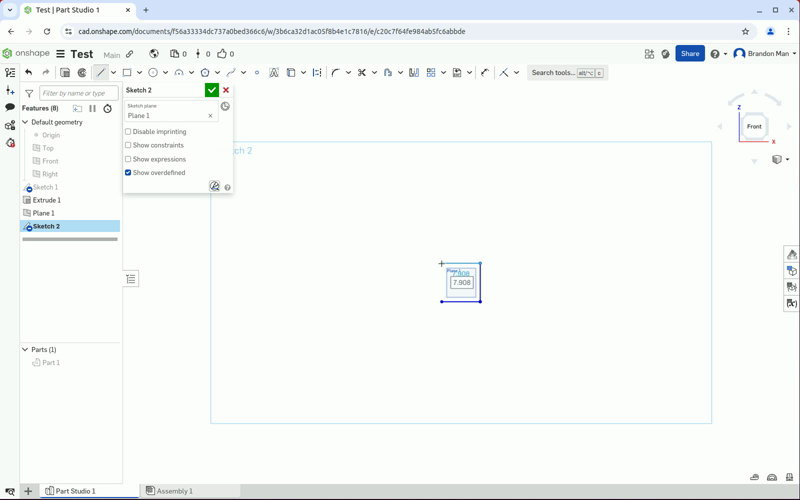
click(441, 263)
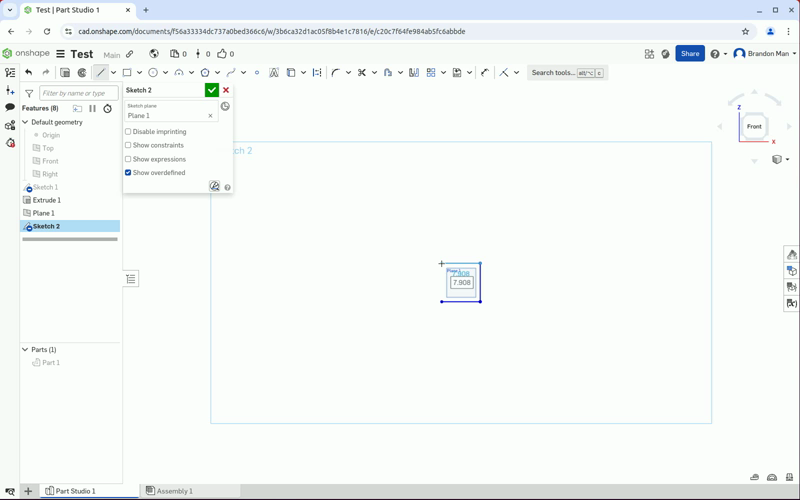
key_up(shift)
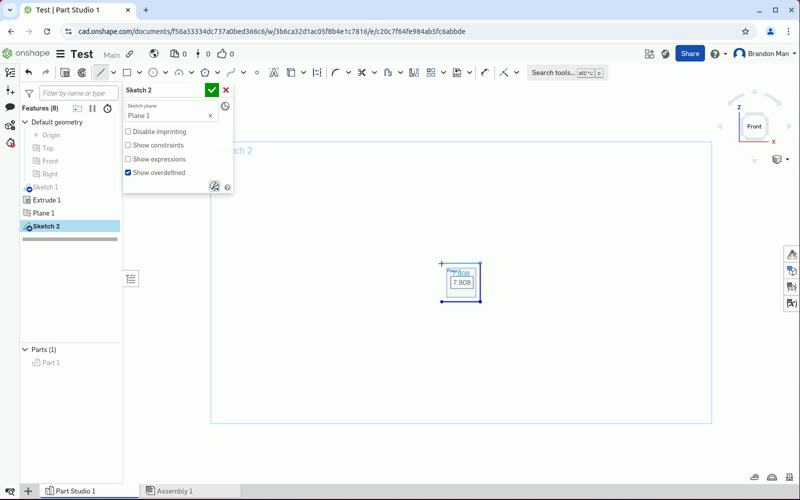
mouse_move(471, 263)
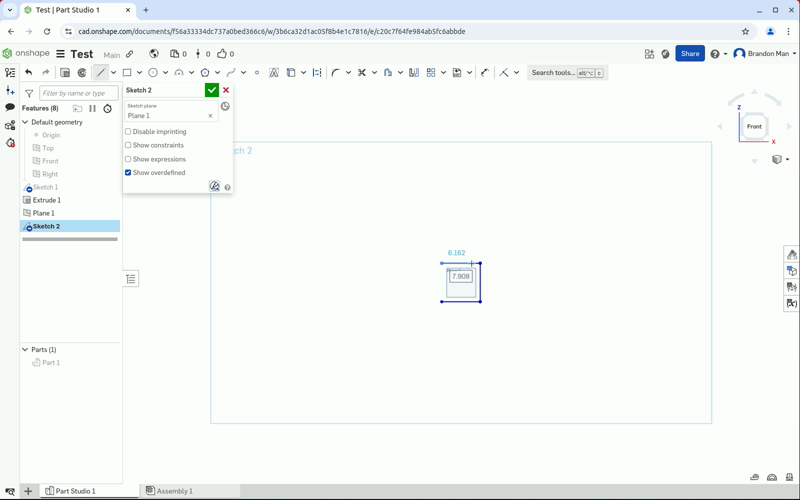
key_down(shift)
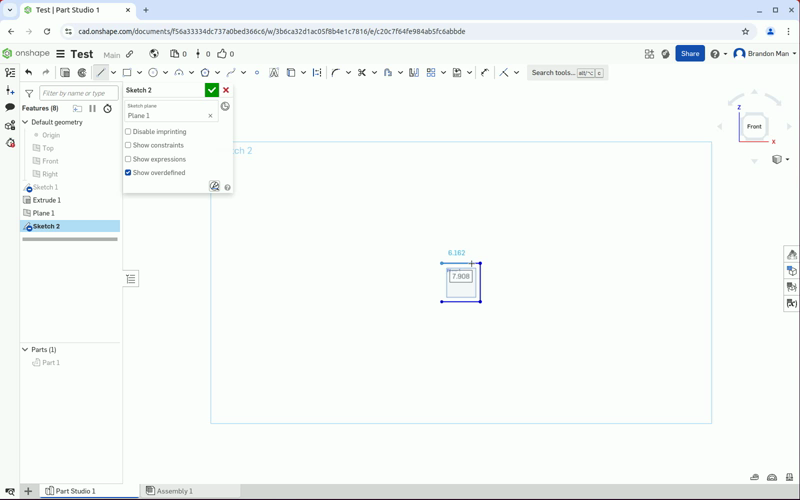
mouse_move(441, 301)
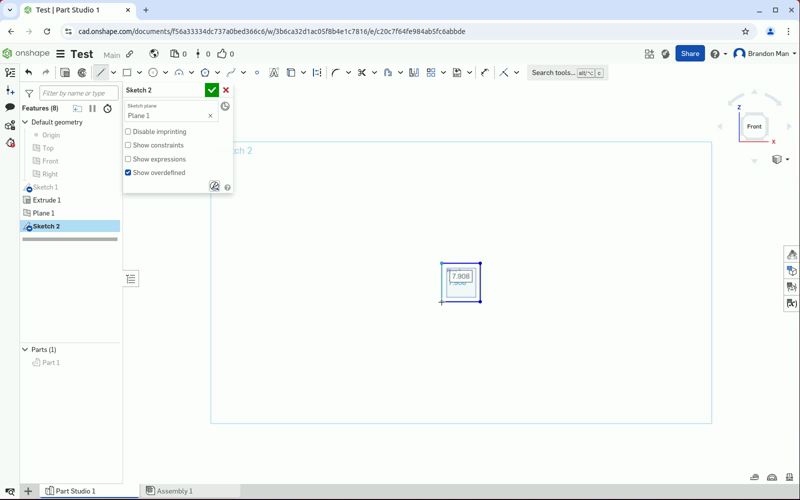
key_up(shift)
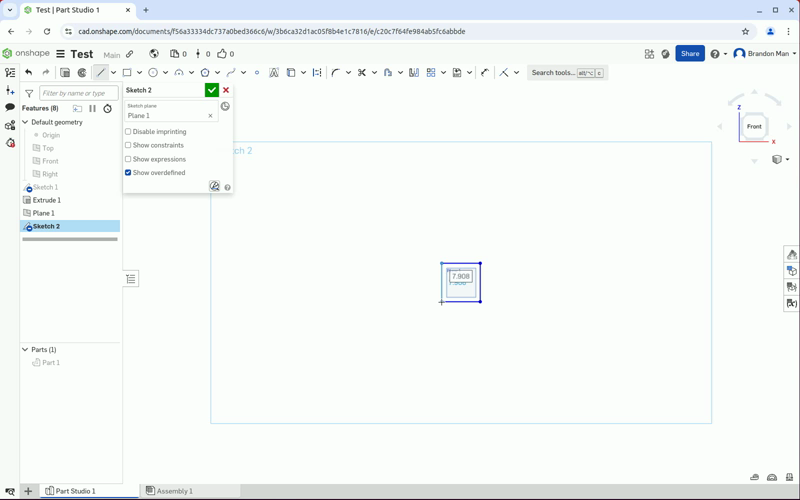
click(441, 301)
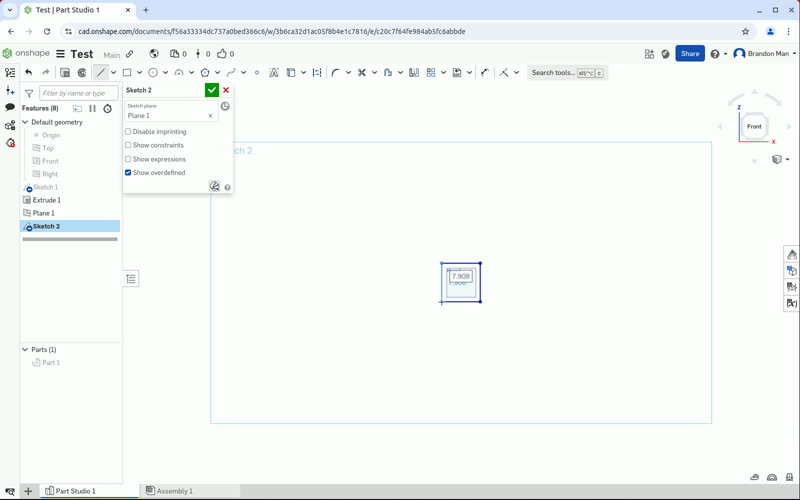
key(esc)
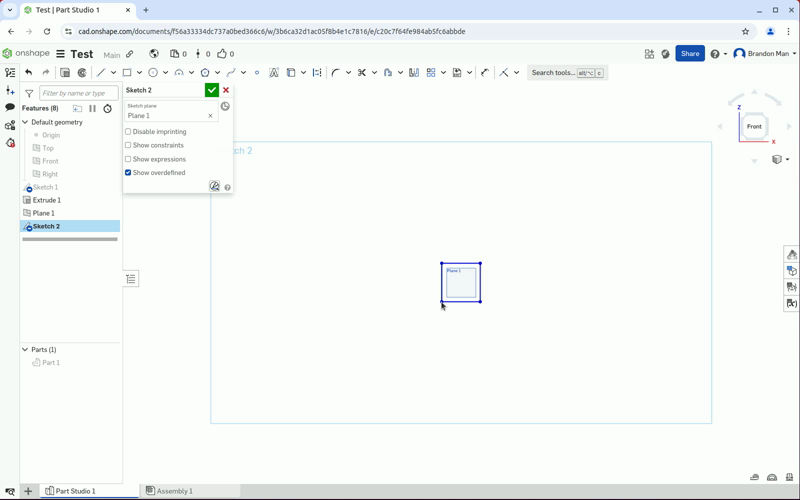
mouse_move(465, 279)
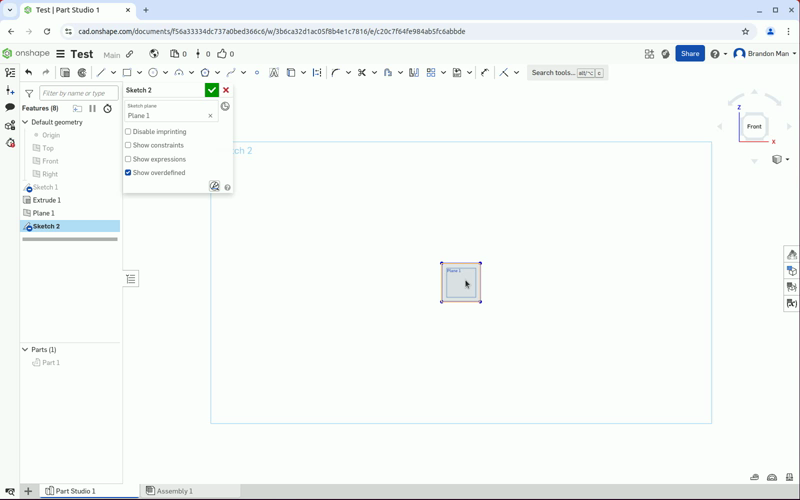
scroll(6)
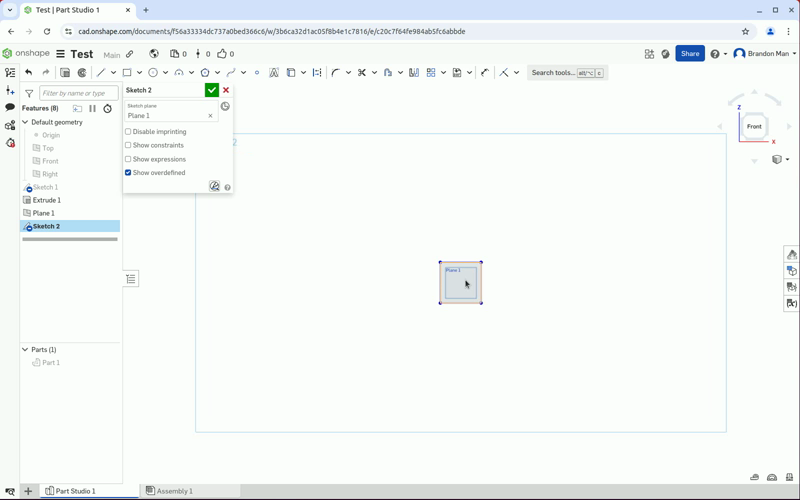
scroll(6)
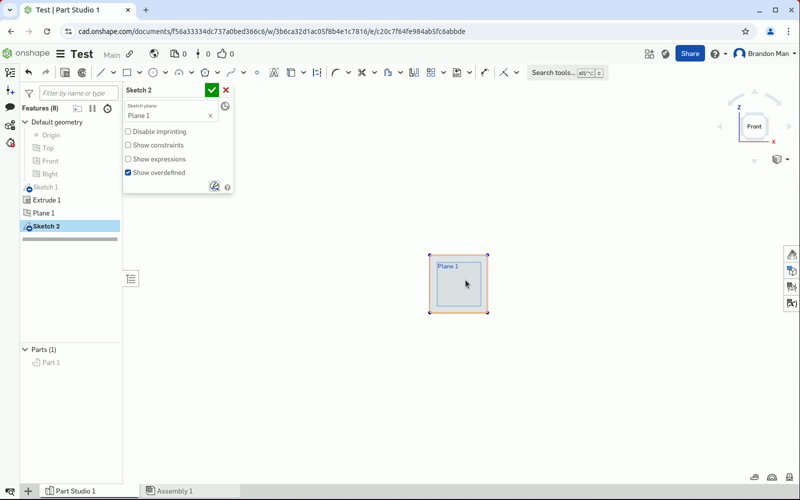
scroll(6)
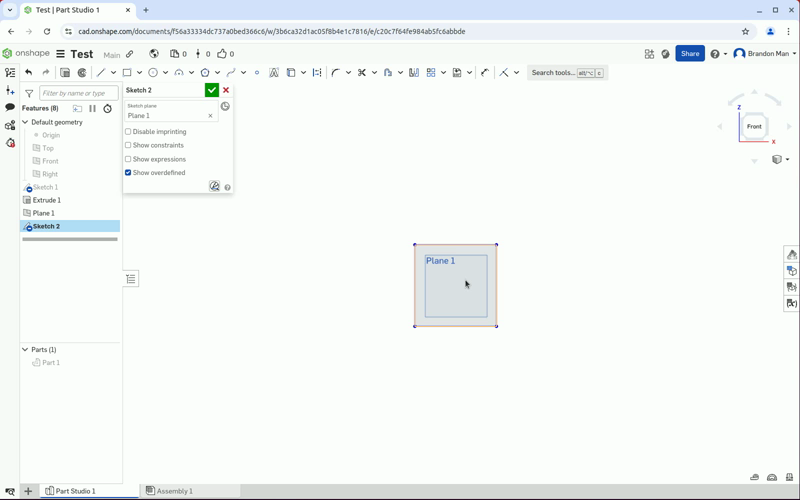
scroll(6)
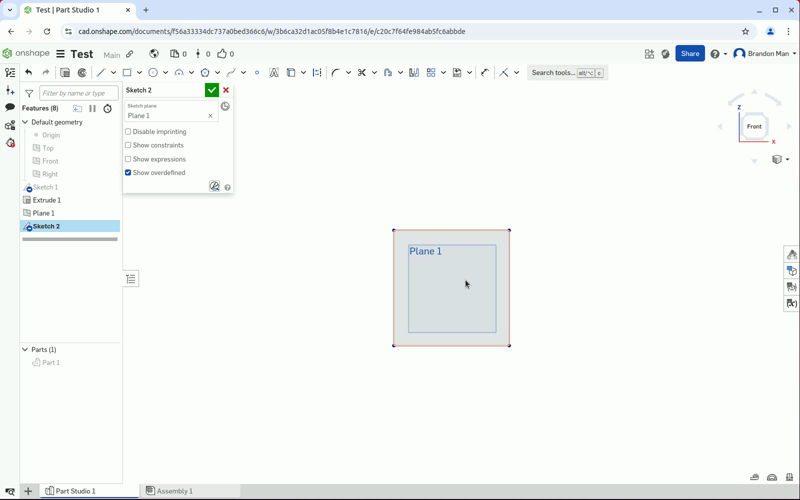
scroll(6)
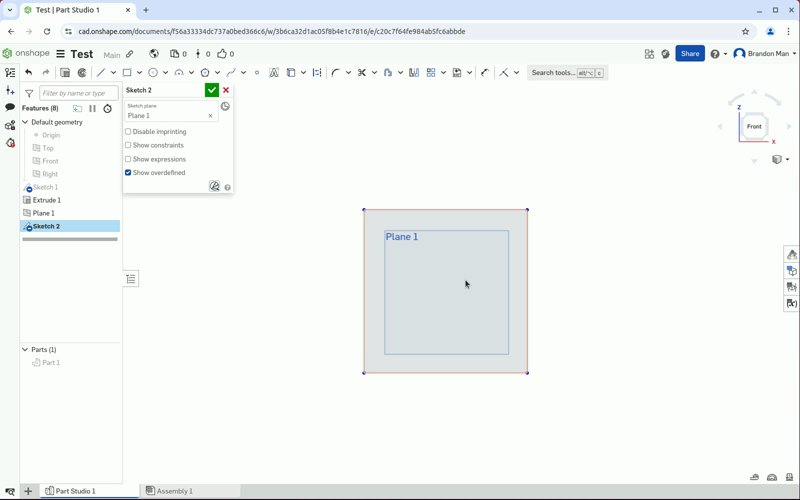
scroll(6)
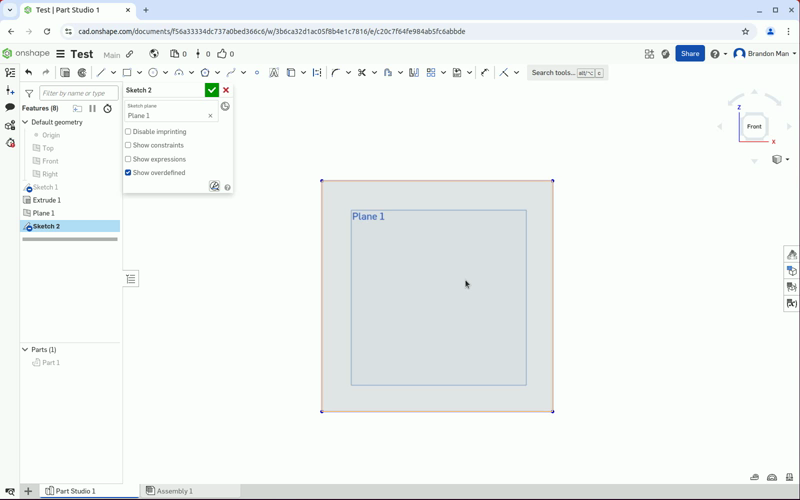
scroll(6)
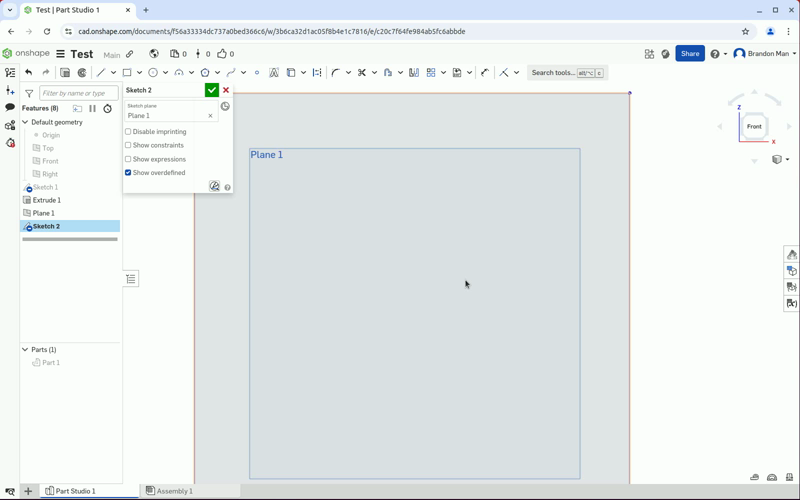
click(465, 279)
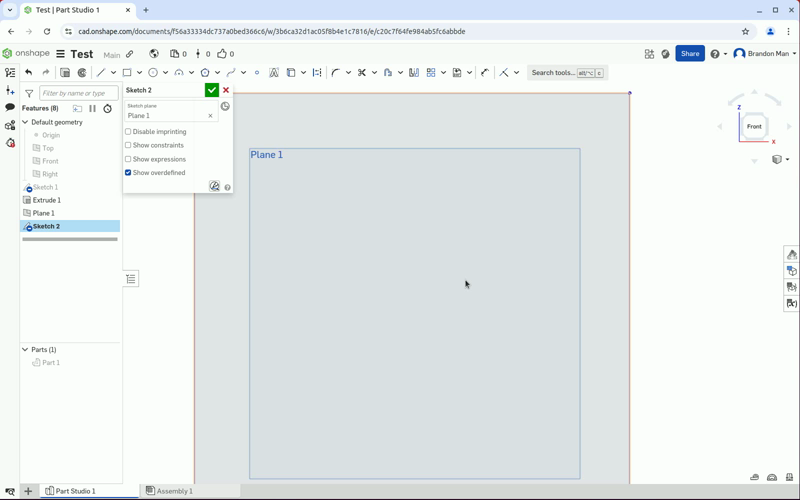
scroll(-6)
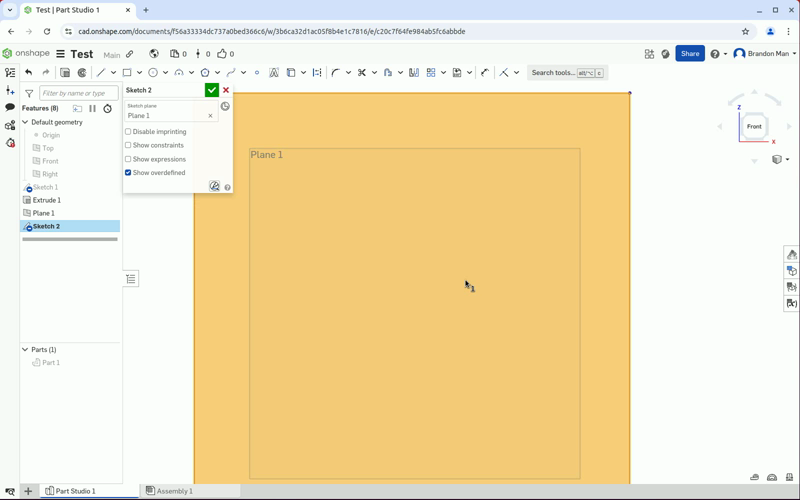
scroll(-6)
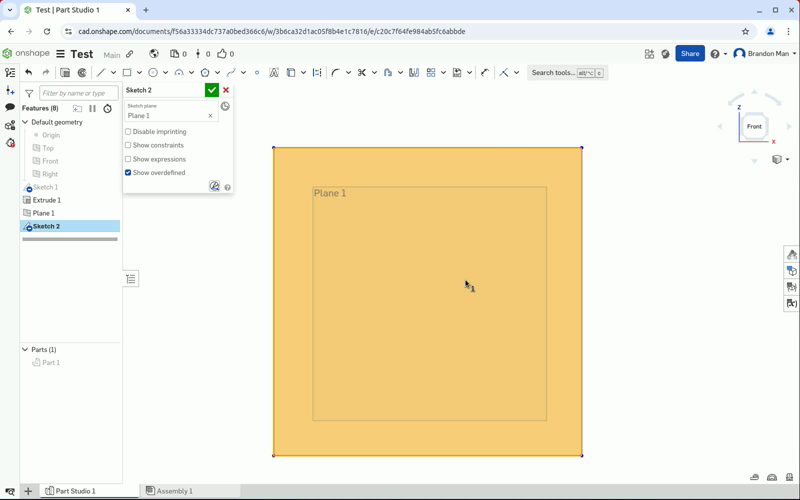
scroll(-6)
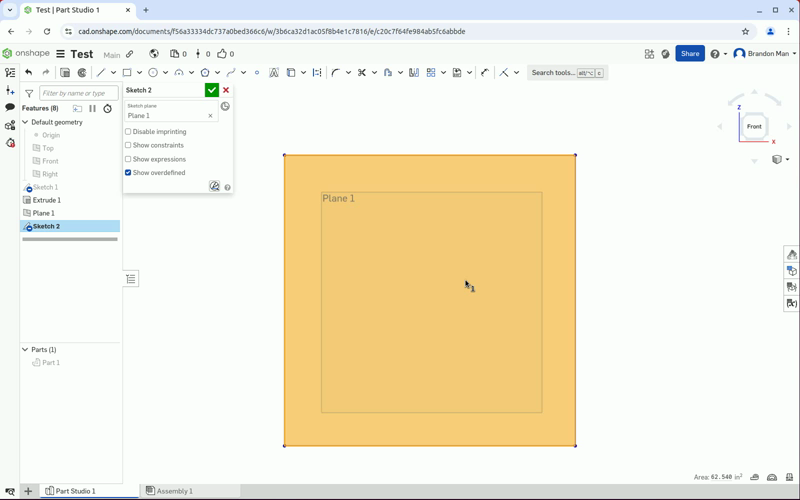
scroll(-6)
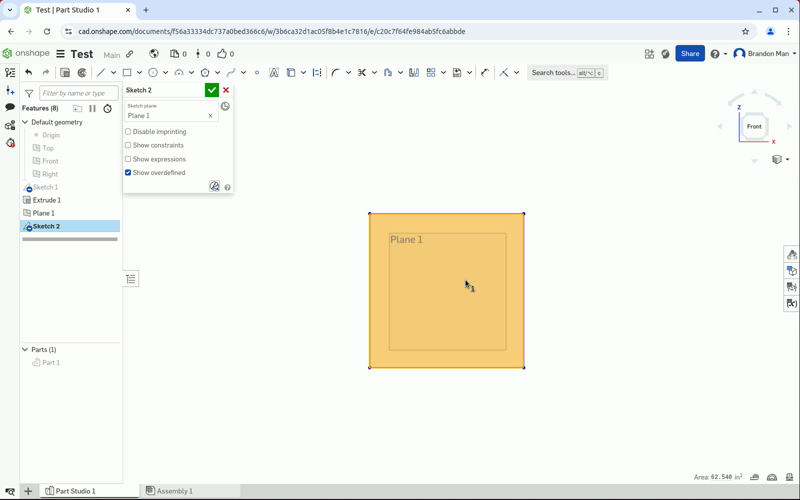
scroll(-6)
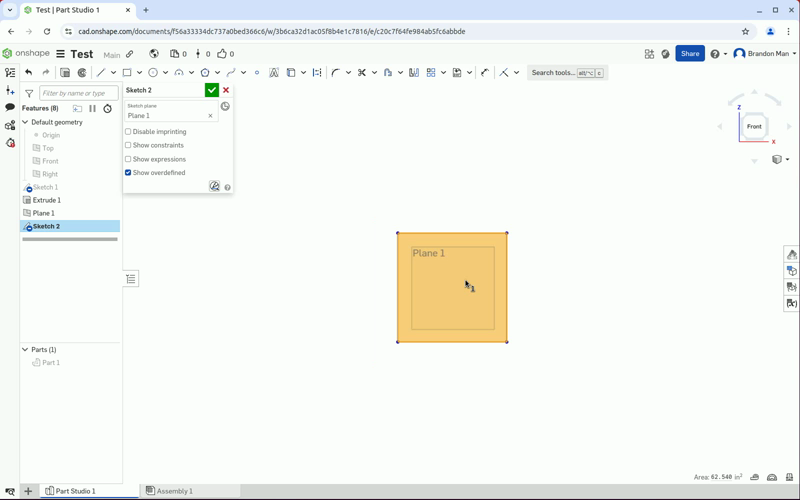
scroll(-6)
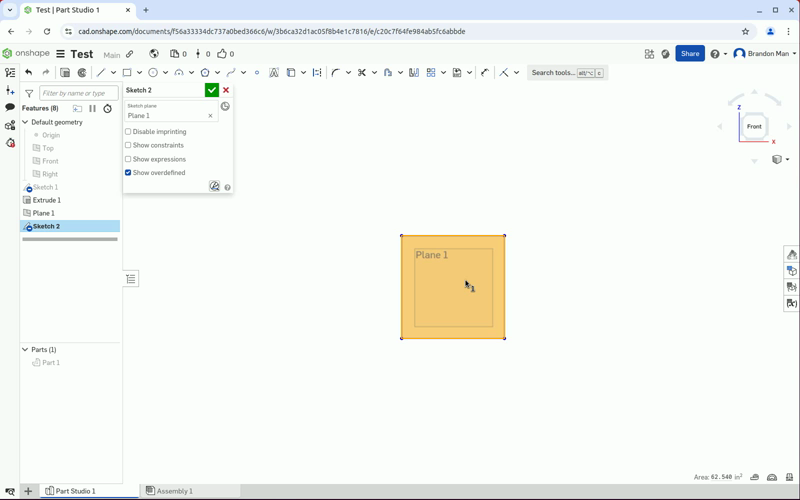
scroll(-6)
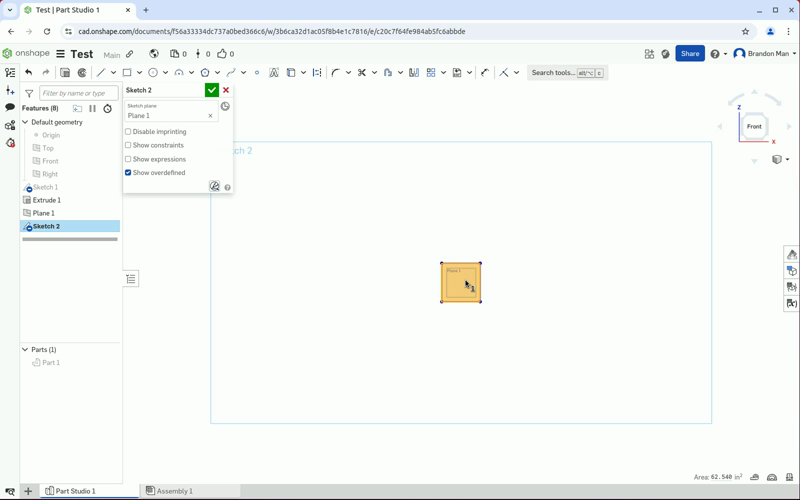
mouse_move(73, 352)
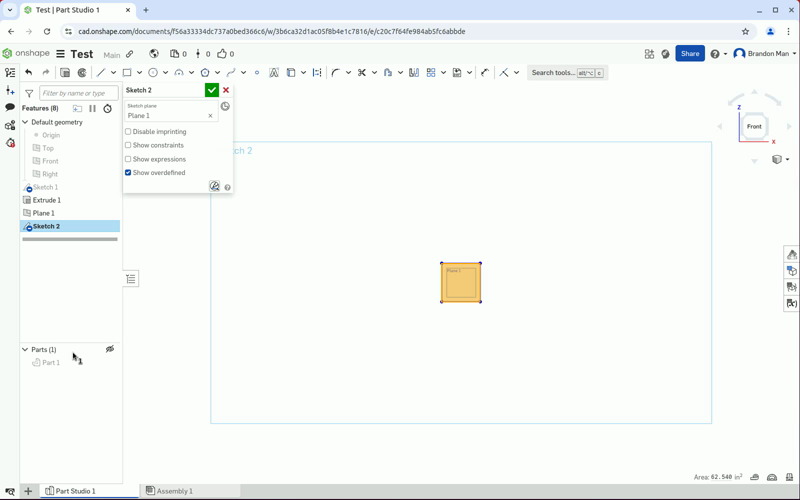
key(shift+y)
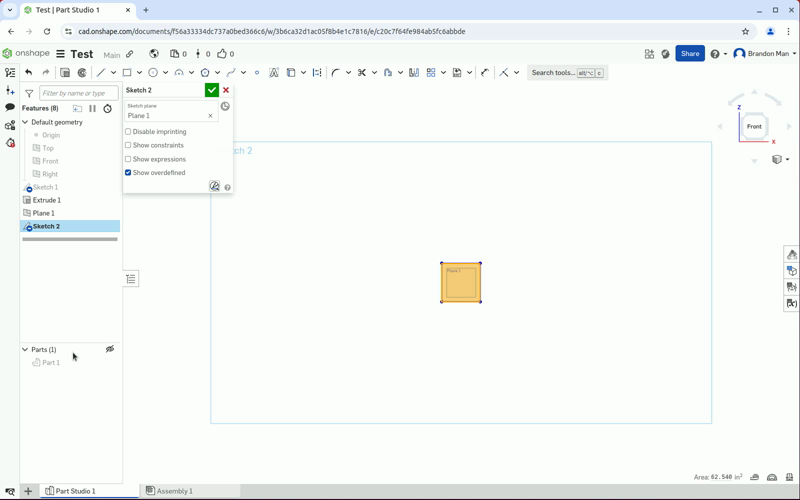
key(shift+e)
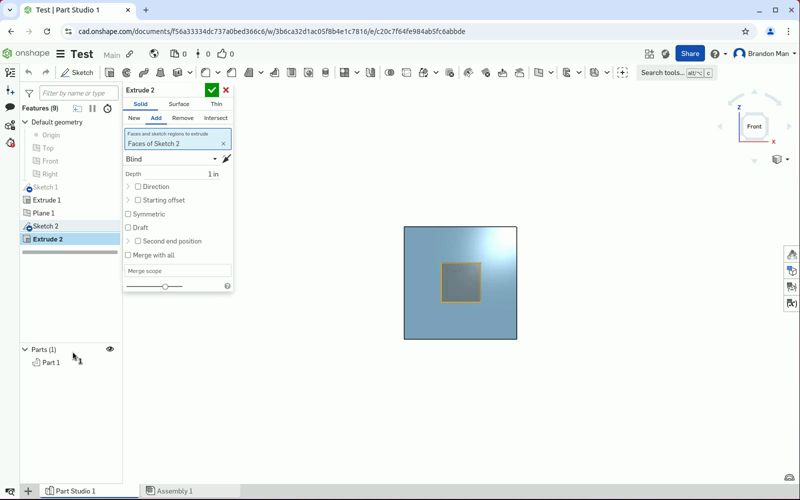
mouse_move(143, 106)
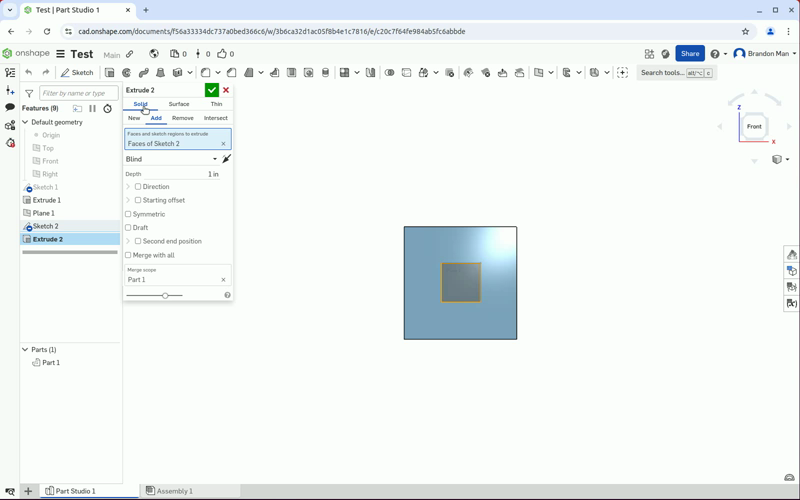
click(143, 106)
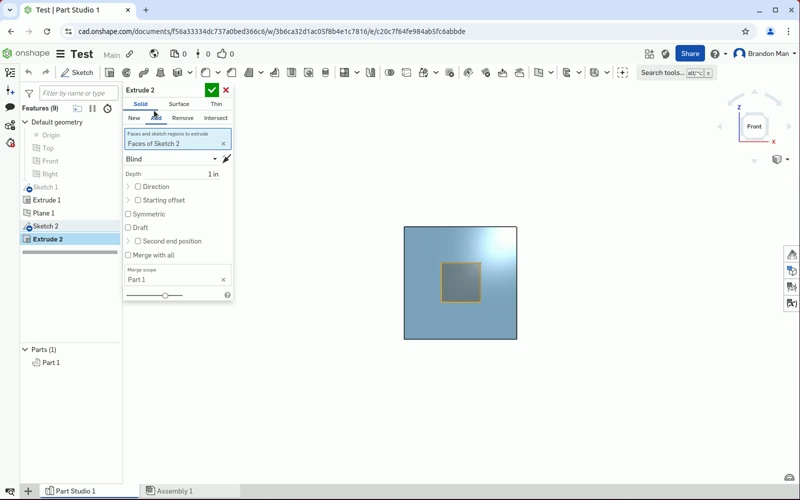
mouse_move(186, 120)
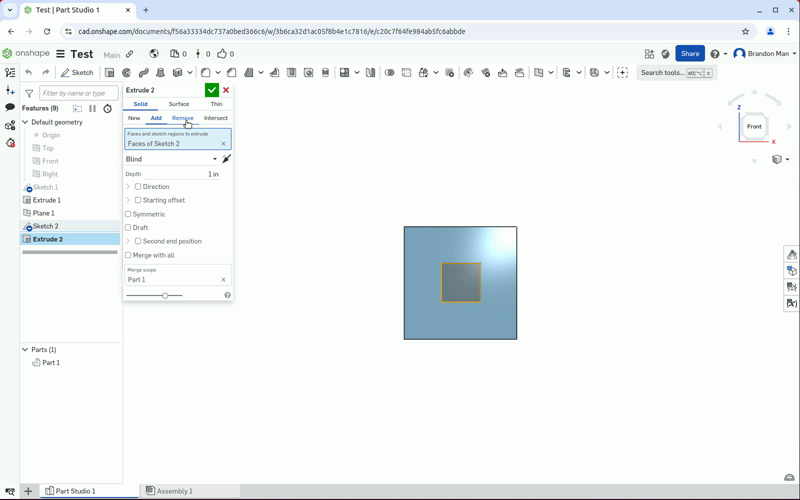
click(186, 120)
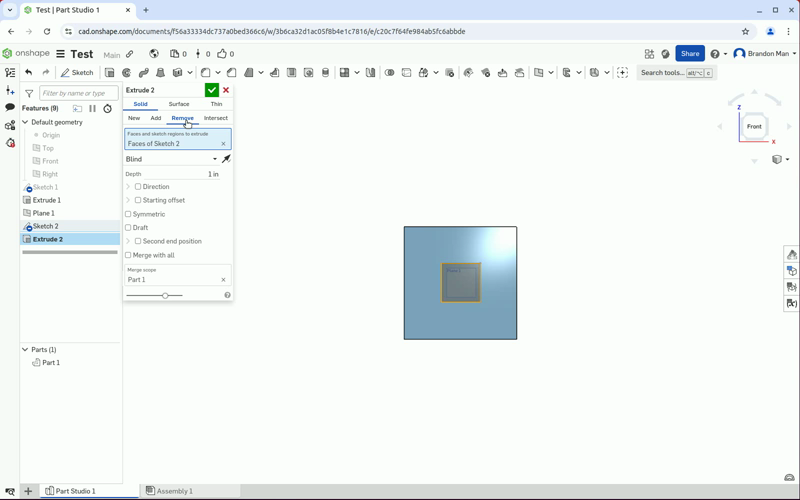
key(tab, 4)
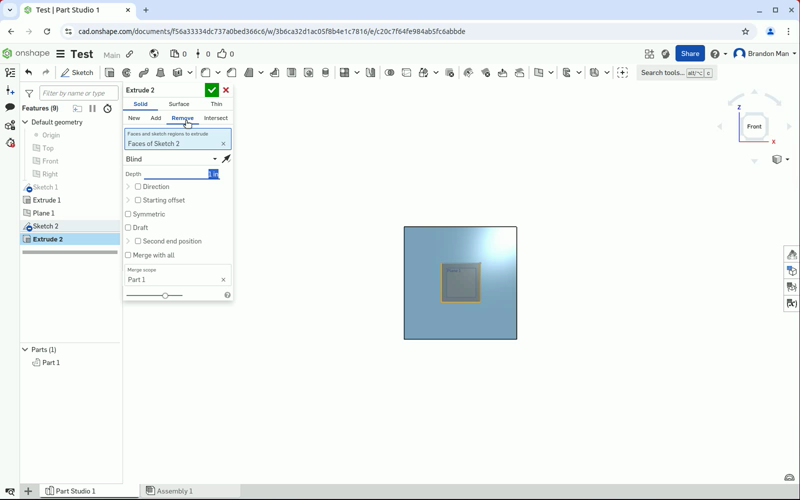
text(23.108)
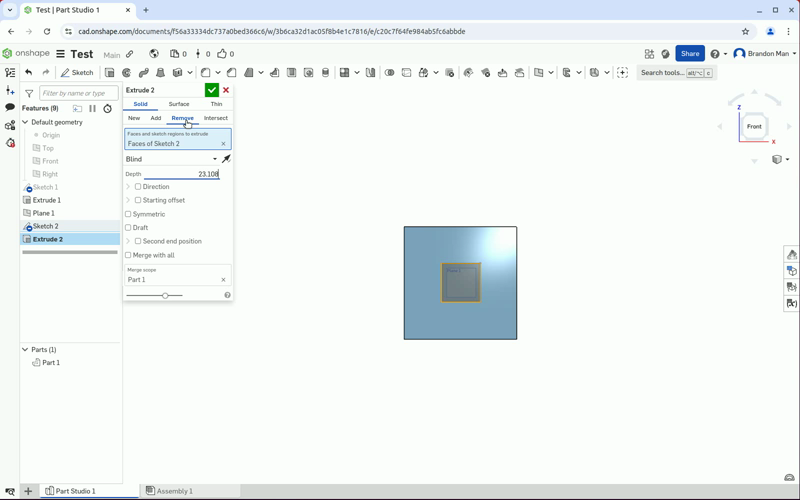
key(tab, 6)
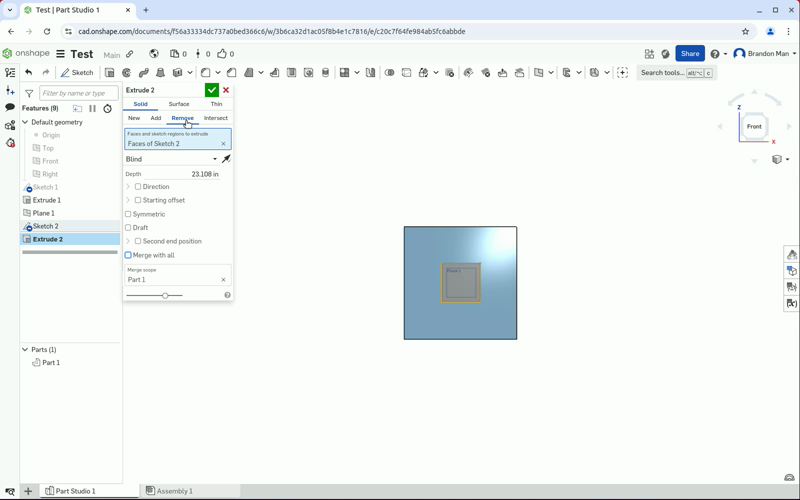
key(space)
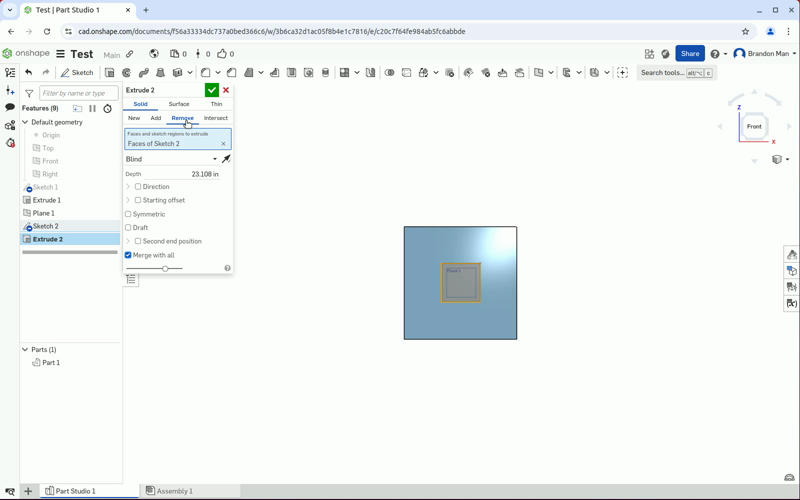
key(enter)
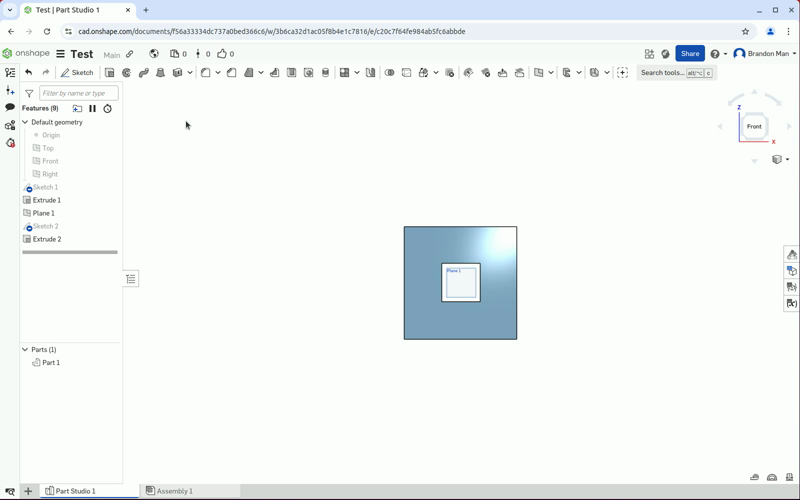
key(shift+h)
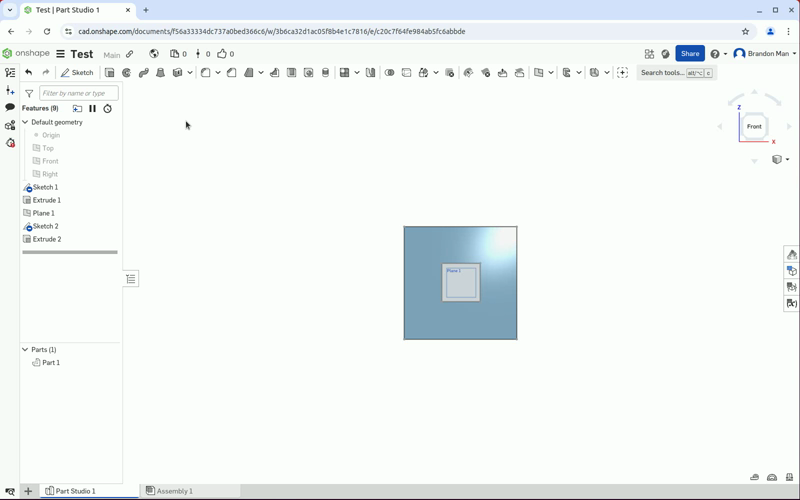
key(shift+h)
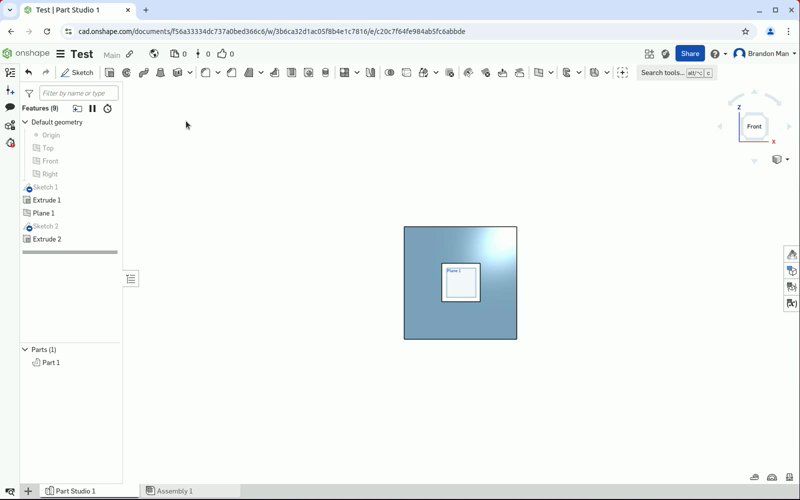
mouse_move(73, 189)
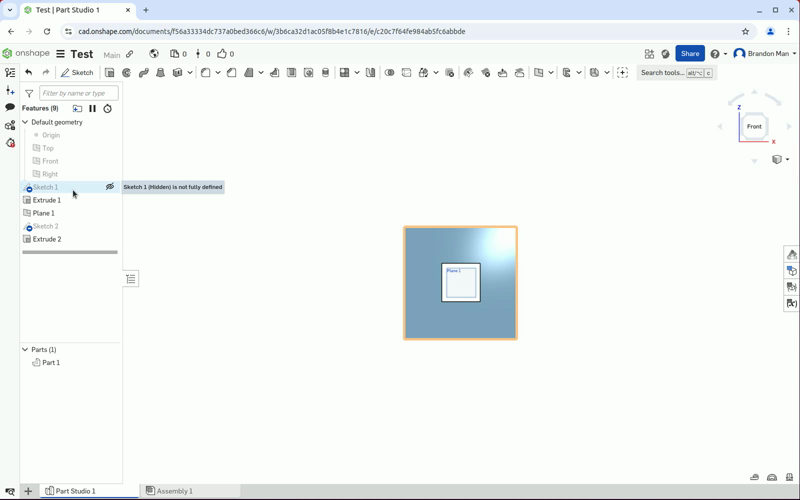
click(73, 189)
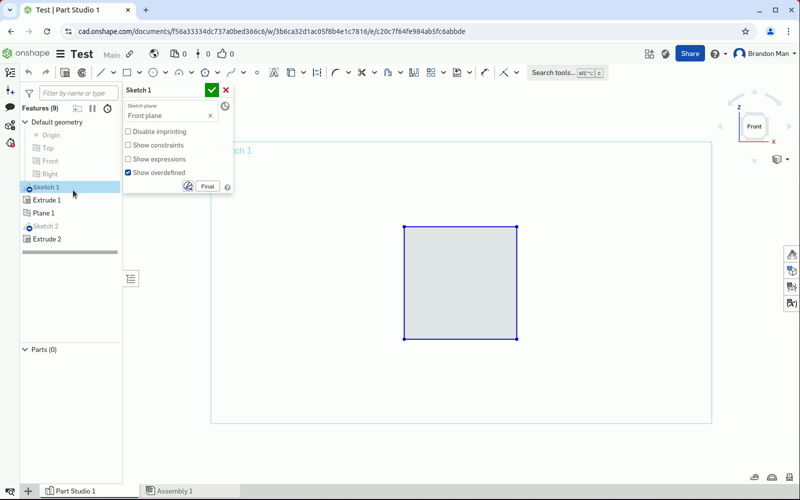
mouse_move(229, 92)
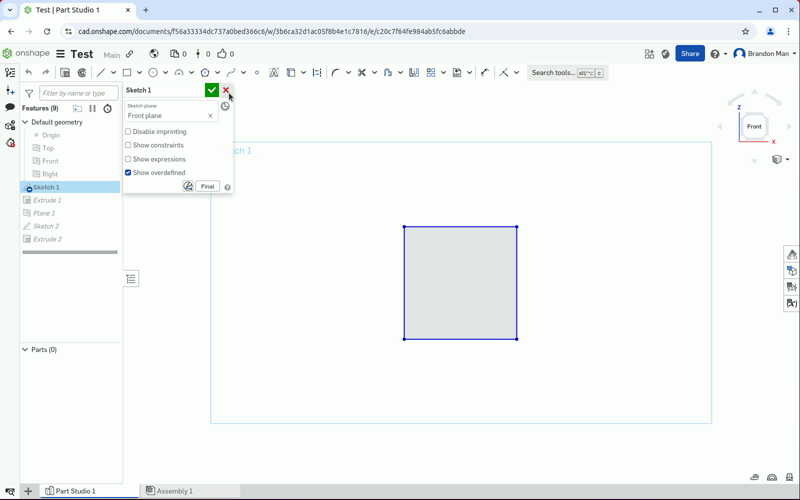
click(229, 92)
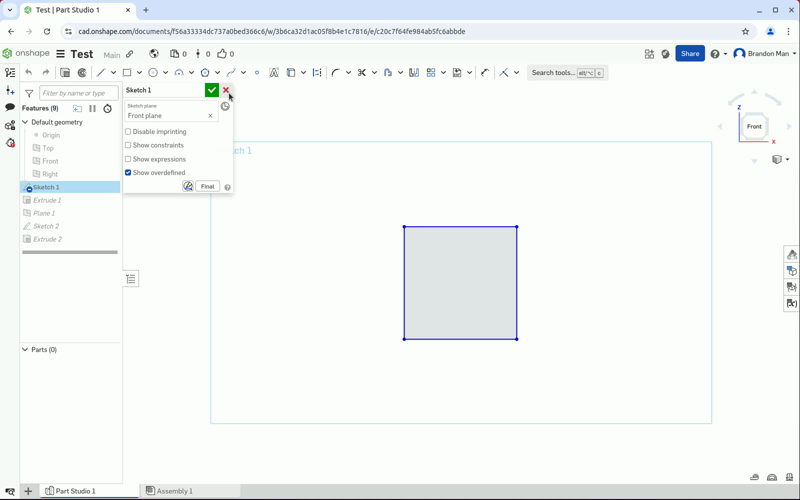
key(shift+s)
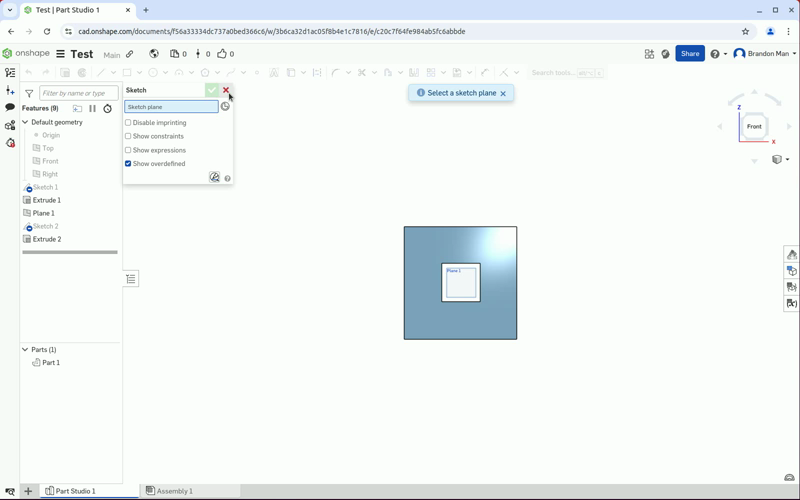
mouse_move(73, 215)
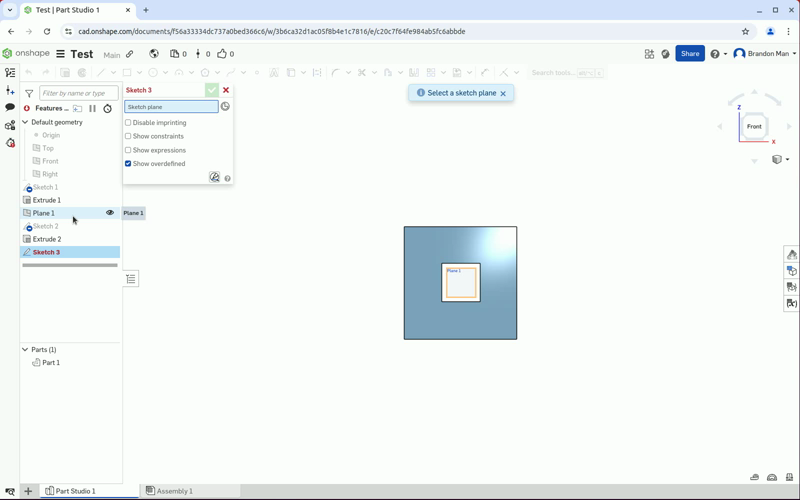
click(73, 215)
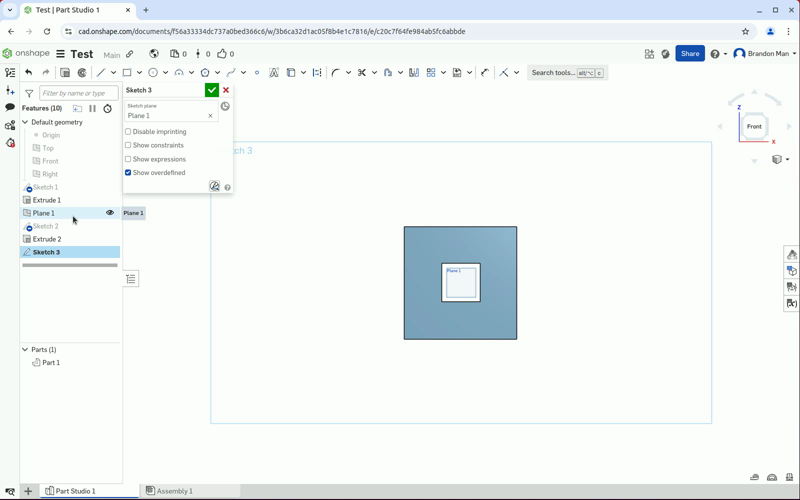
mouse_move(73, 352)
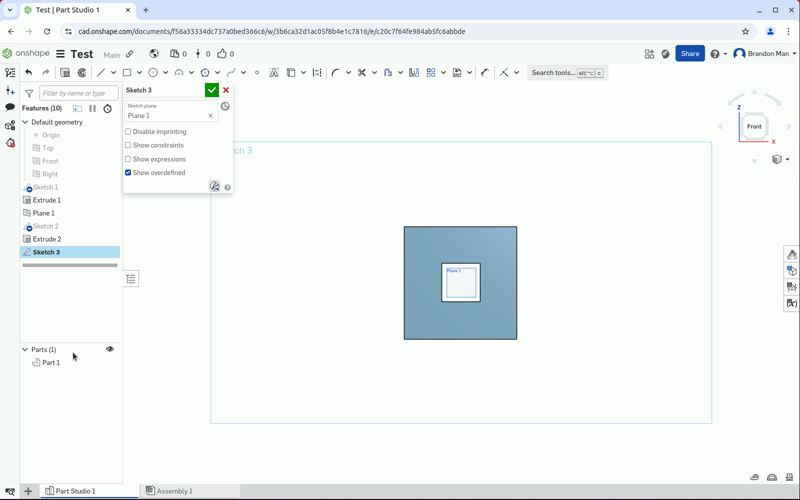
key(y)
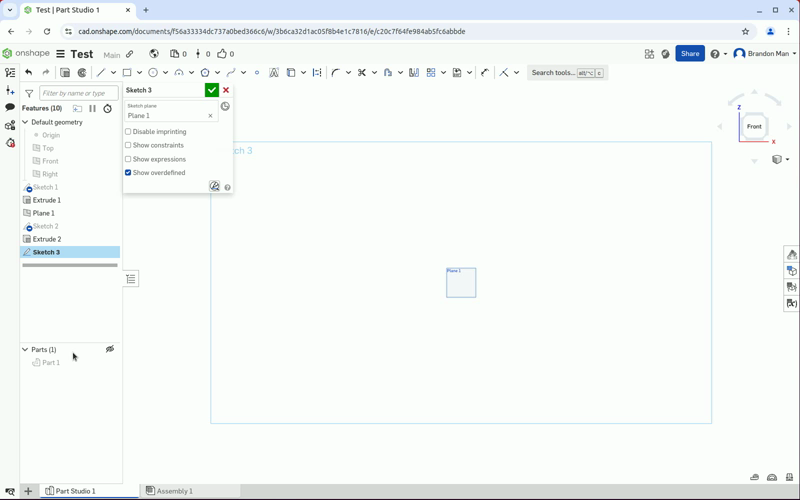
key(l)
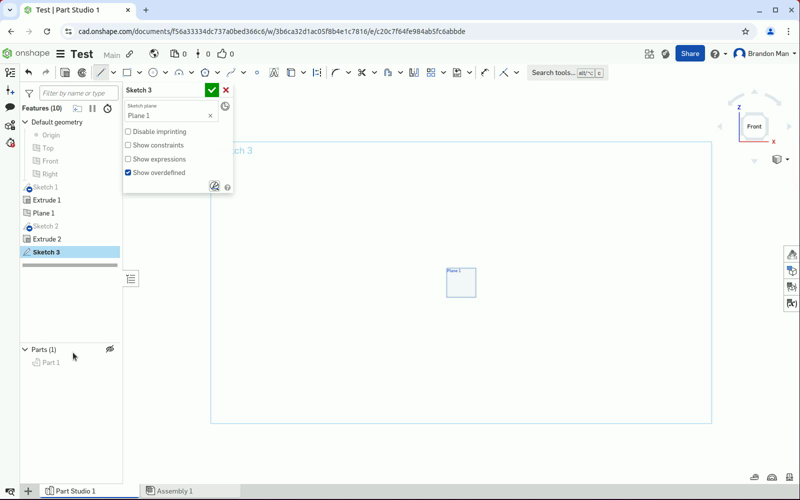
key_down(shift)
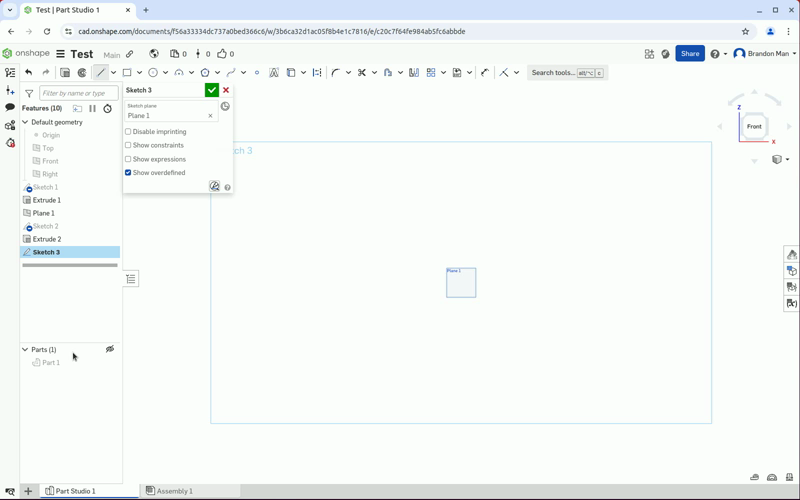
mouse_move(441, 301)
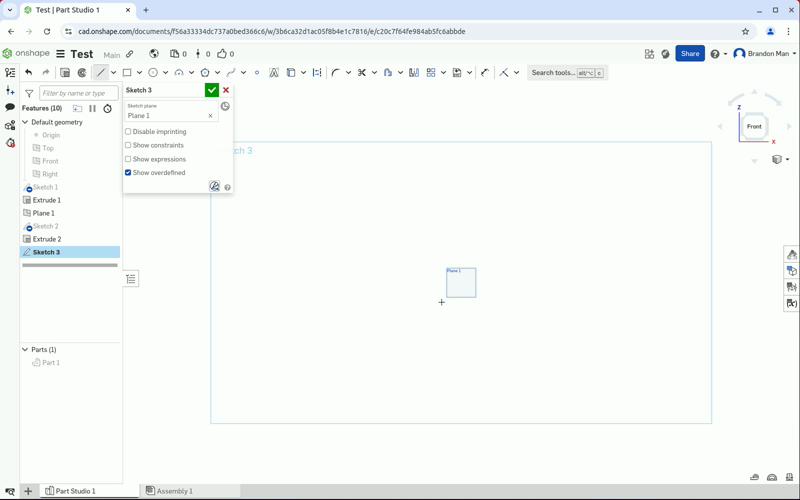
click(441, 301)
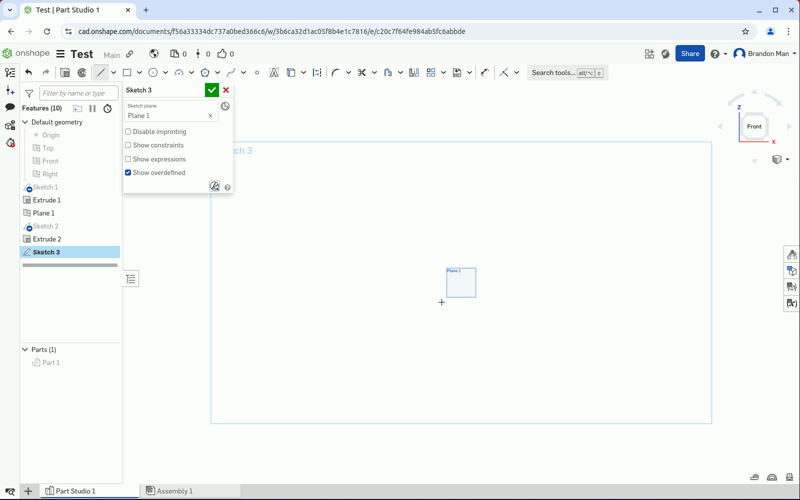
key_up(shift)
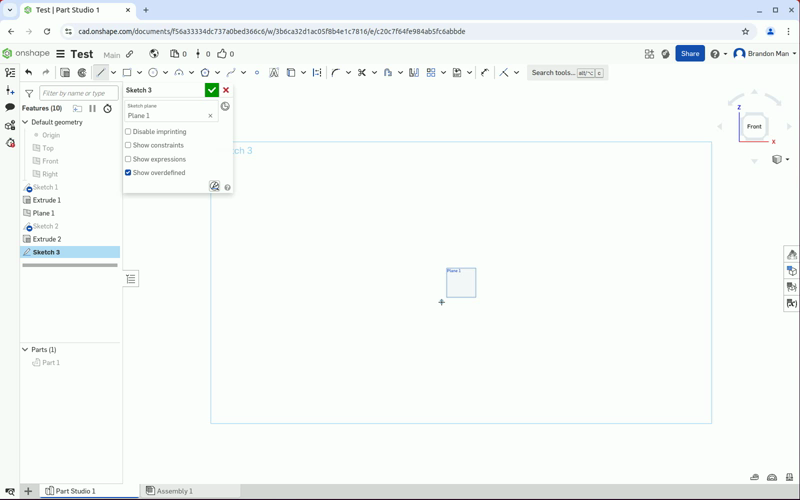
key_down(shift)
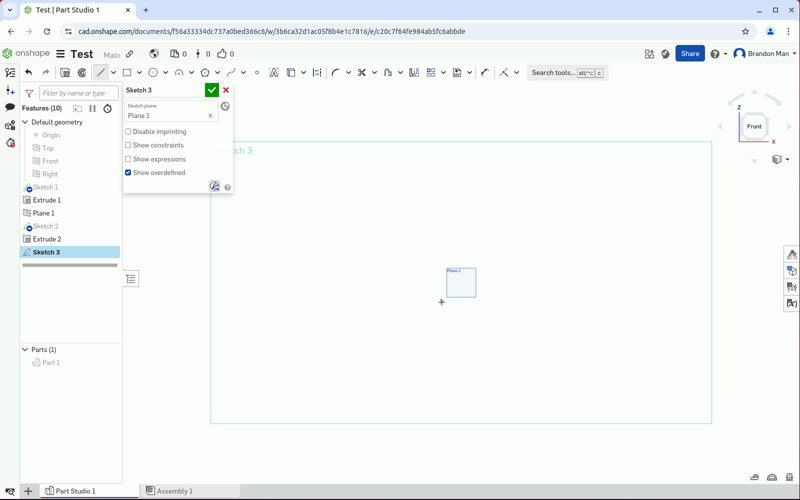
mouse_move(471, 301)
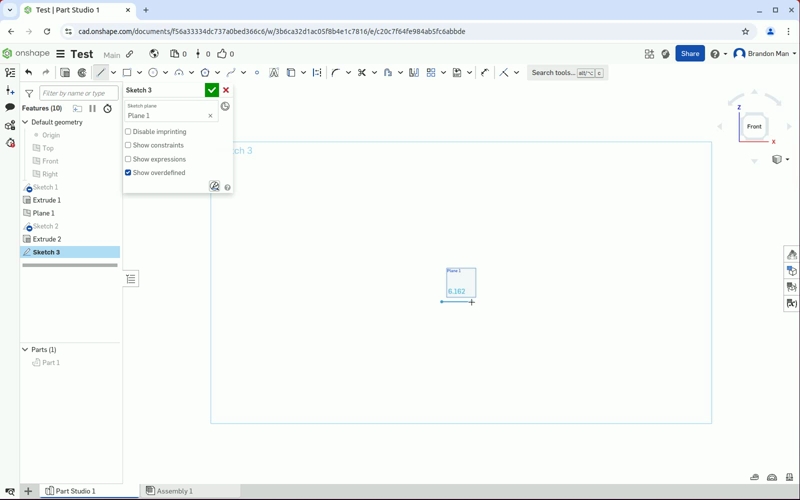
mouse_move(480, 301)
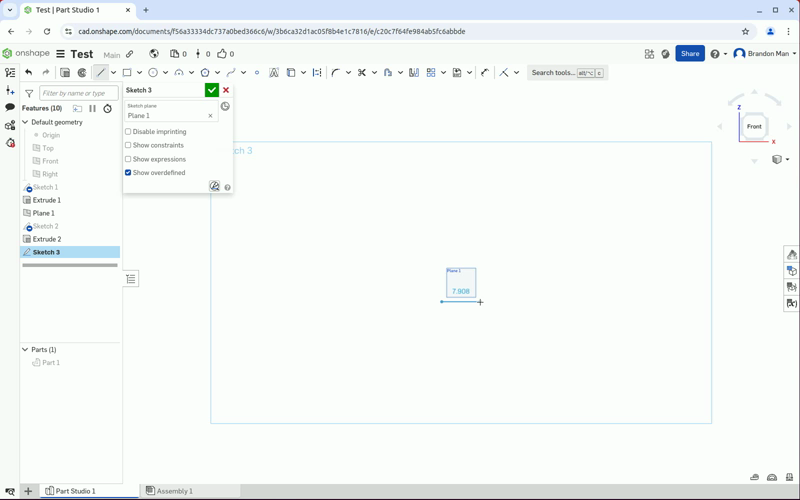
click(480, 301)
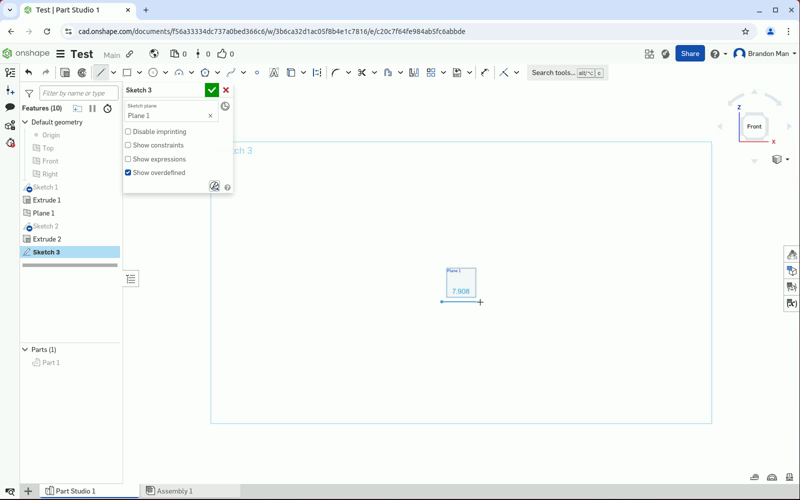
key_up(shift)
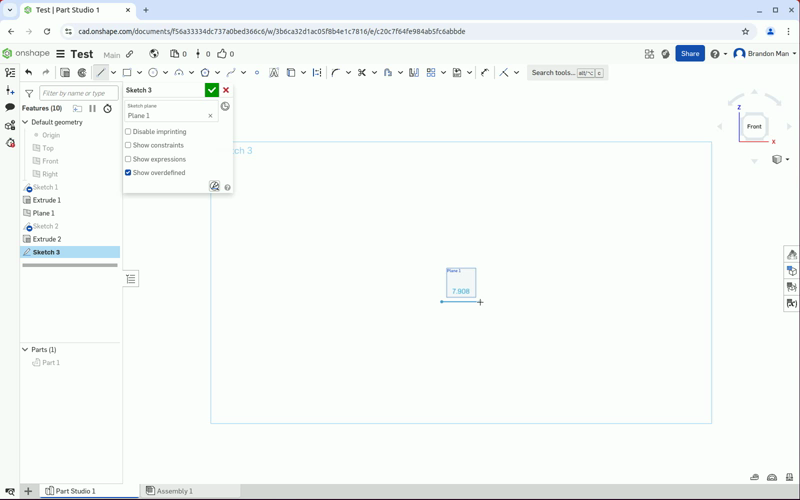
key_down(shift)
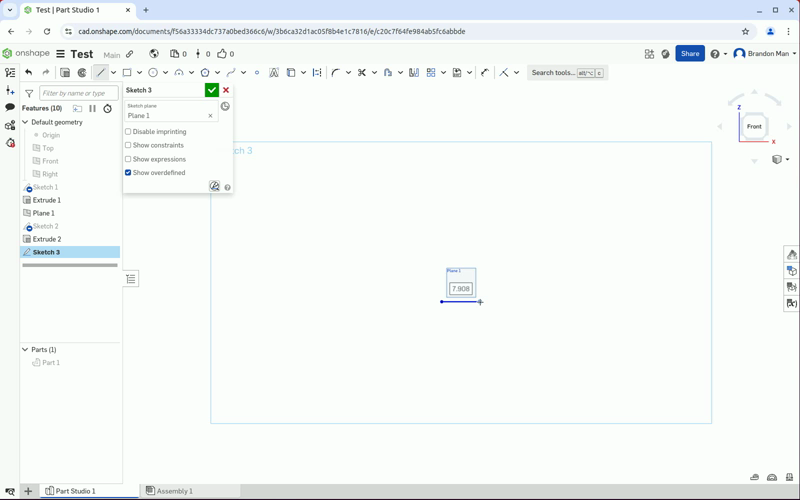
mouse_move(510, 301)
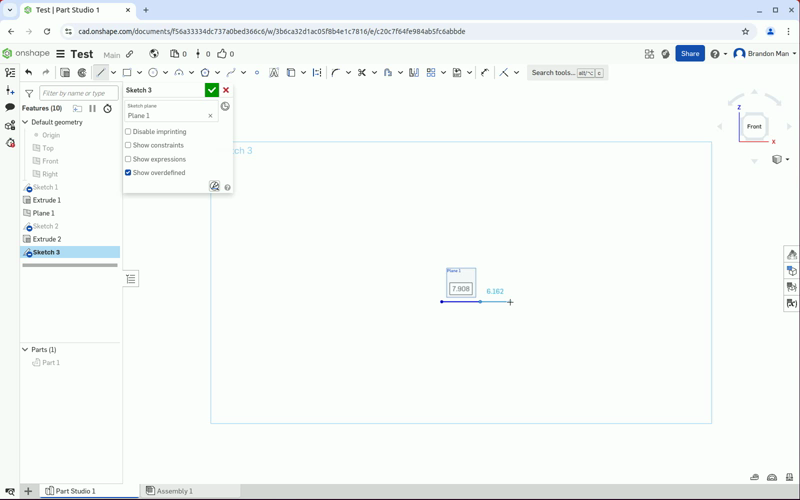
mouse_move(480, 263)
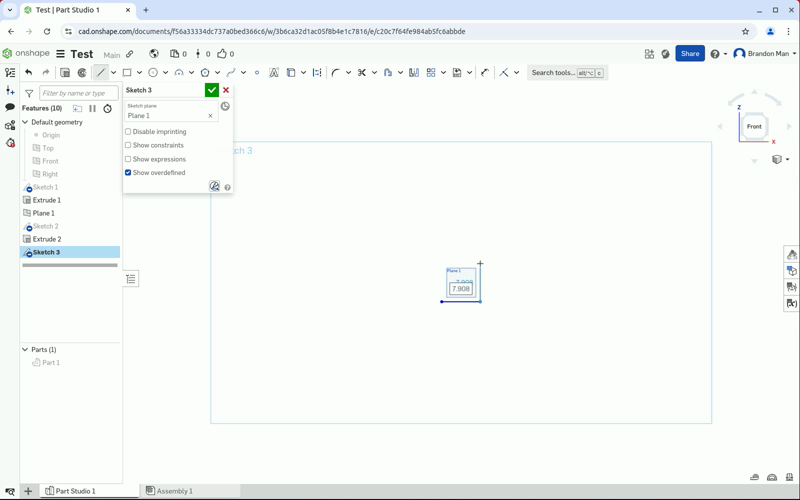
click(480, 263)
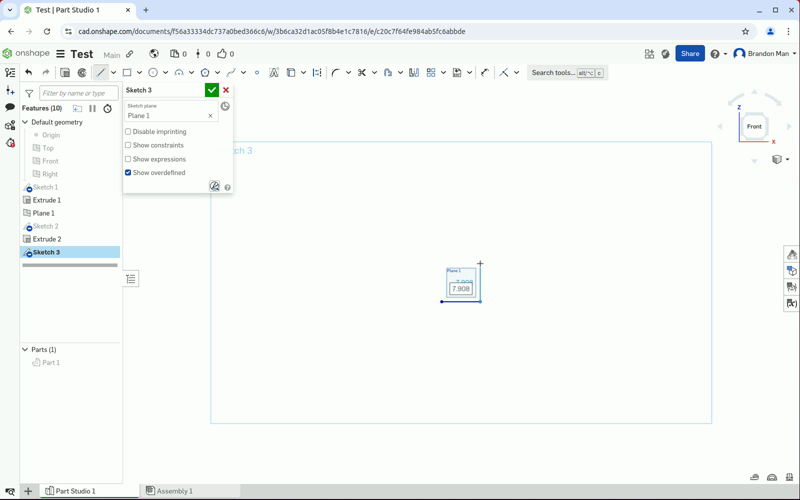
key_up(shift)
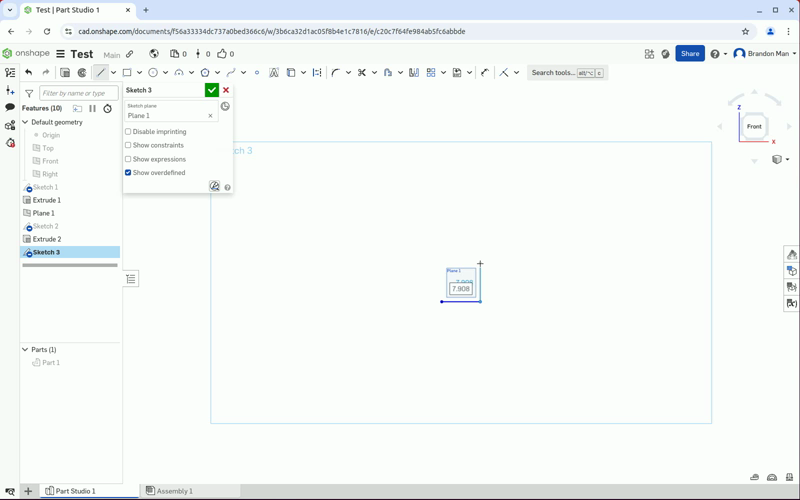
key_down(shift)
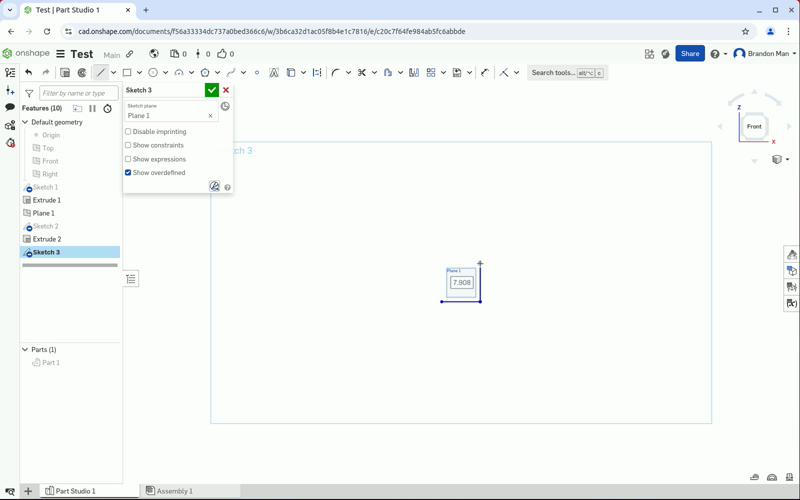
mouse_move(510, 263)
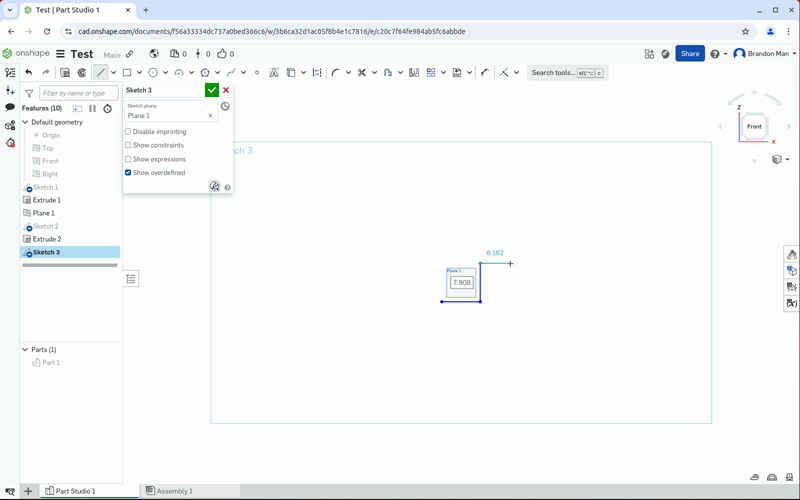
mouse_move(441, 263)
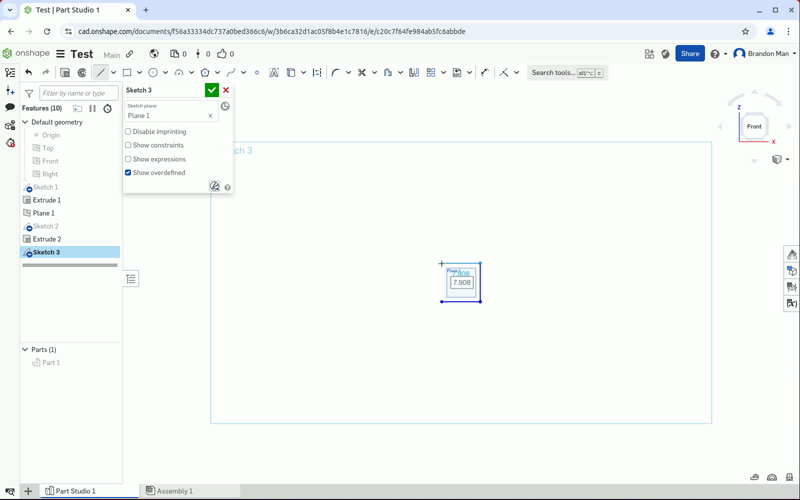
click(441, 263)
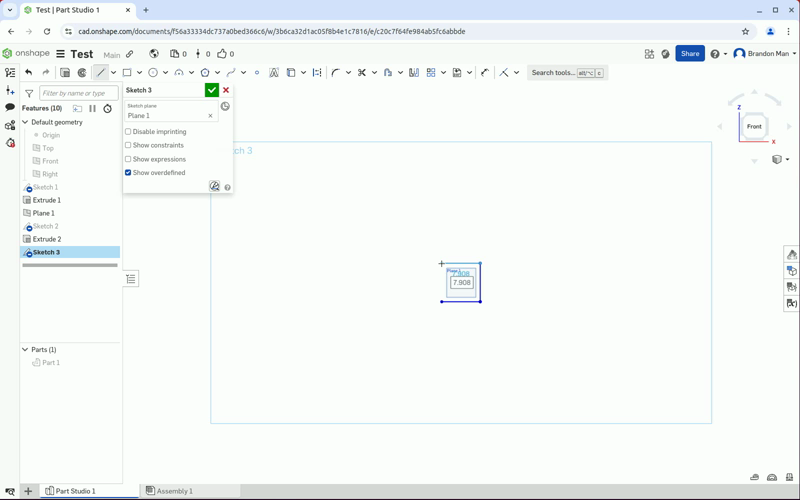
key_up(shift)
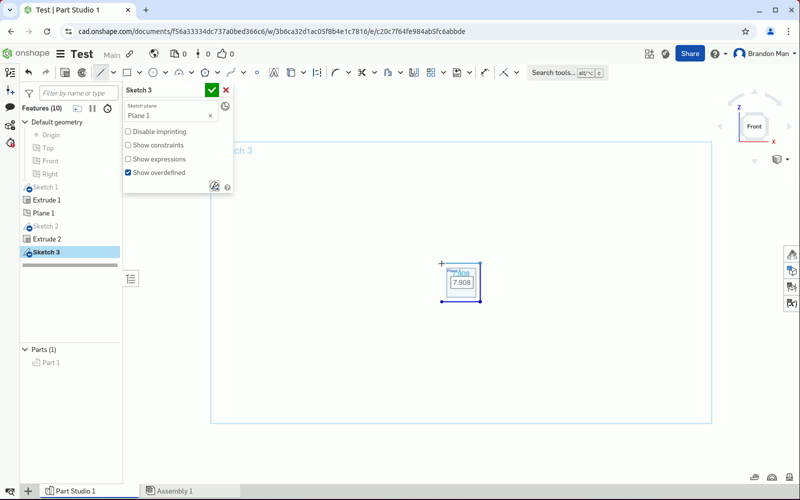
mouse_move(471, 263)
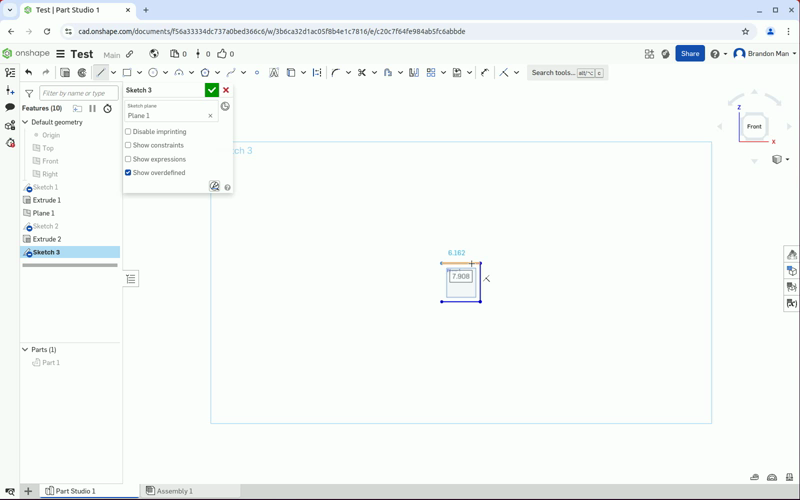
key_down(shift)
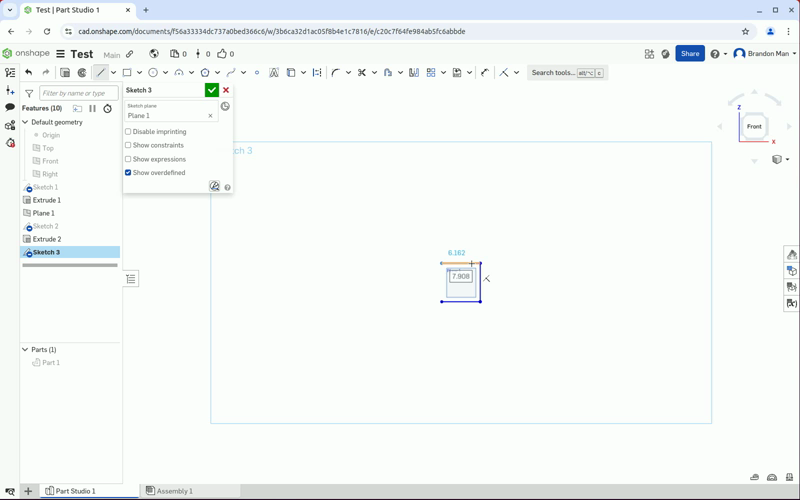
mouse_move(441, 301)
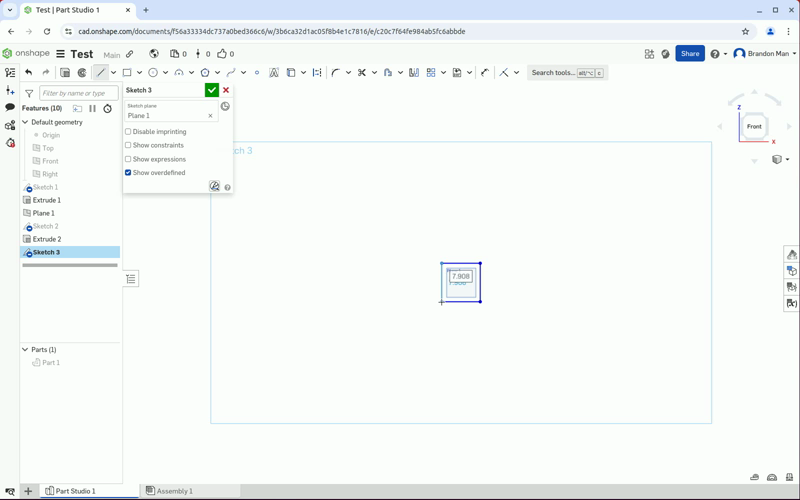
key_up(shift)
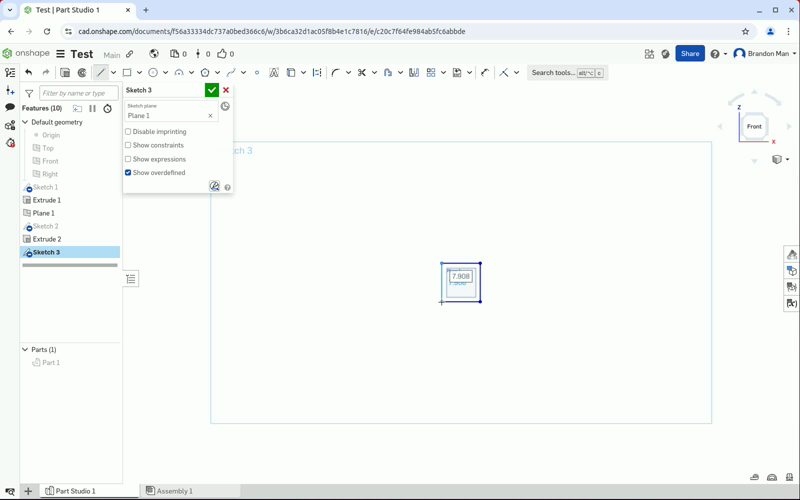
click(441, 301)
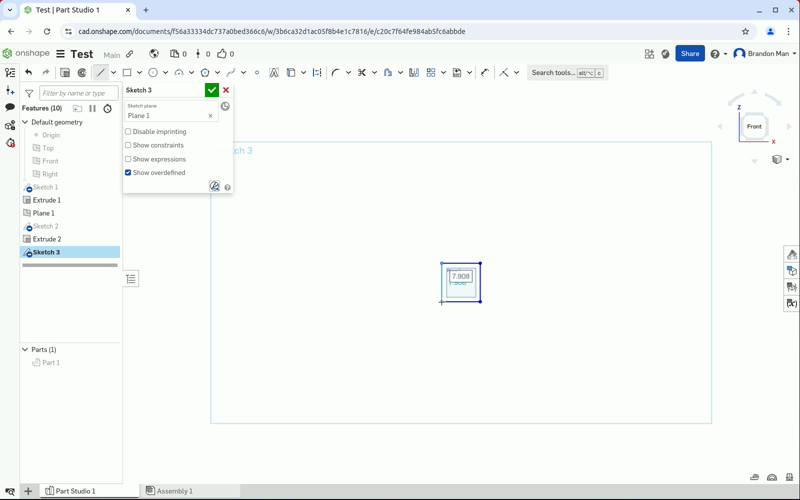
key(esc)
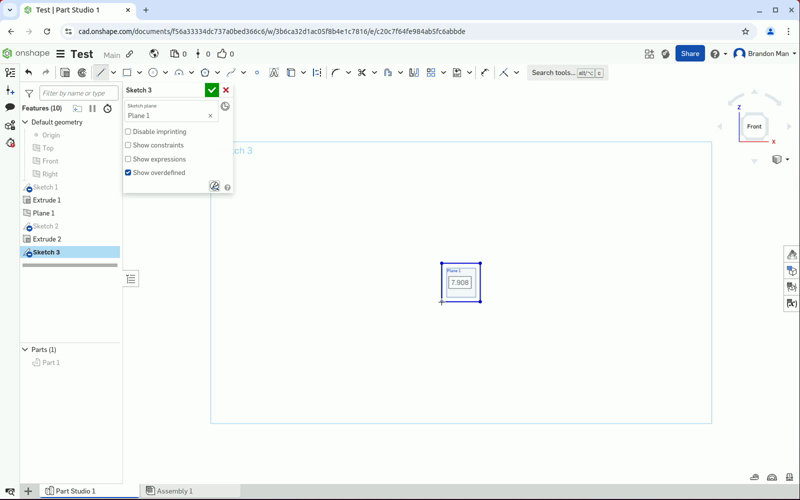
mouse_move(451, 278)
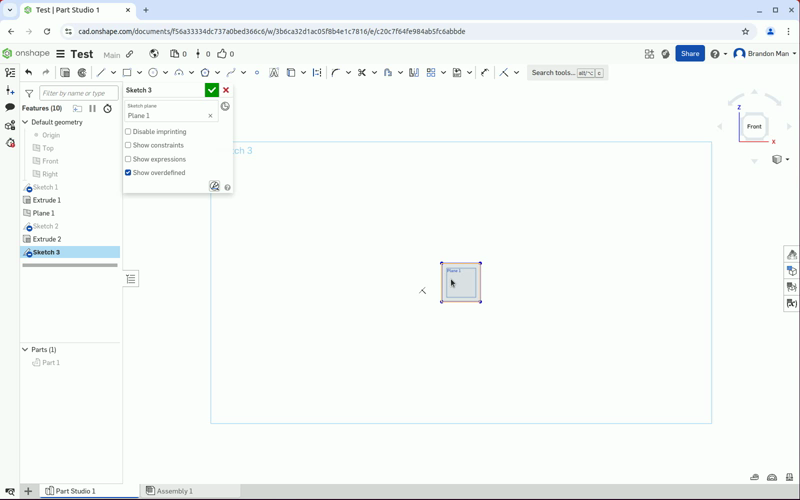
scroll(6)
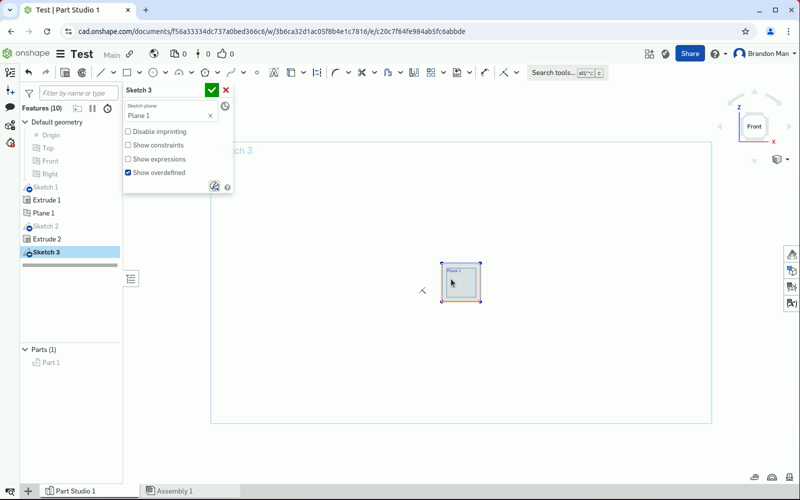
scroll(6)
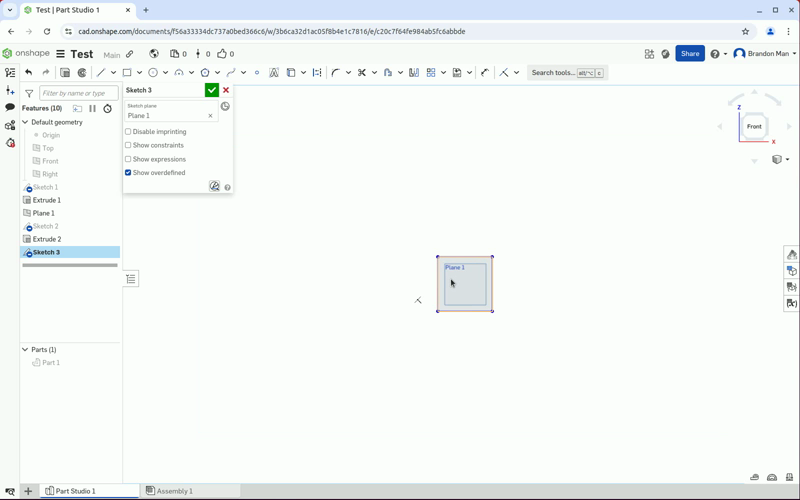
scroll(6)
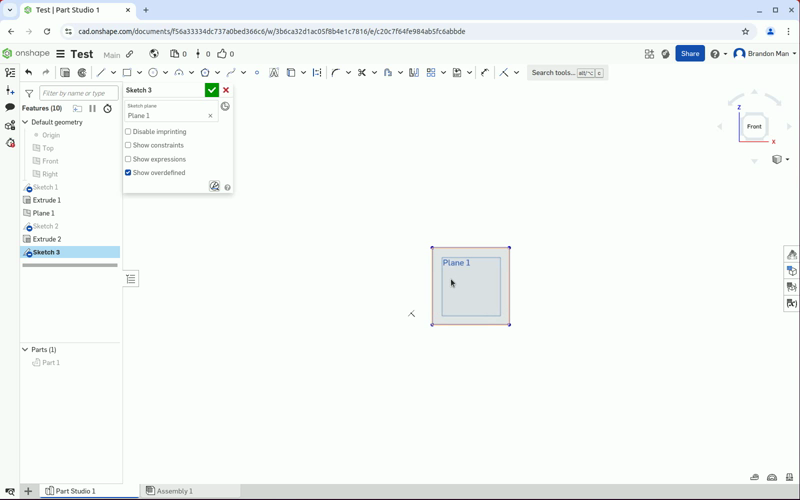
scroll(6)
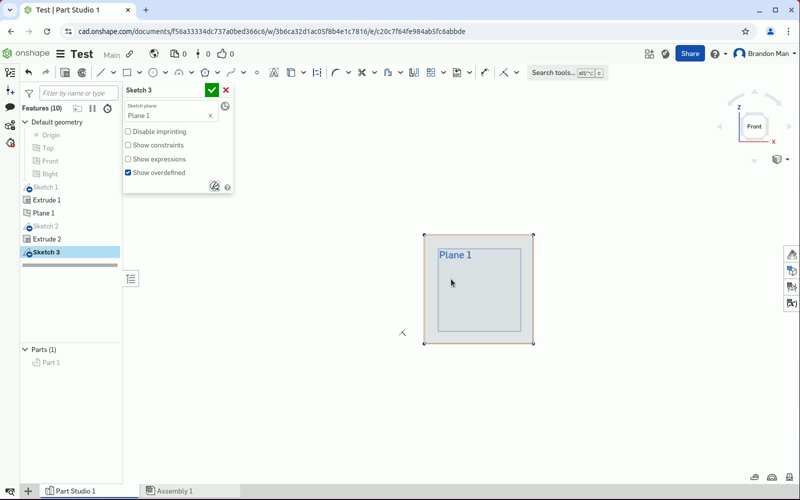
scroll(6)
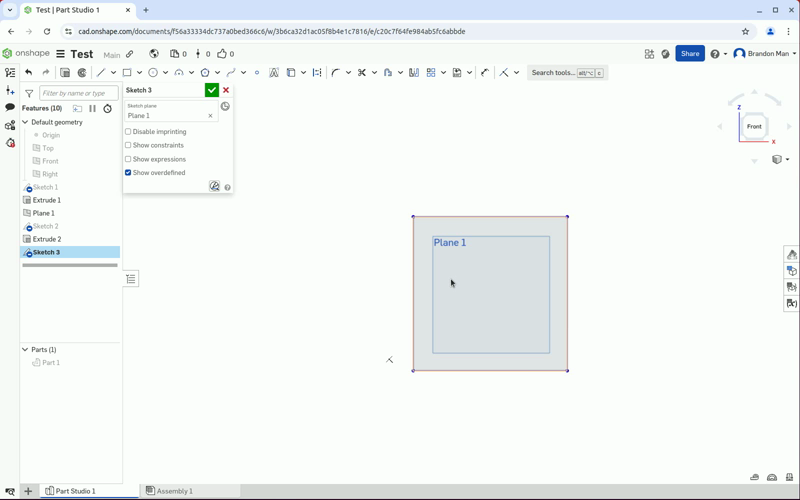
scroll(6)
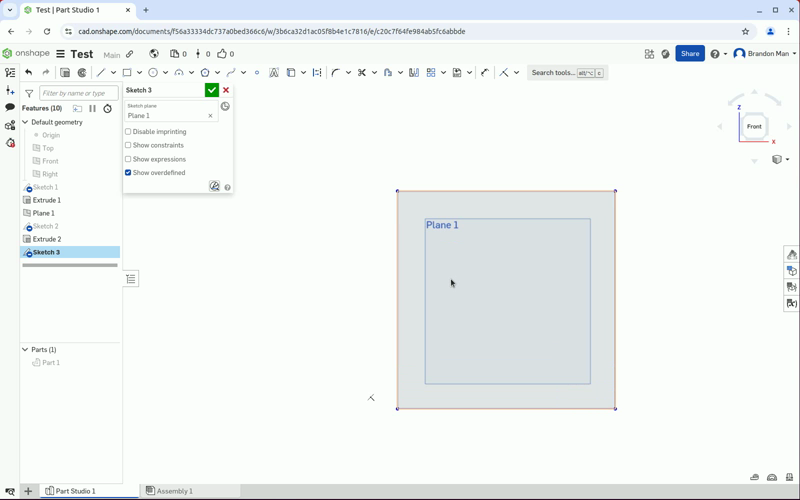
scroll(6)
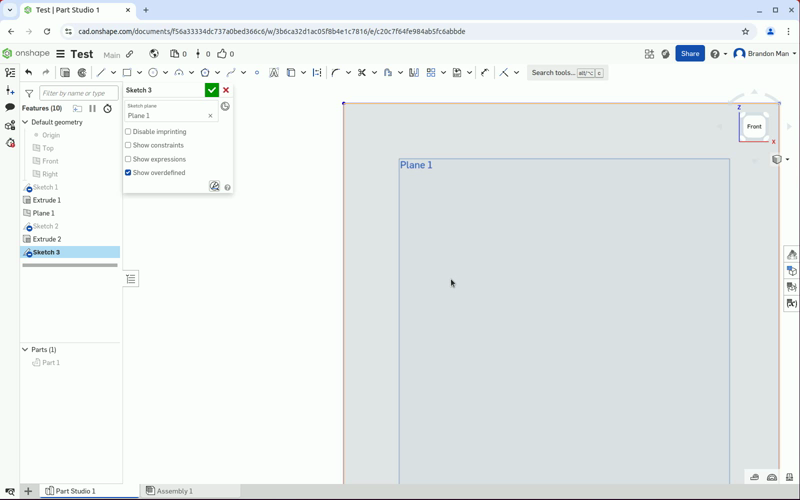
click(451, 278)
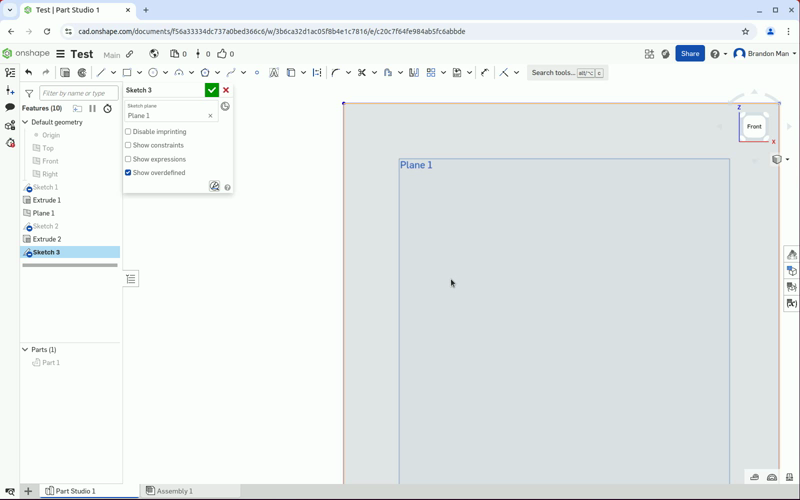
scroll(-6)
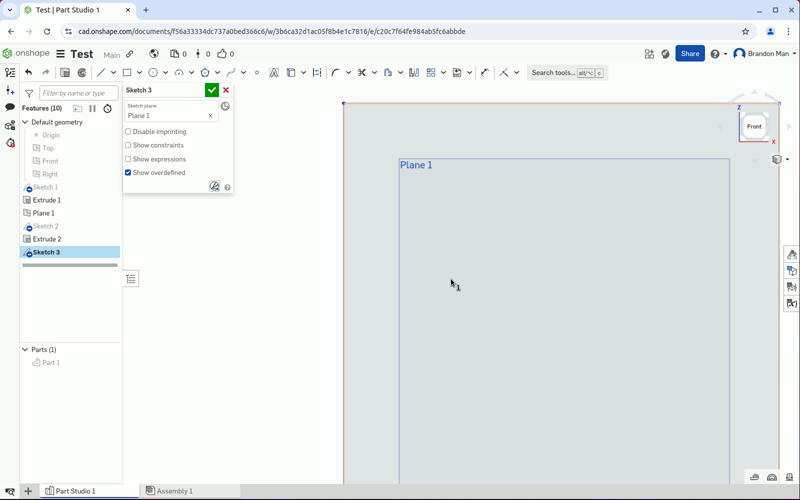
scroll(-6)
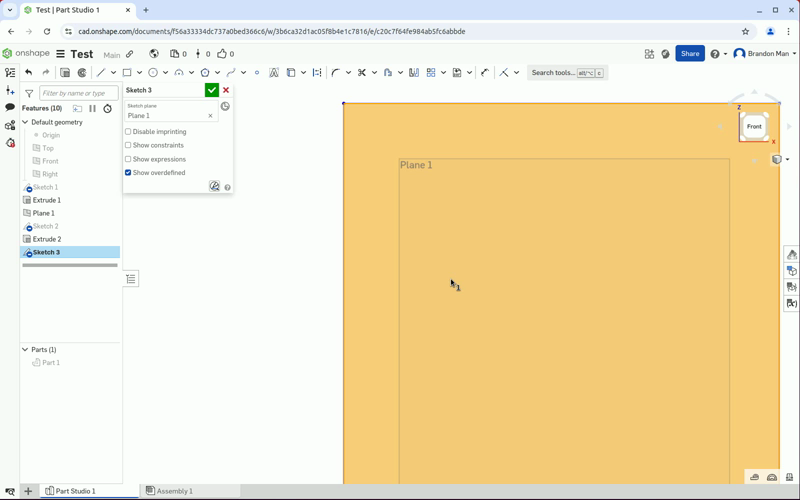
scroll(-6)
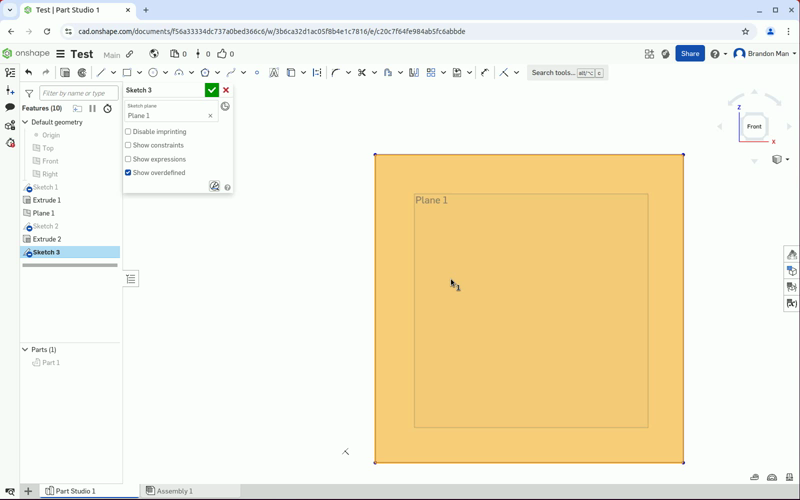
scroll(-6)
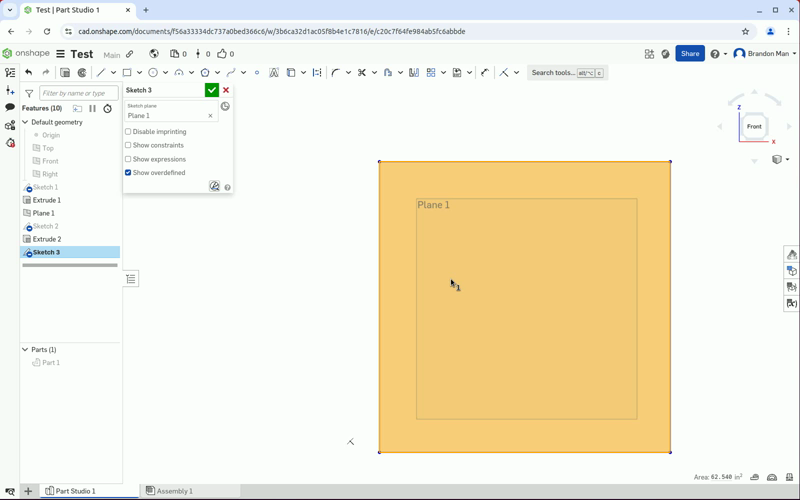
scroll(-6)
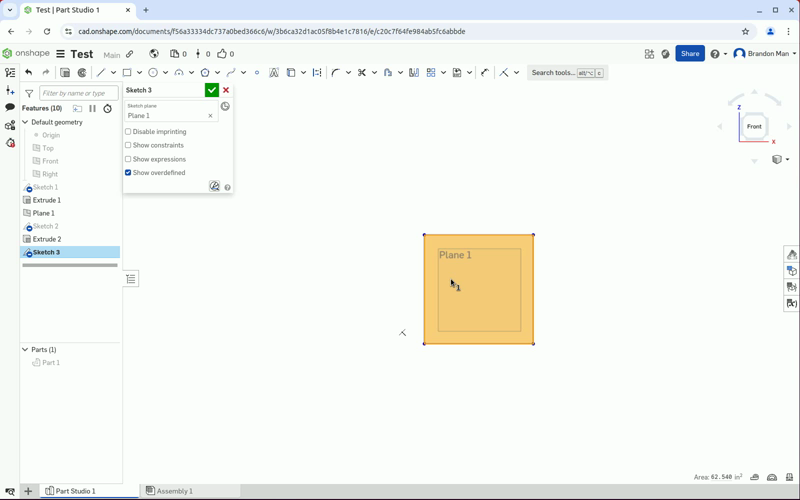
scroll(-6)
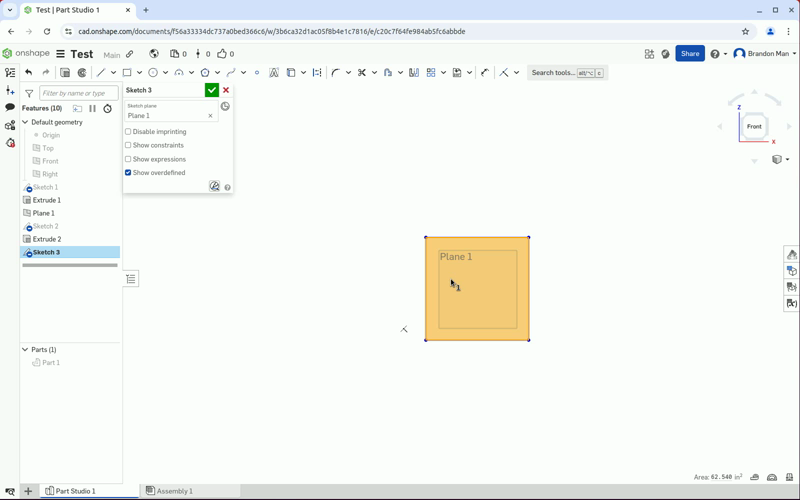
scroll(-6)
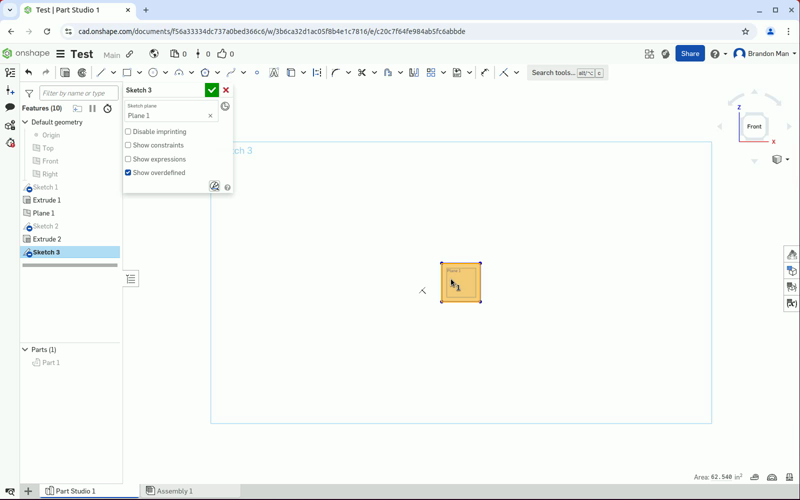
mouse_move(73, 352)
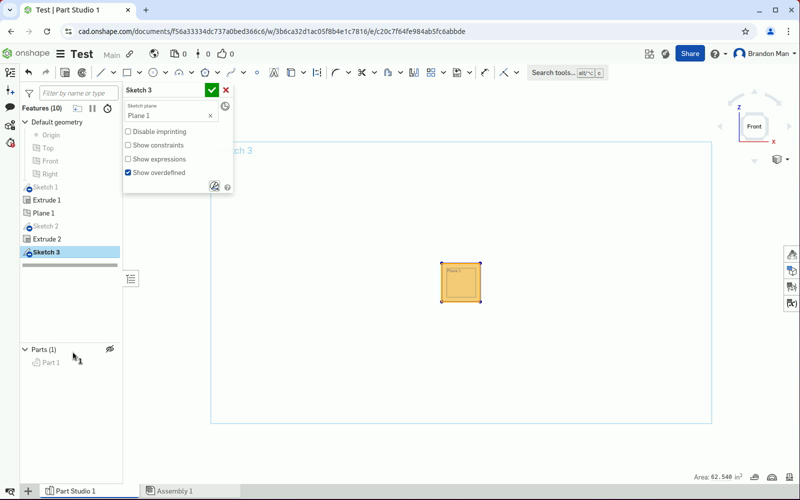
key(shift+y)
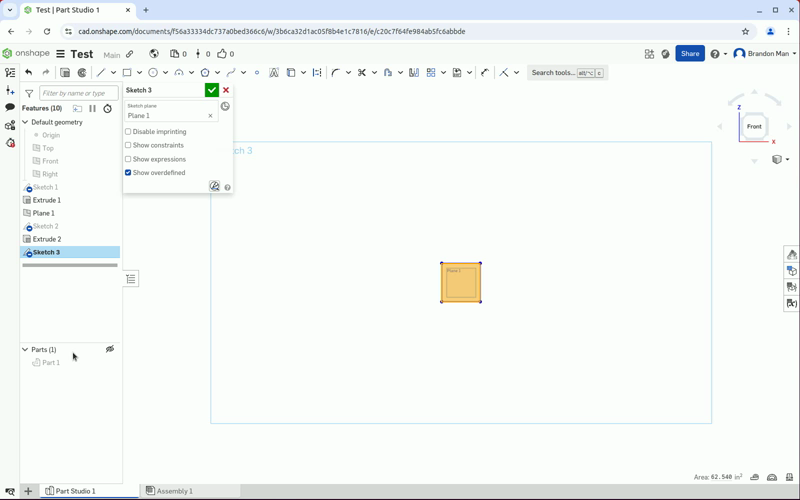
key(shift+e)
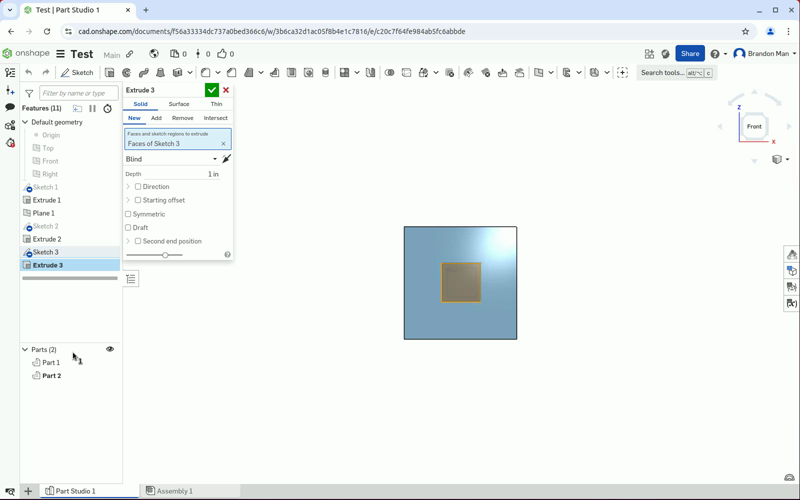
mouse_move(143, 106)
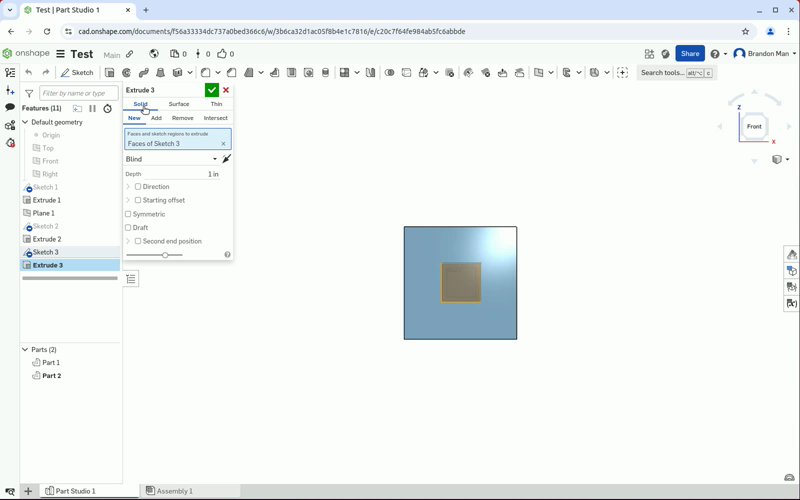
click(143, 106)
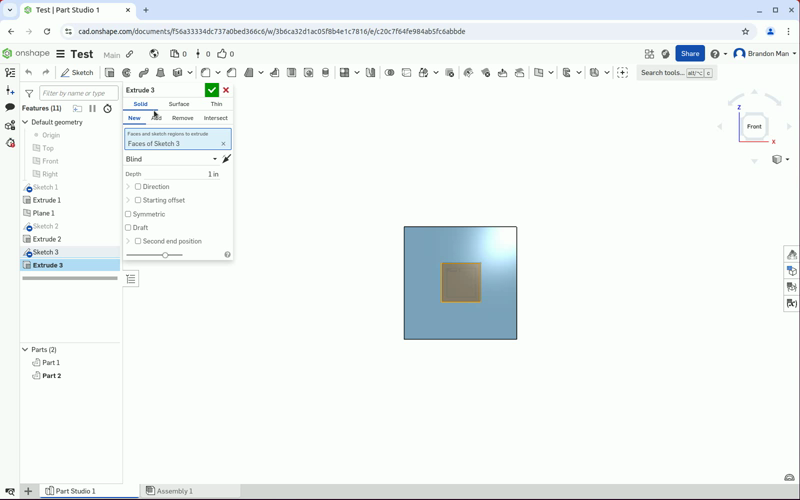
mouse_move(186, 120)
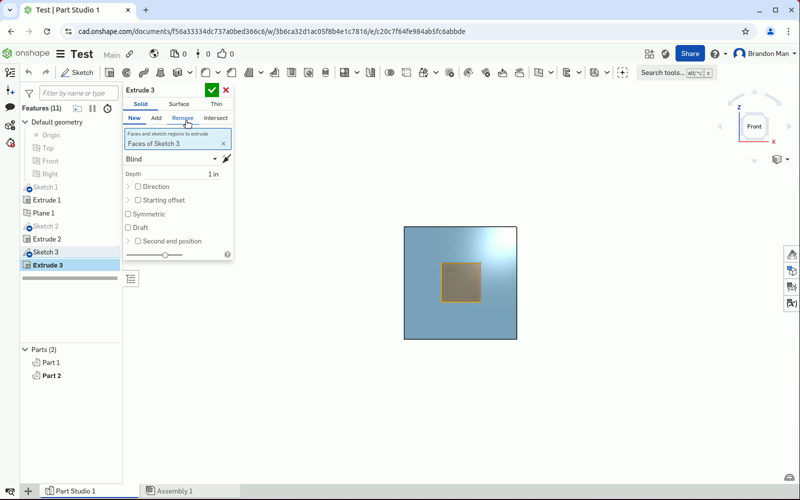
click(186, 120)
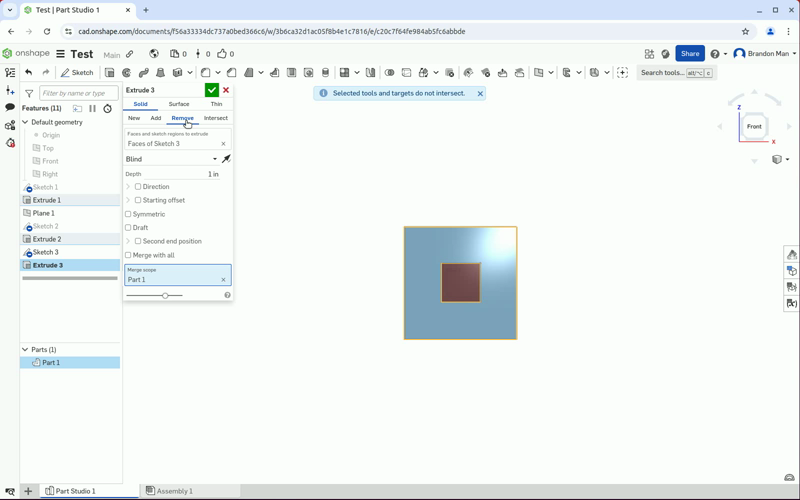
key(tab, 4)
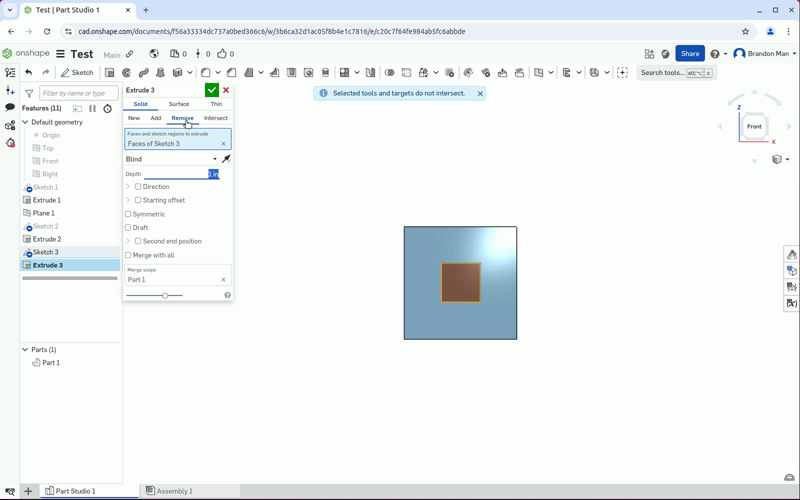
text(23.108)
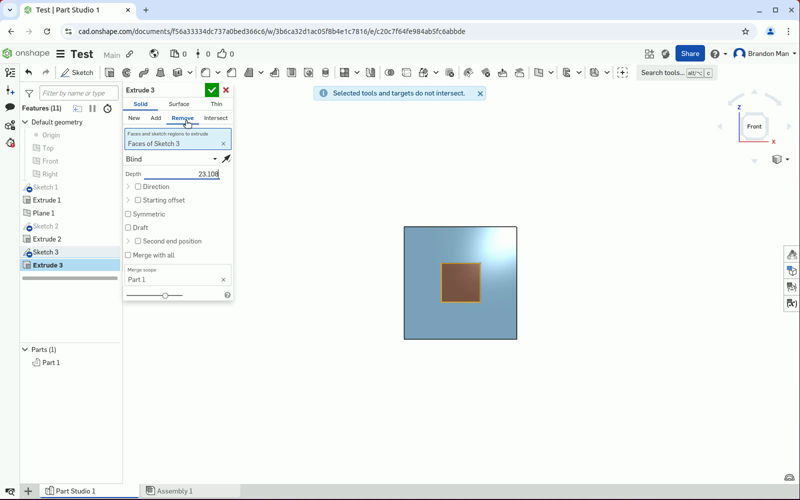
key(tab, 6)
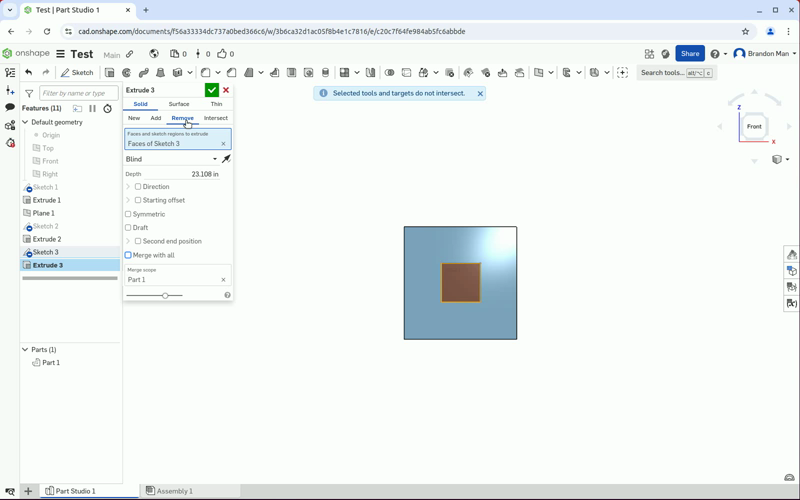
key(space)
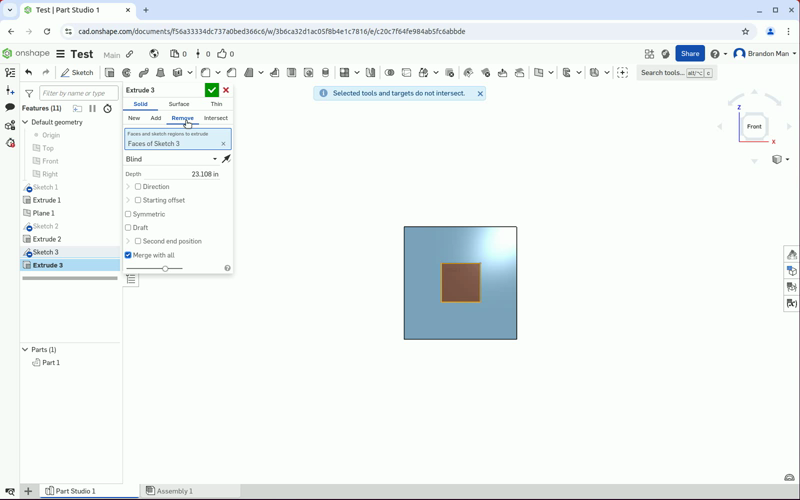
key(enter)
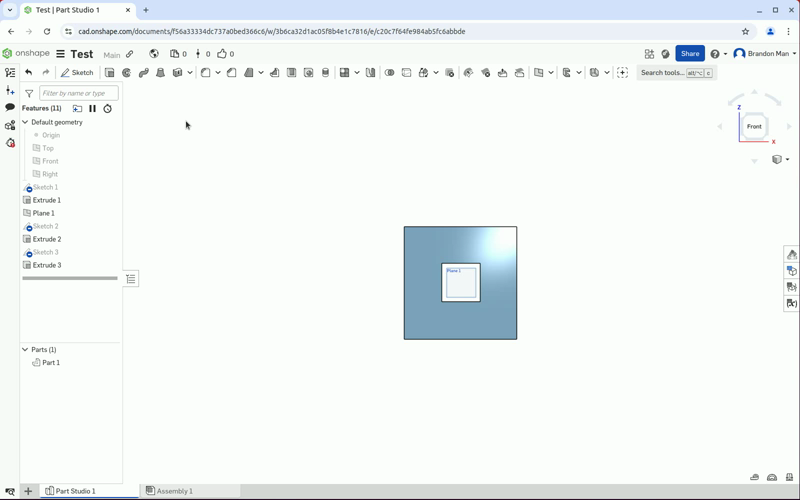
key(shift+h)
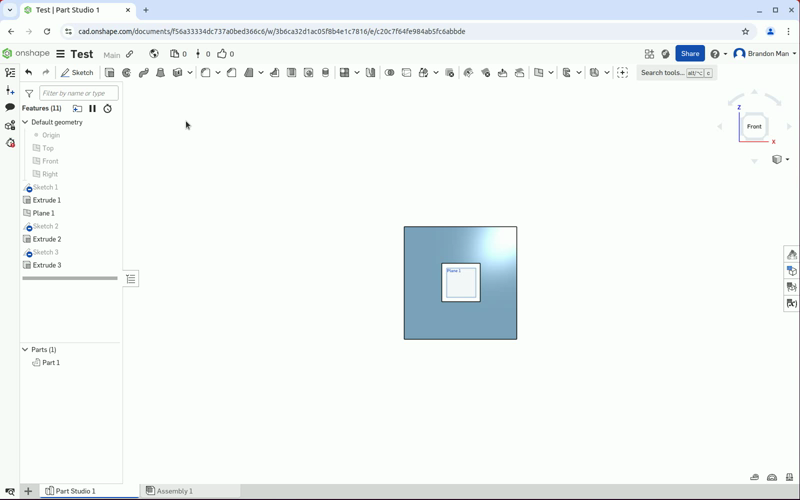
key(shift+h)
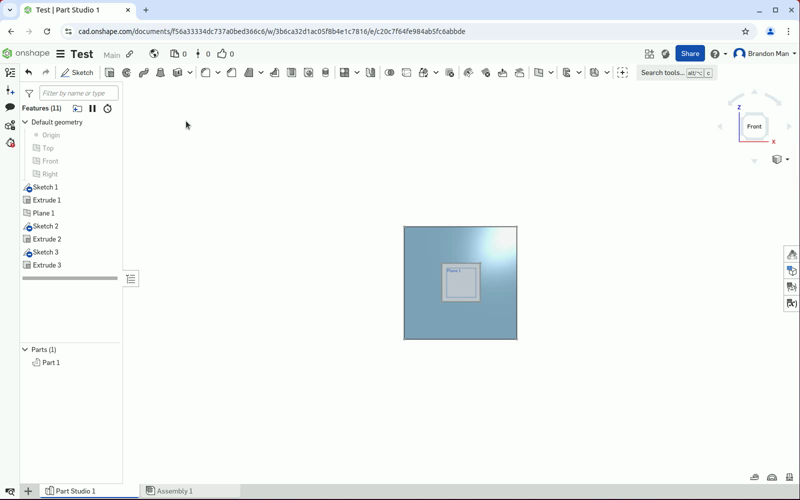
key(shift+7)
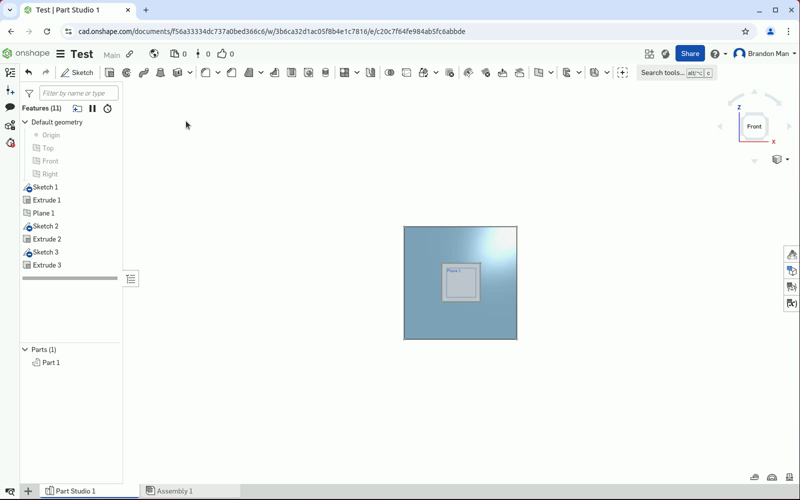
key(left, 2)
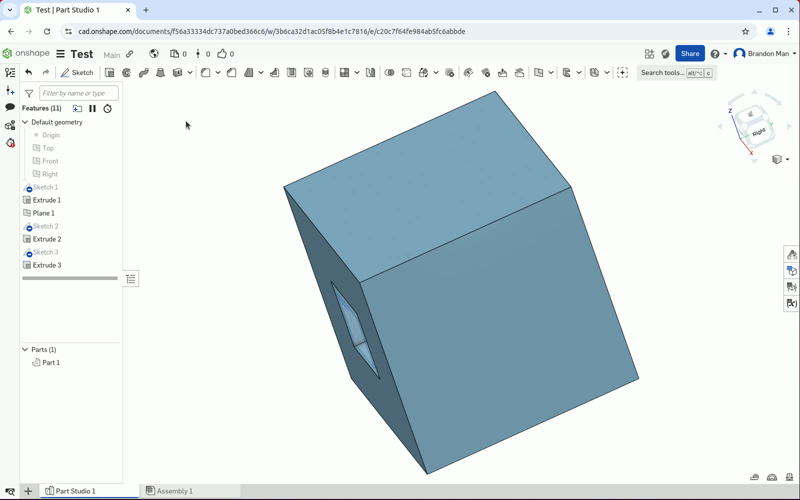
key(down, 2)
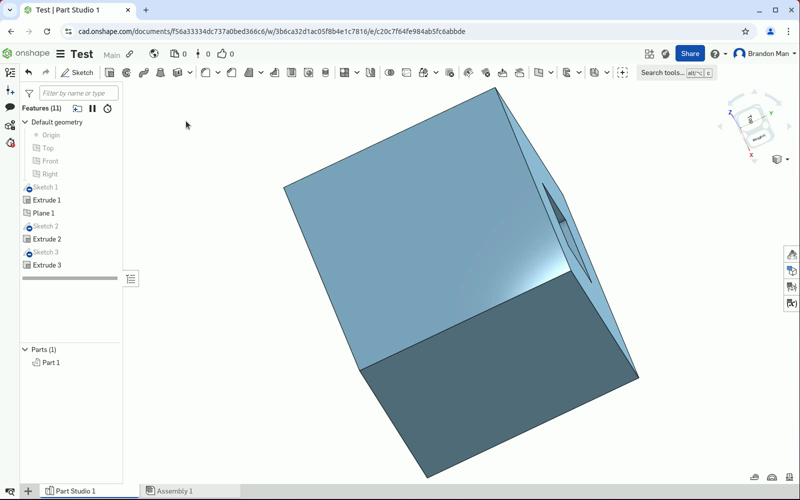
key(up, 2)
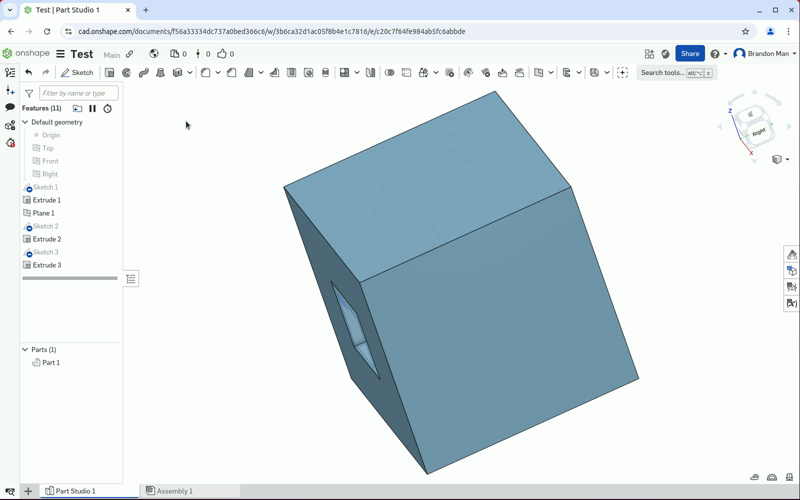
key(right, 2)
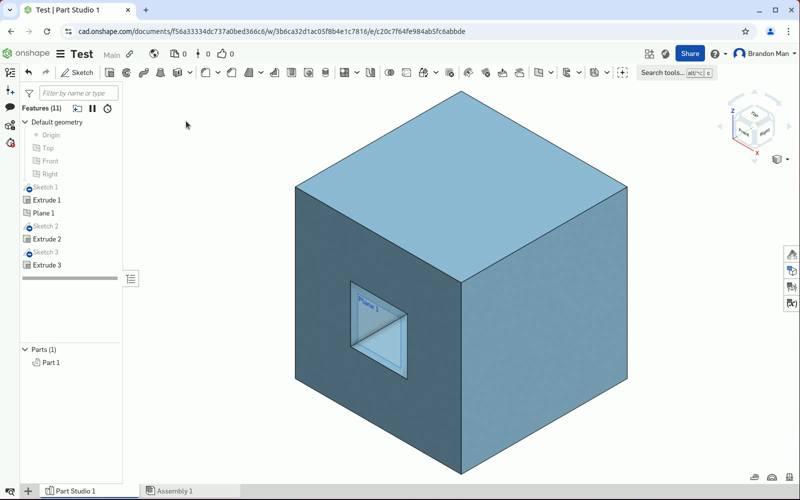
mouse_move(73, 189)
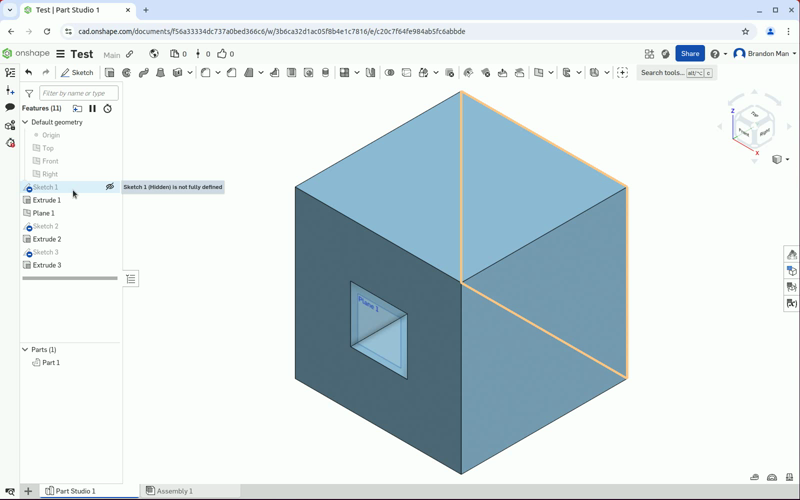
click(73, 189)